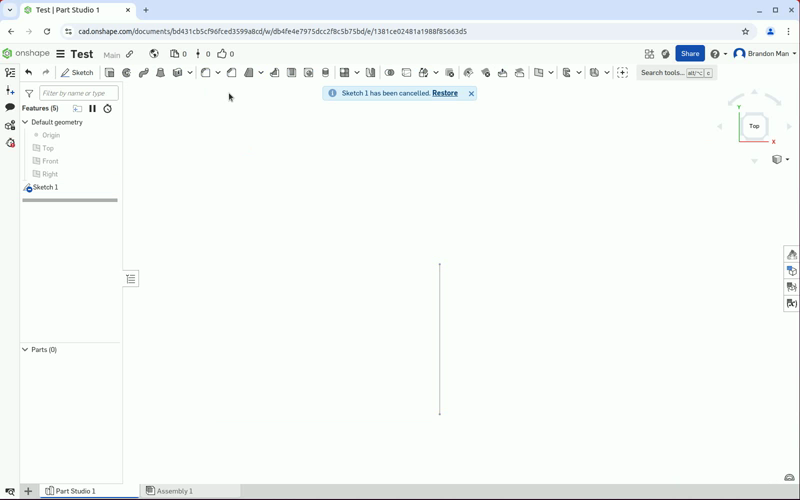
key(shift+h)
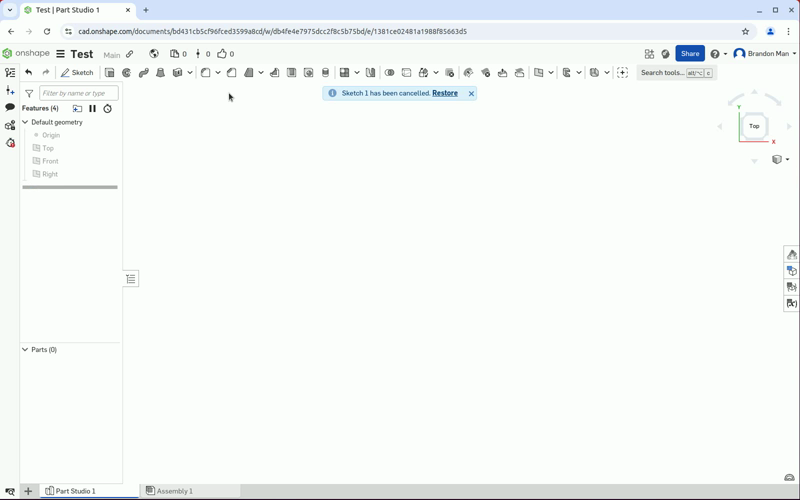
key(shift+s)
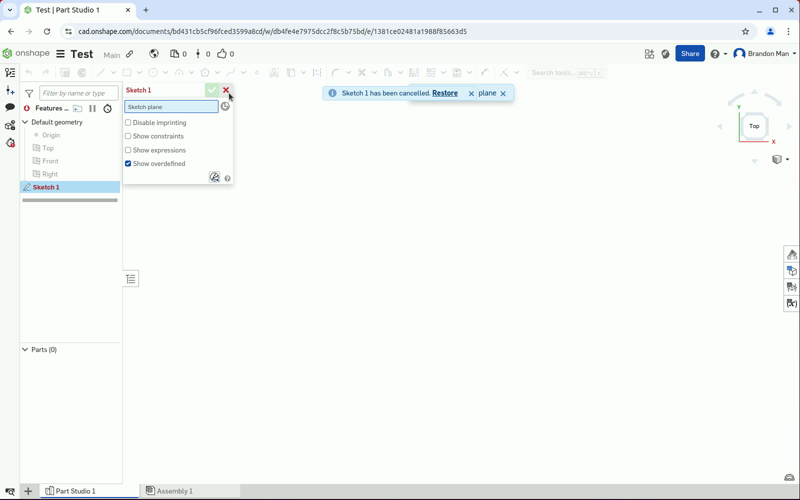
mouse_move(73, 150)
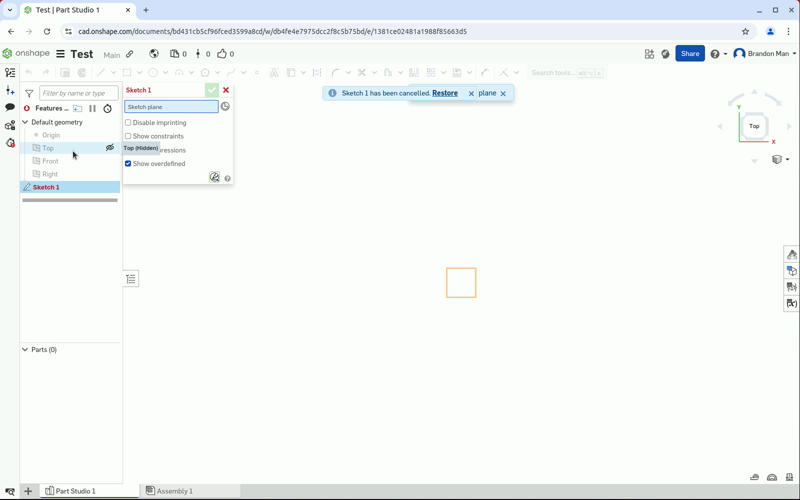
click(73, 150)
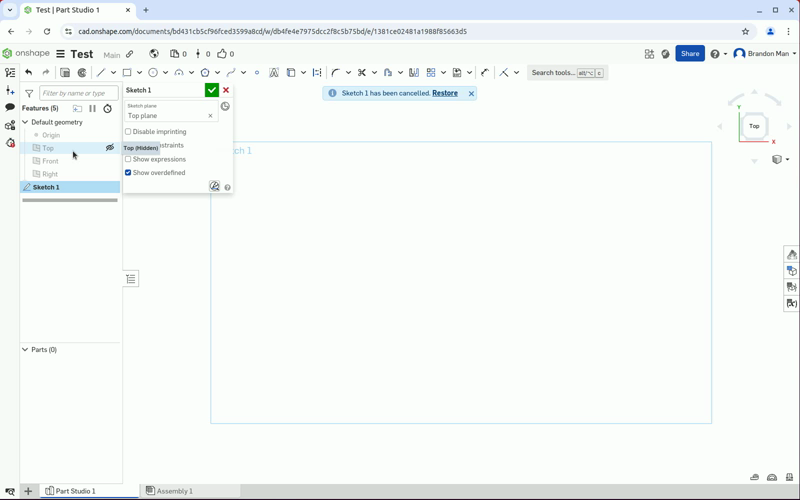
mouse_move(73, 352)
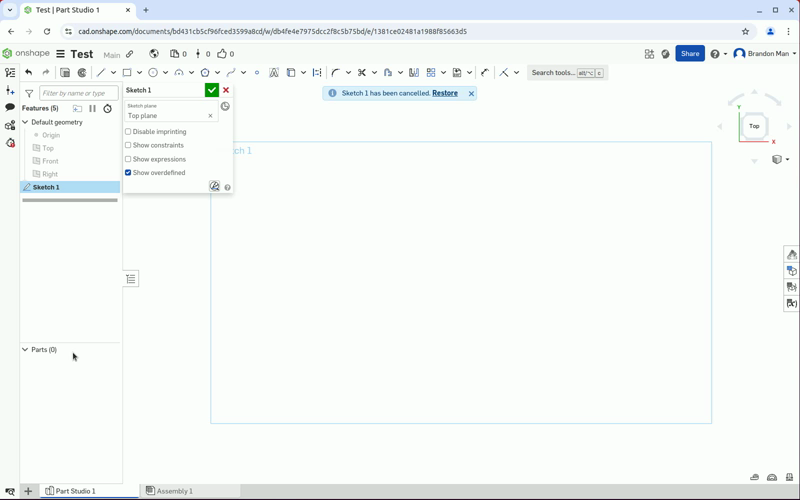
key(y)
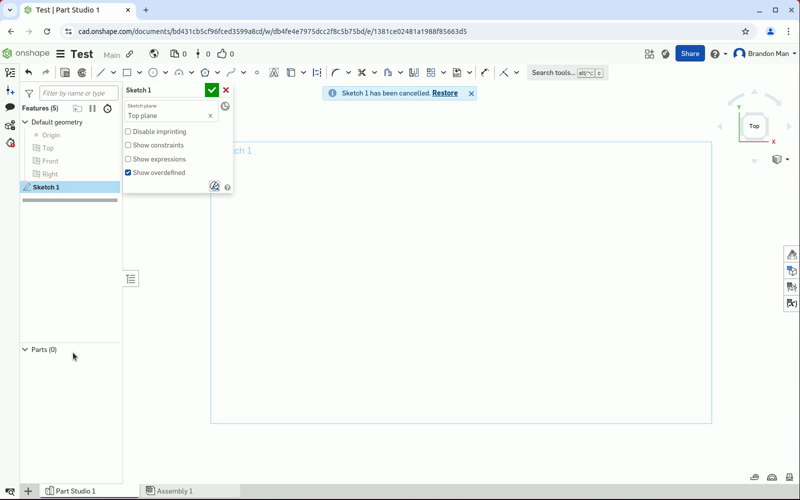
key(l)
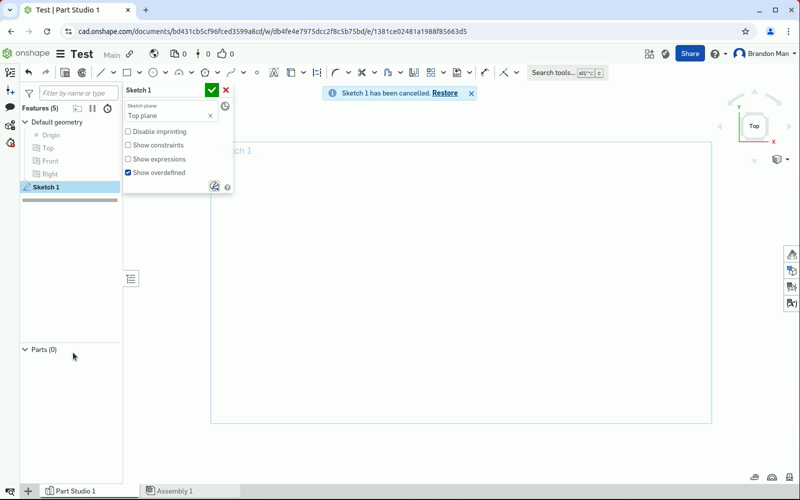
key_down(shift)
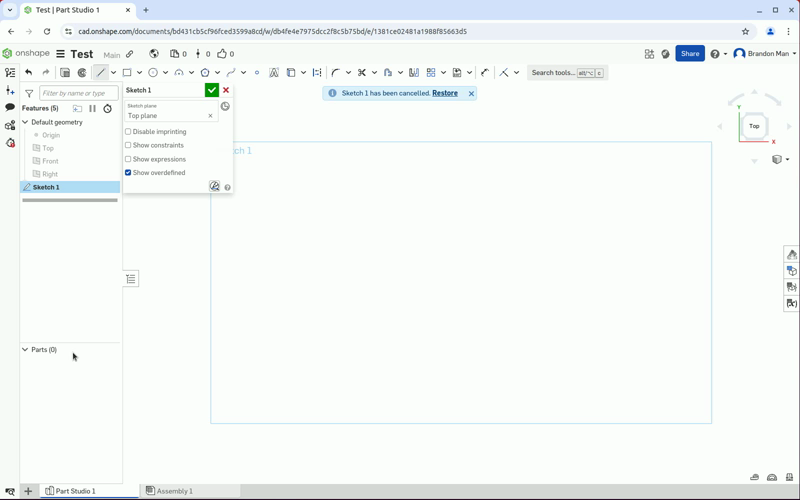
mouse_move(376, 339)
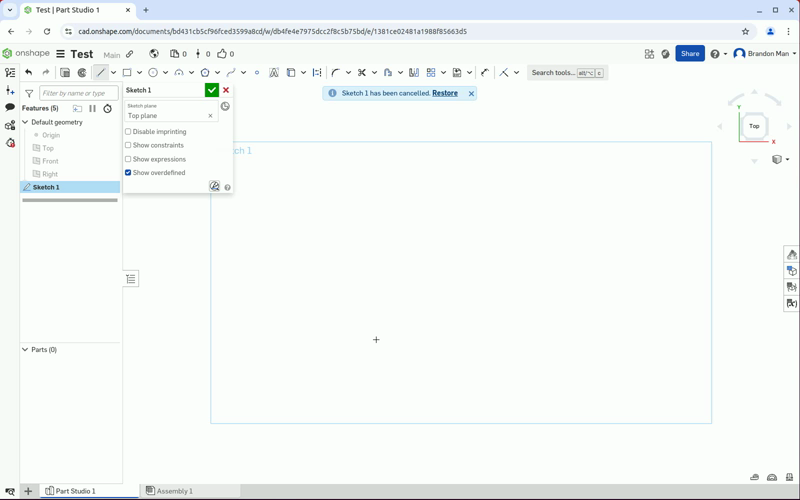
click(376, 339)
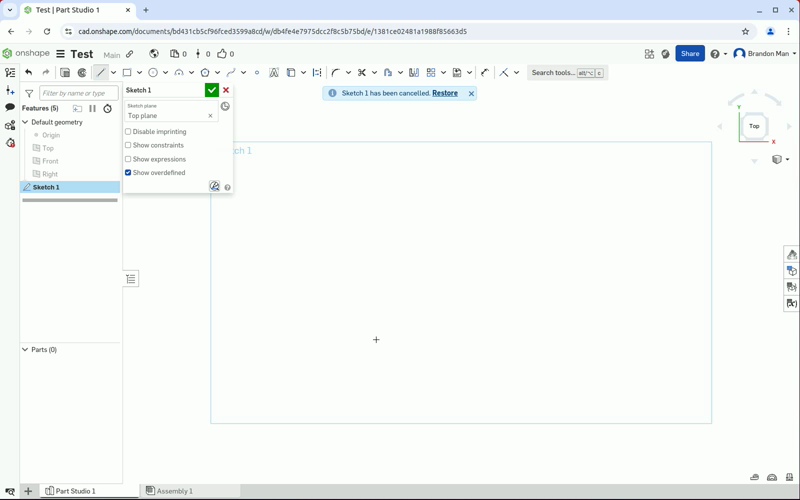
key_up(shift)
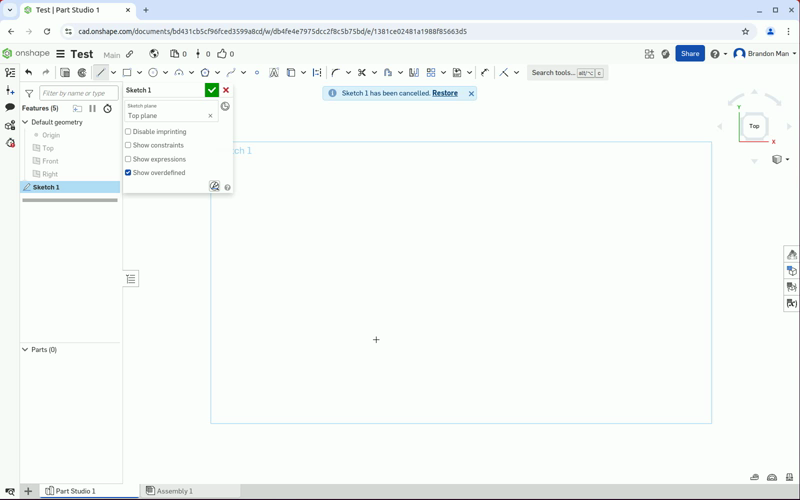
key_down(shift)
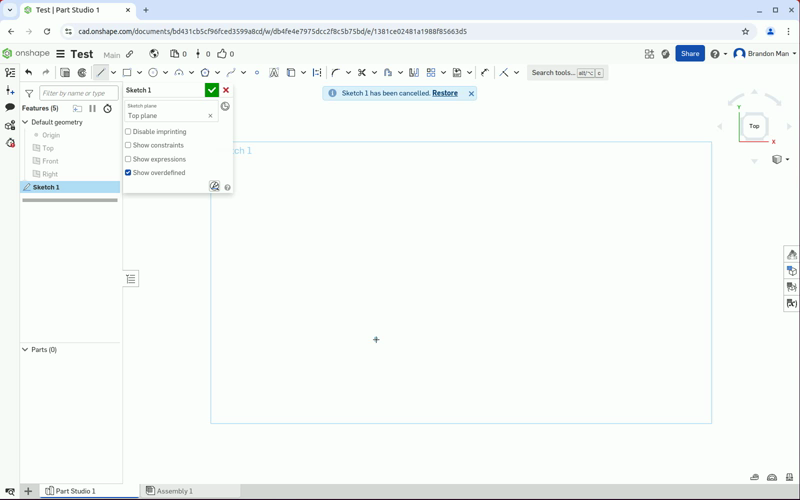
mouse_move(544, 339)
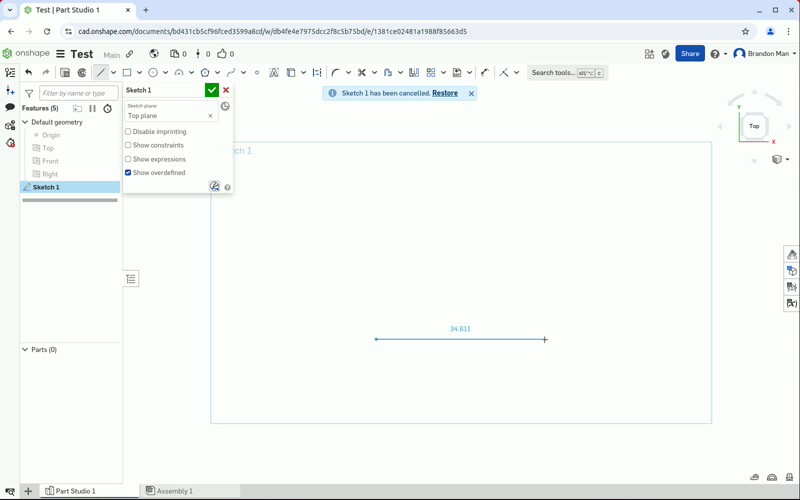
click(544, 339)
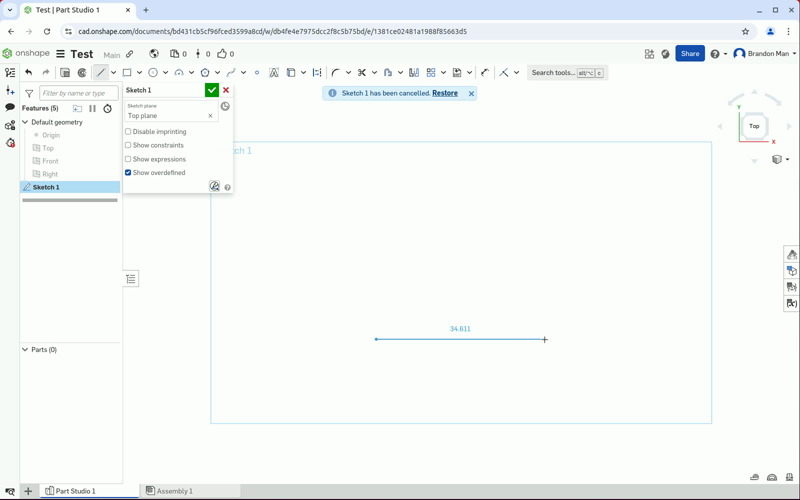
key_up(shift)
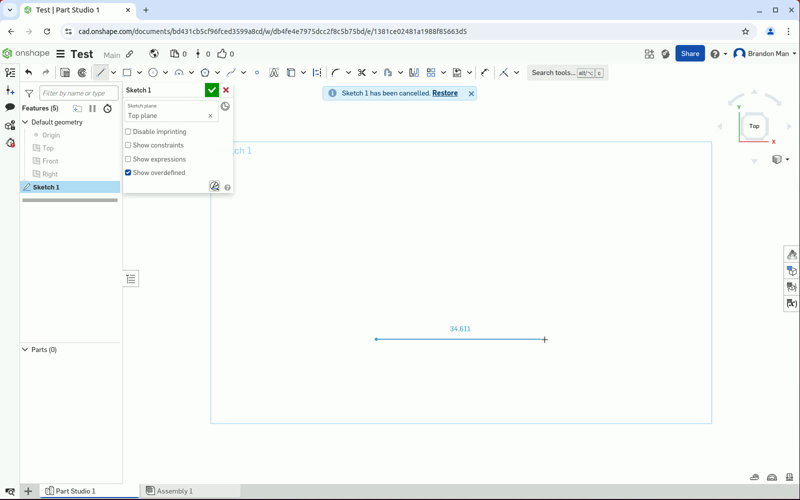
key_down(shift)
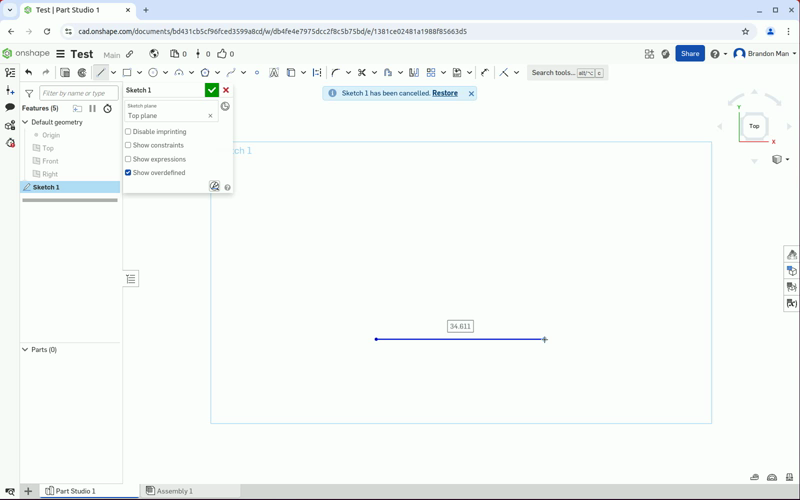
mouse_move(544, 227)
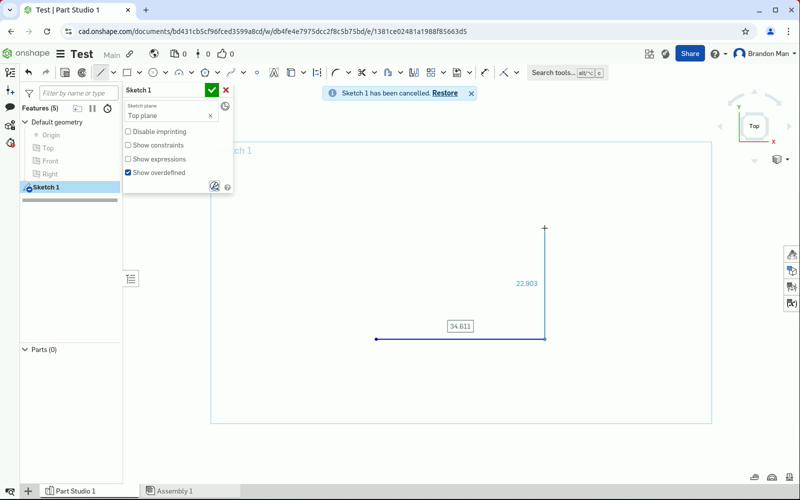
click(544, 227)
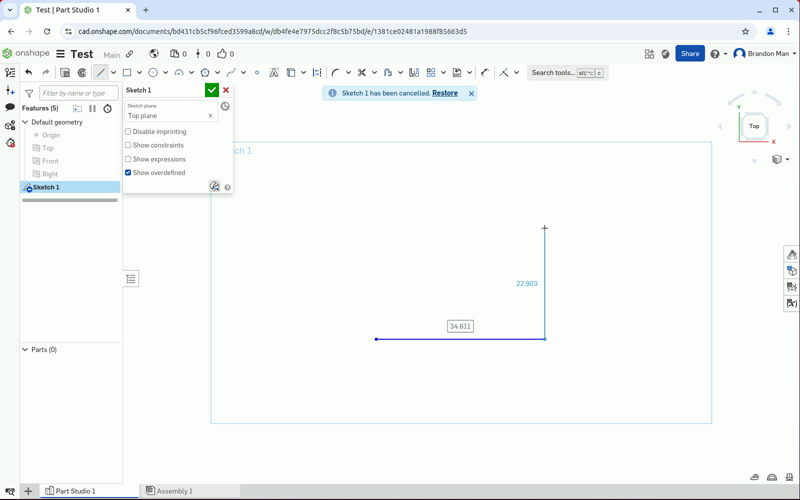
key_up(shift)
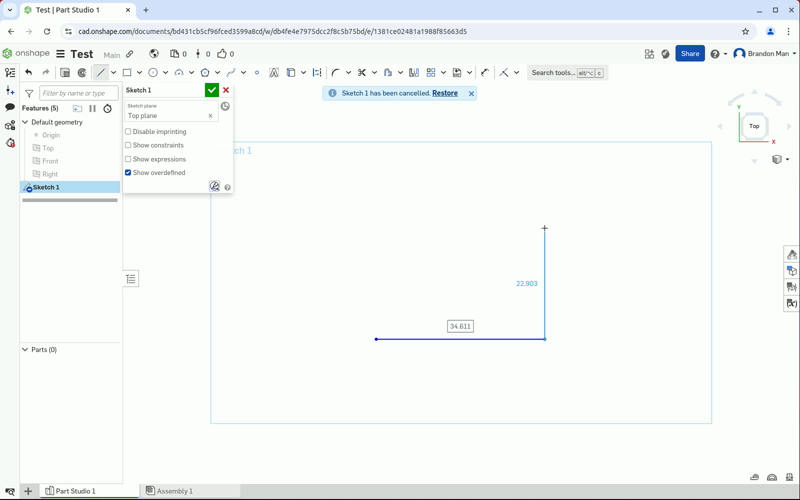
key_down(shift)
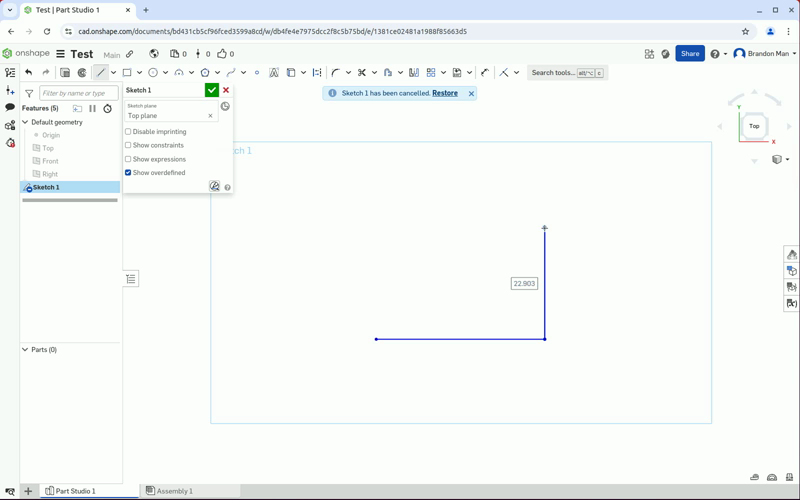
mouse_move(376, 227)
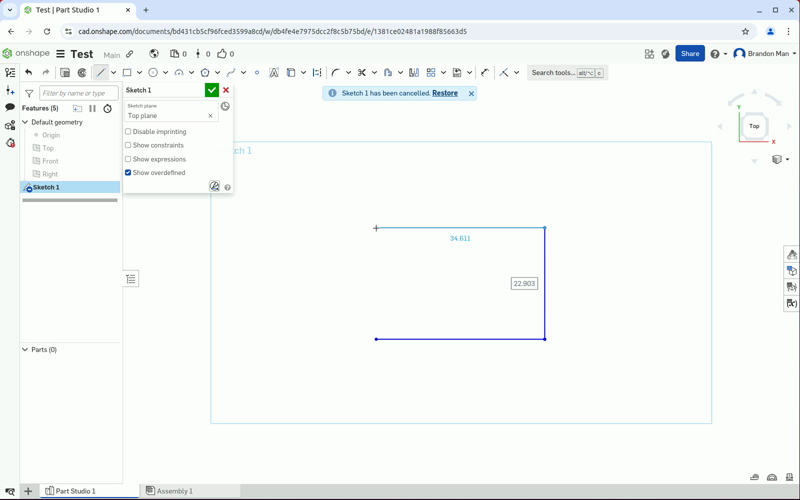
click(376, 227)
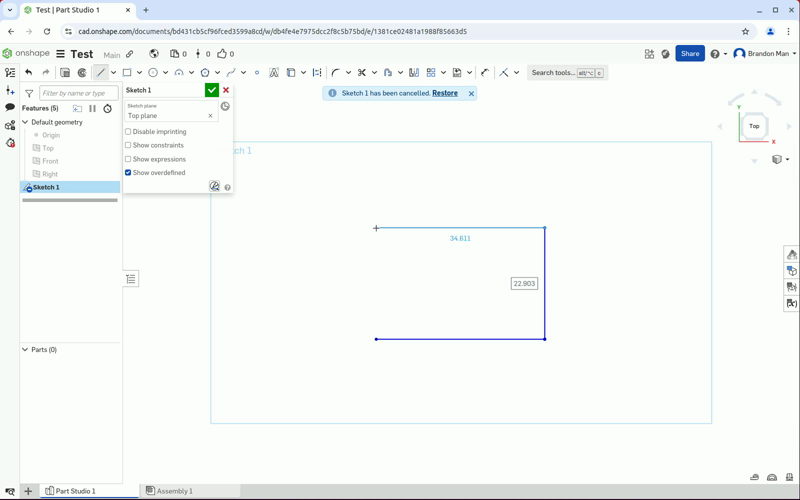
key_up(shift)
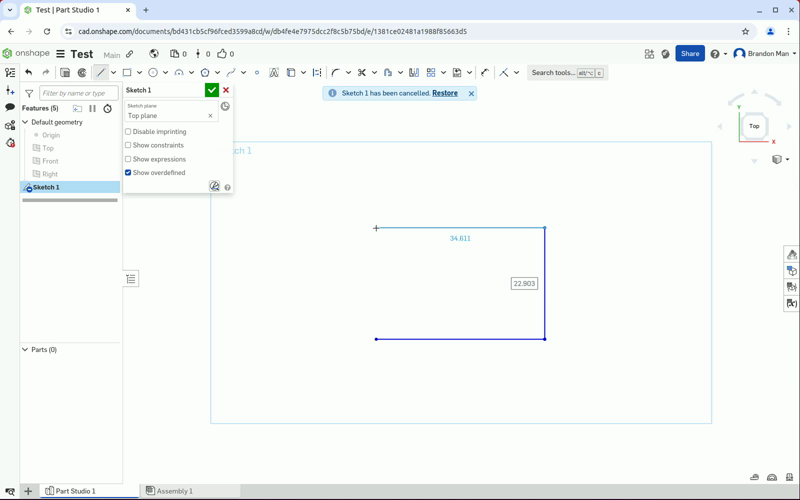
key_down(shift)
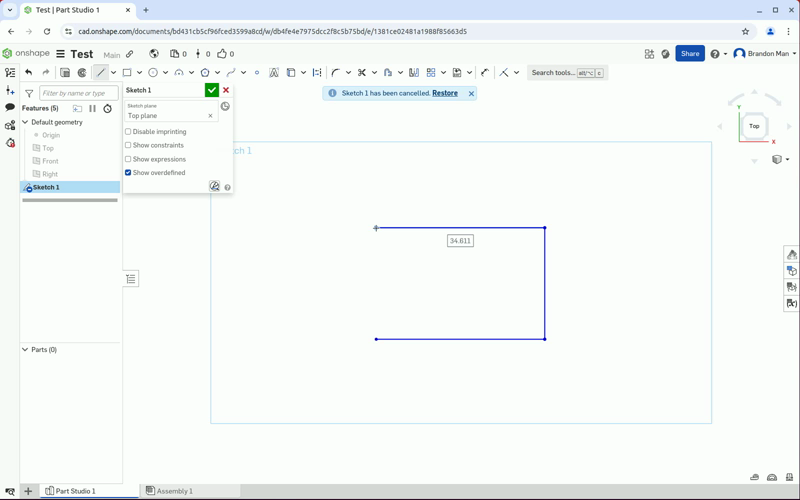
mouse_move(376, 339)
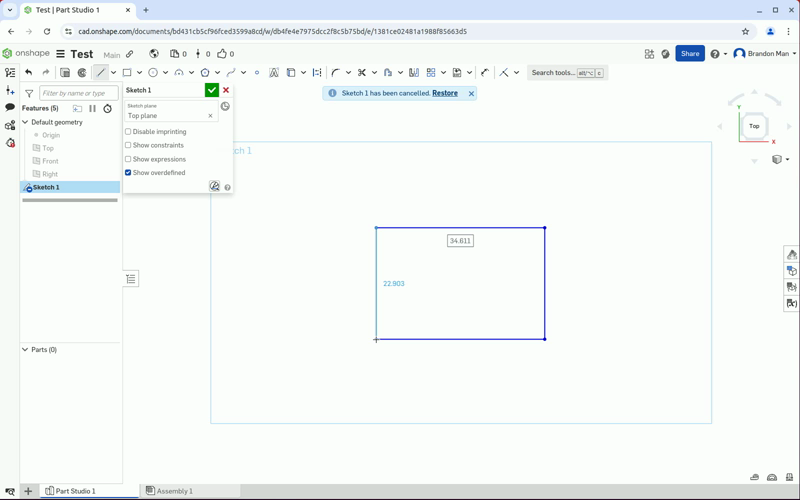
key_up(shift)
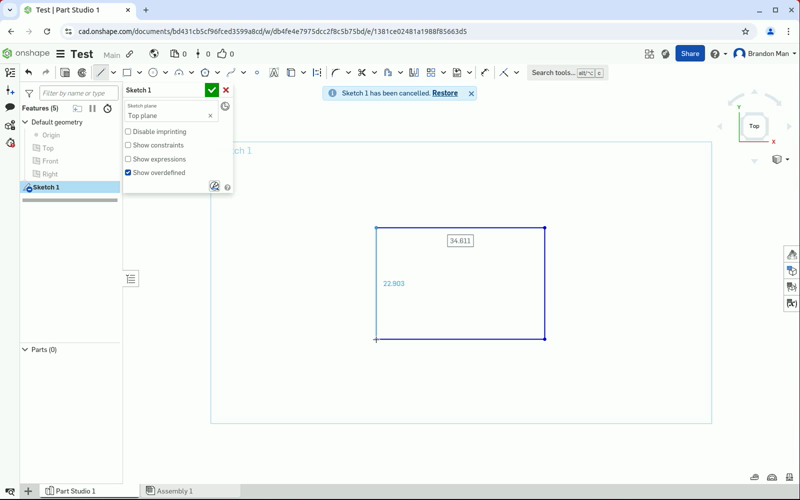
click(376, 339)
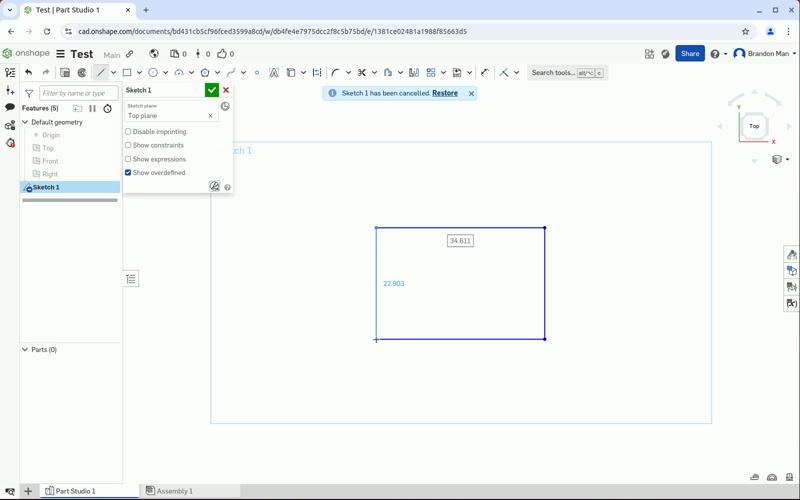
key(esc)
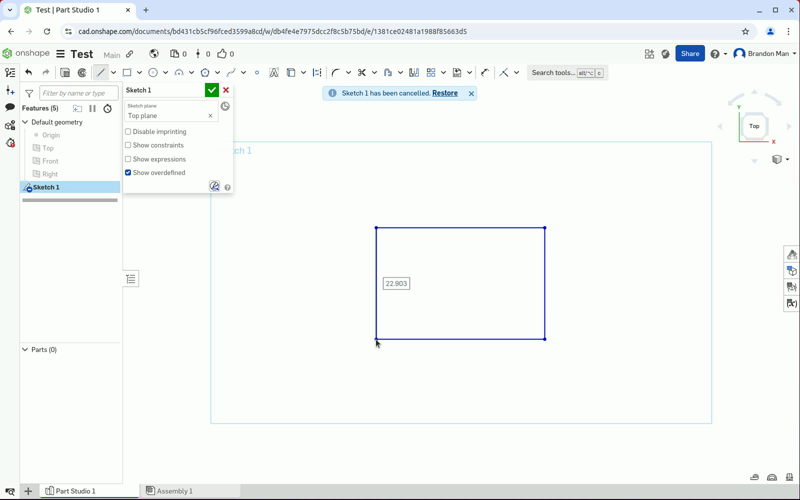
key(c)
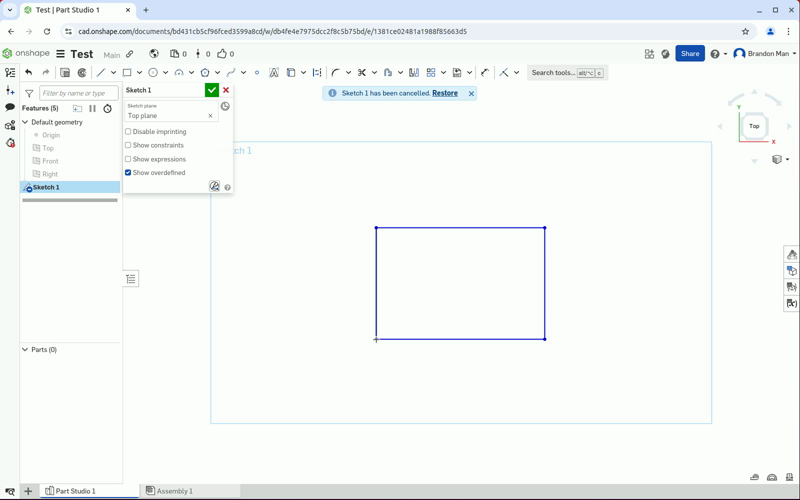
key_down(shift)
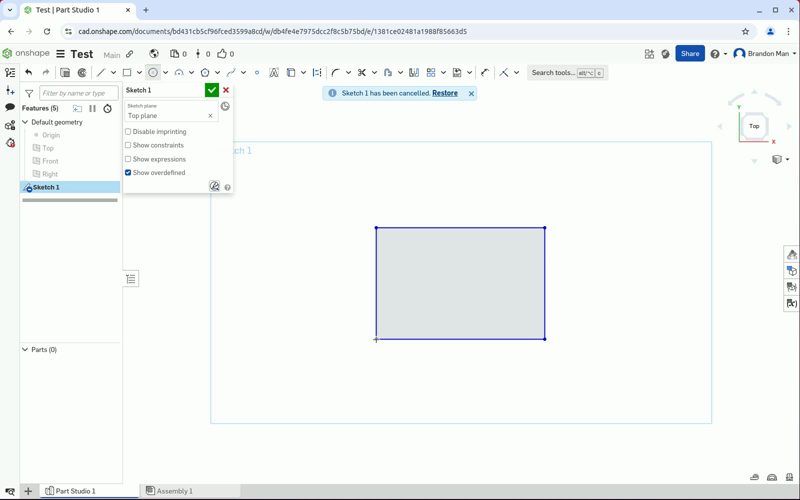
mouse_move(461, 282)
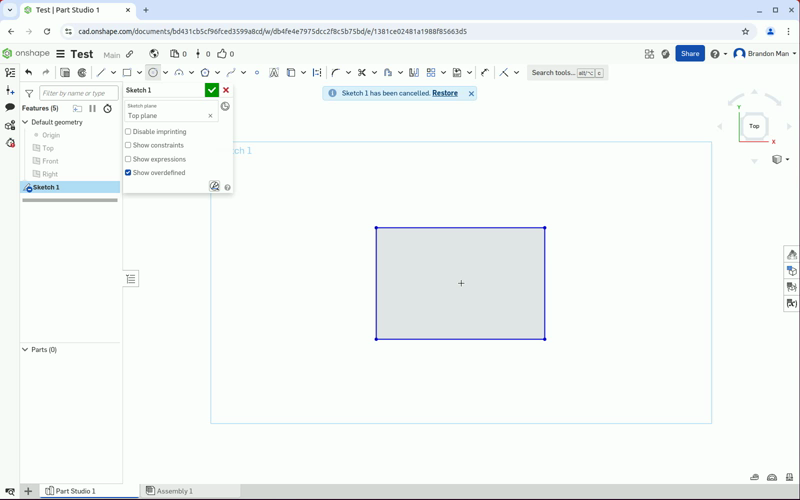
click(461, 282)
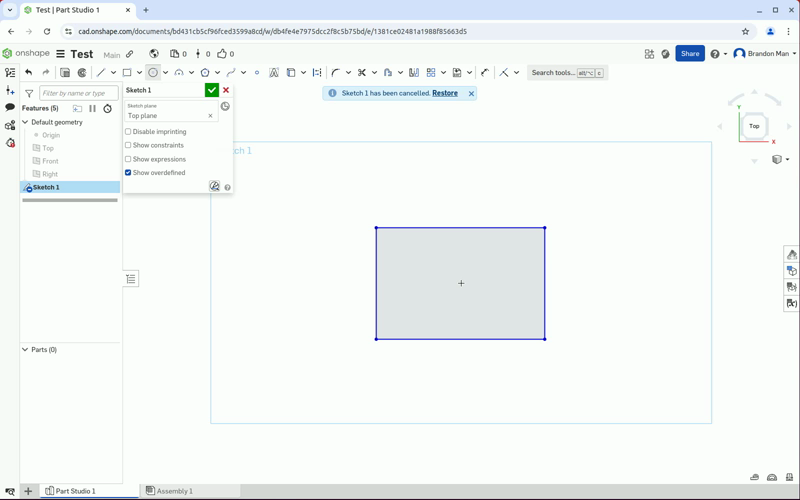
key_up(shift)
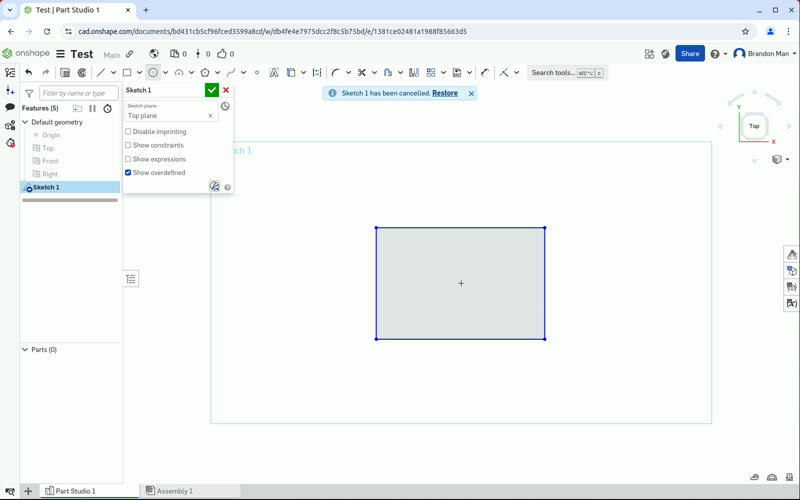
mouse_move(489, 282)
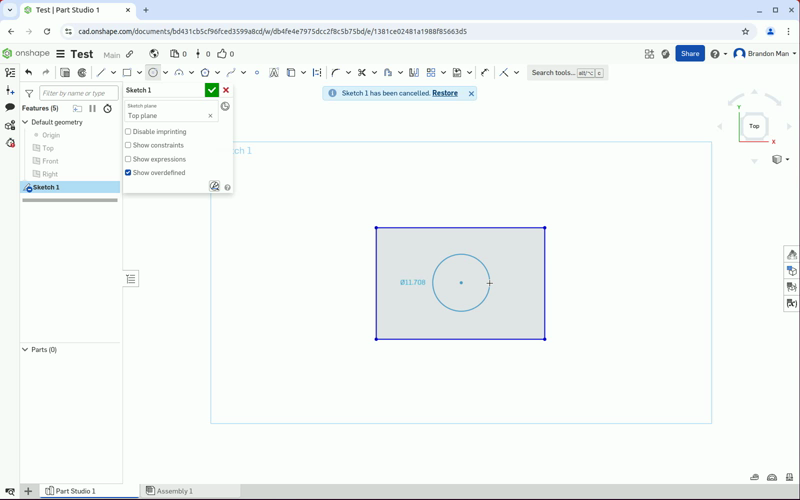
click(489, 282)
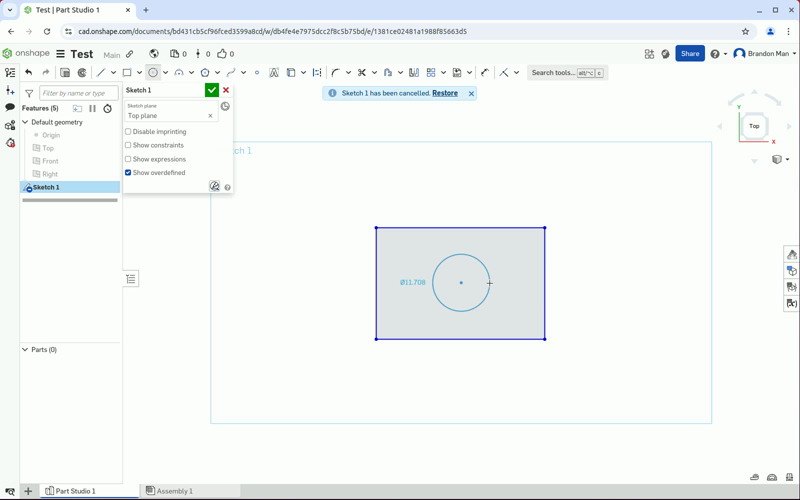
key(esc)
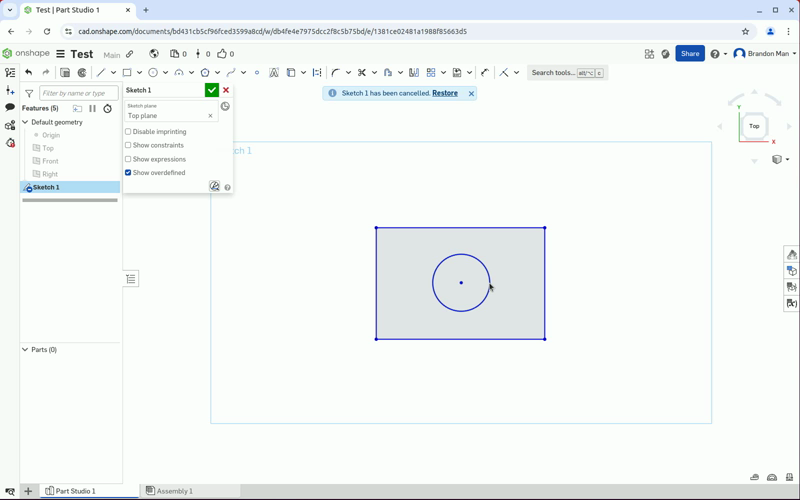
mouse_move(404, 279)
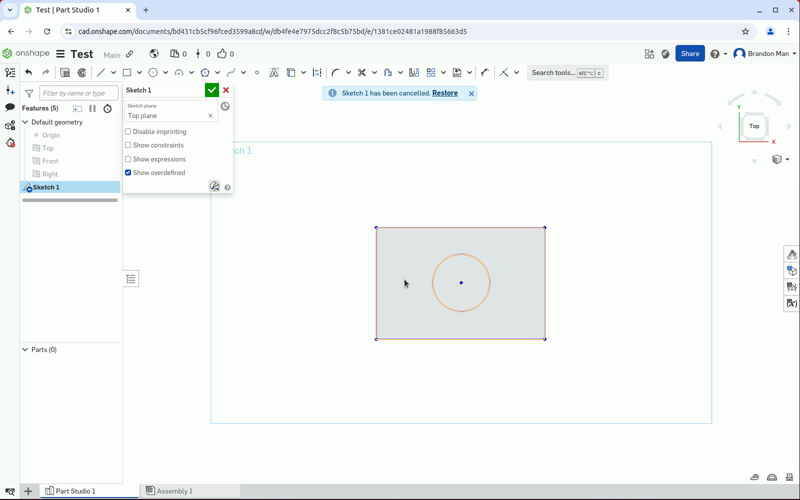
click(404, 279)
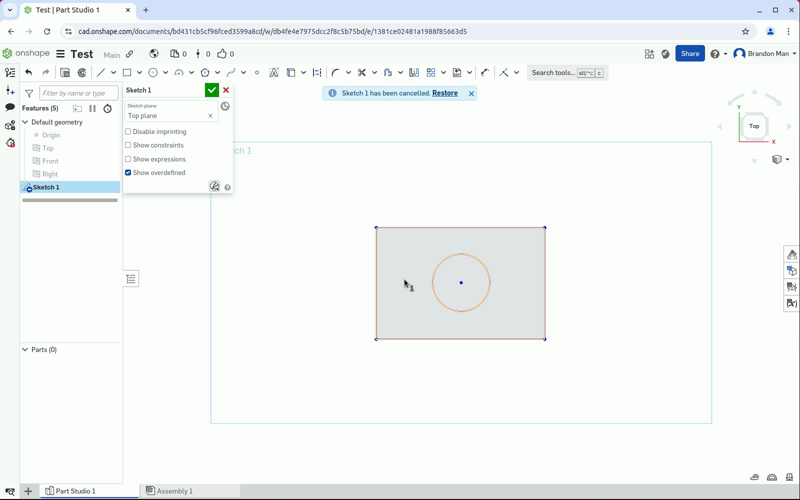
mouse_move(73, 352)
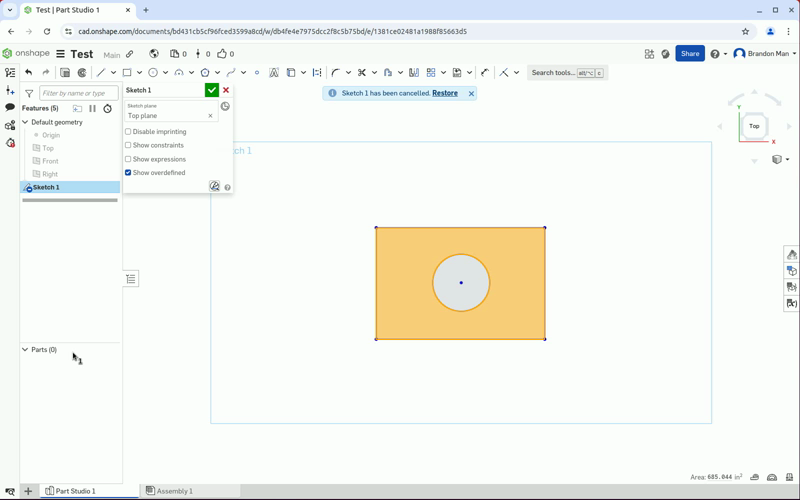
key(shift+y)
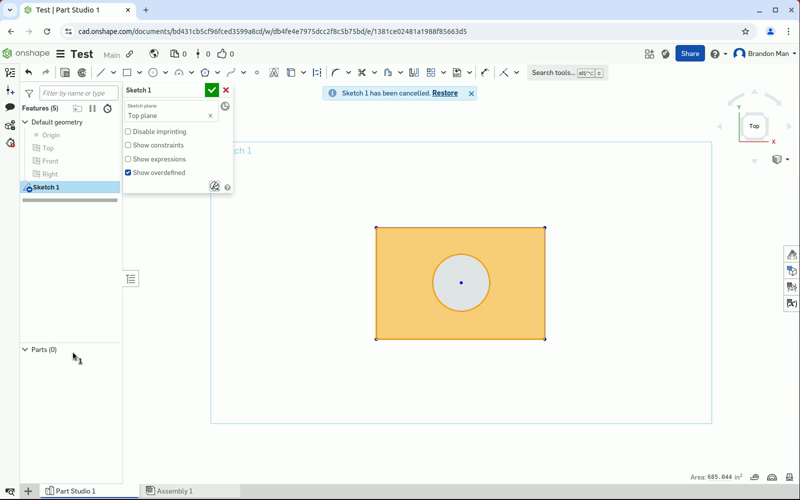
key(shift+e)
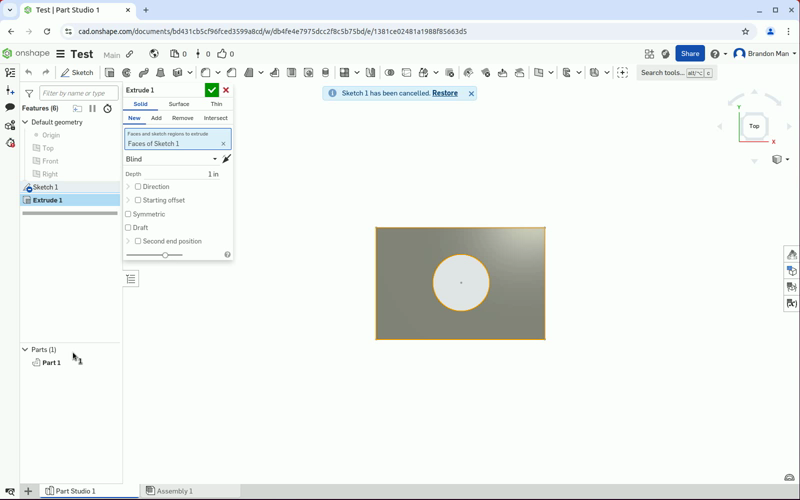
mouse_move(143, 106)
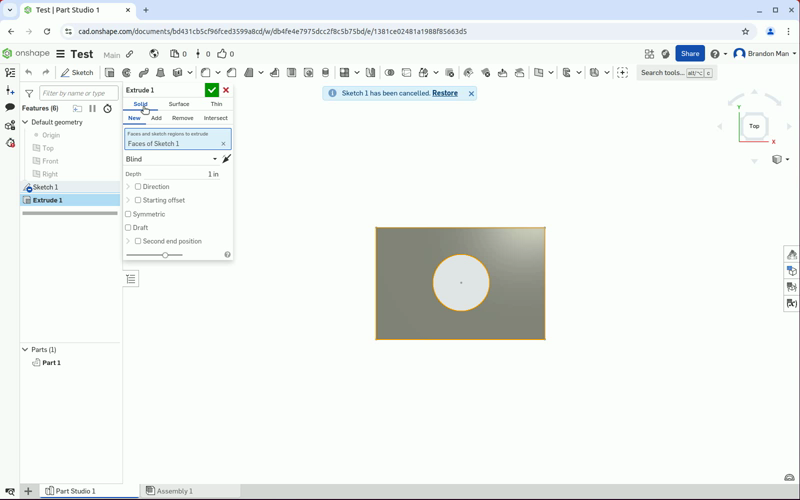
click(143, 106)
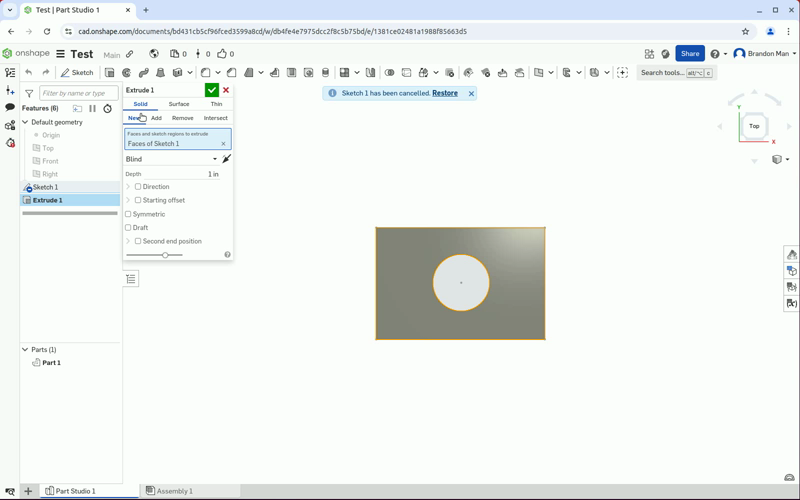
mouse_move(137, 120)
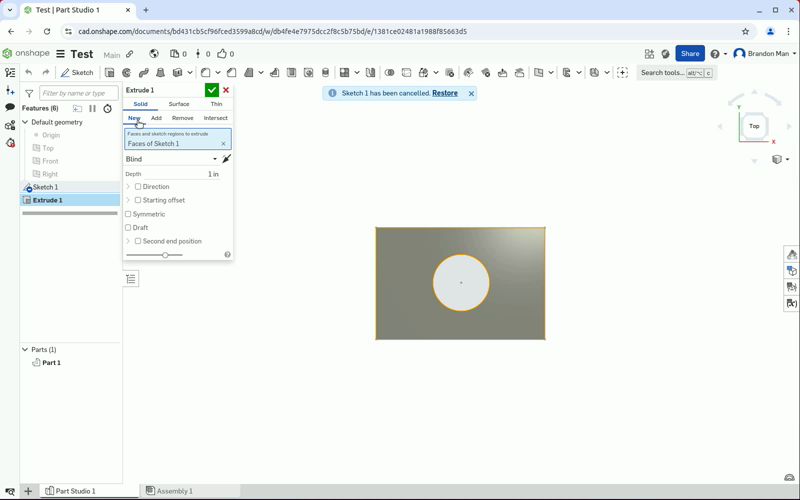
click(137, 120)
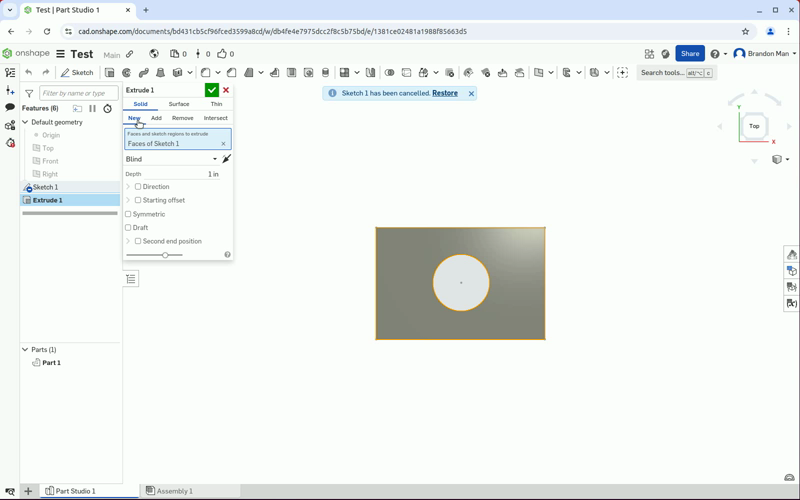
key(tab, 4)
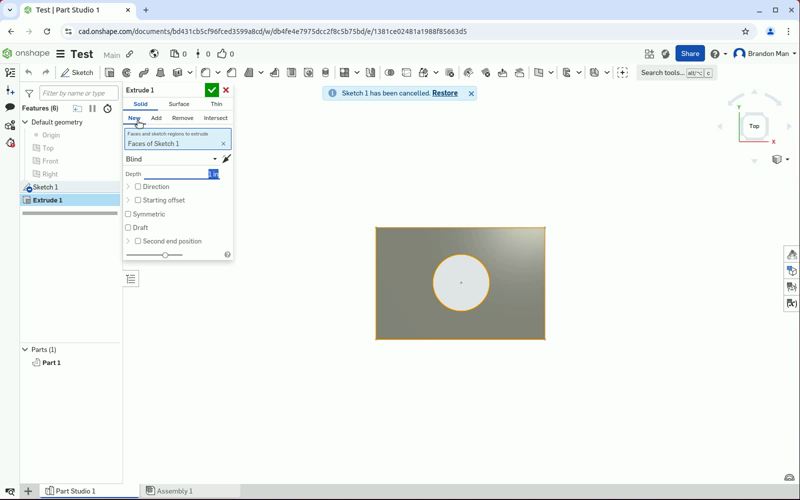
text(5.777)
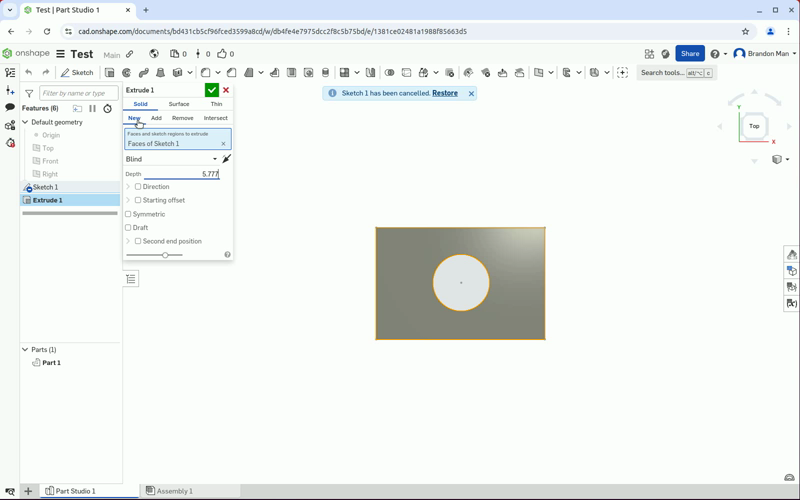
key(enter)
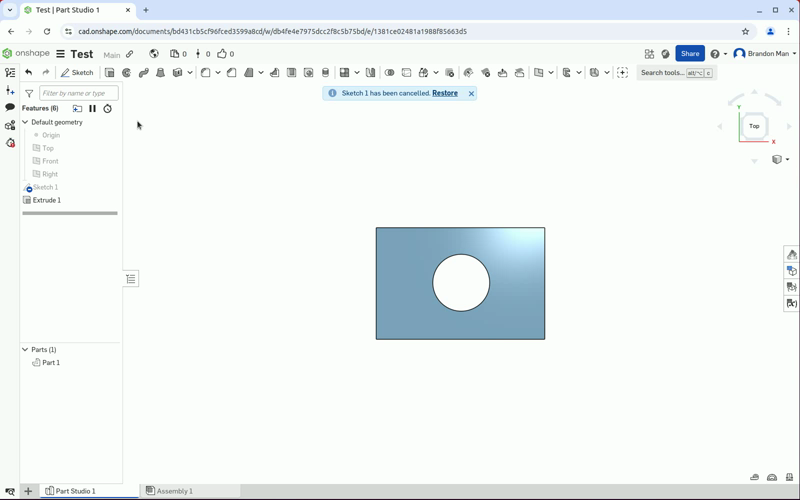
key(shift+h)
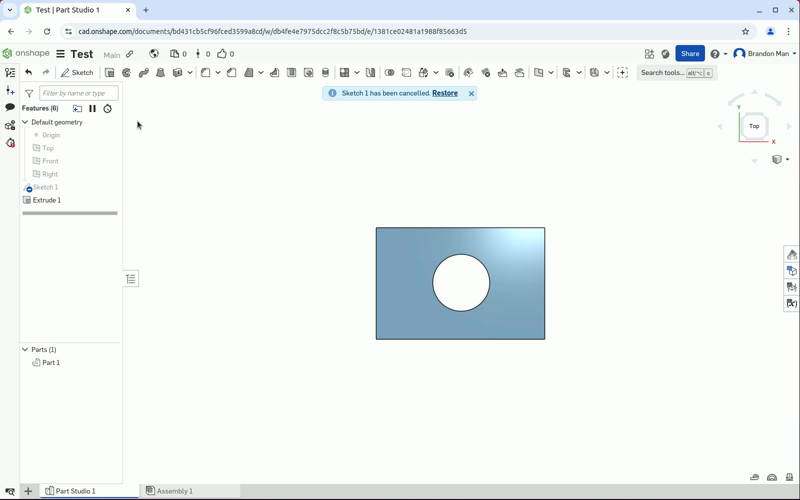
key(shift+h)
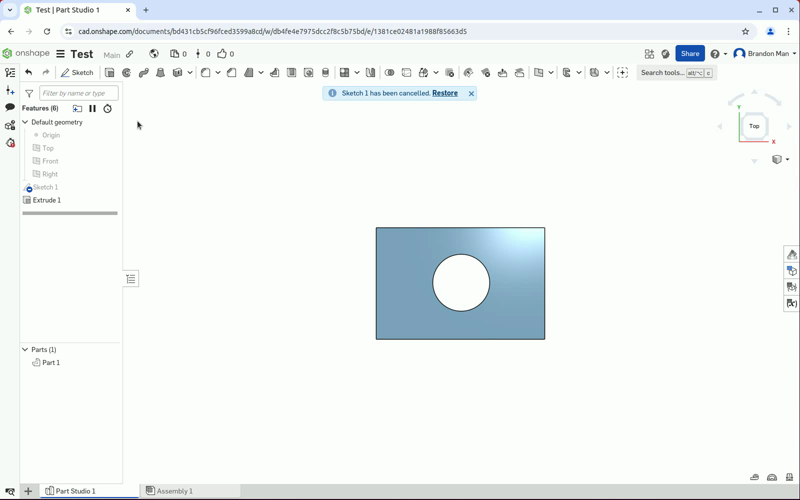
mouse_move(73, 189)
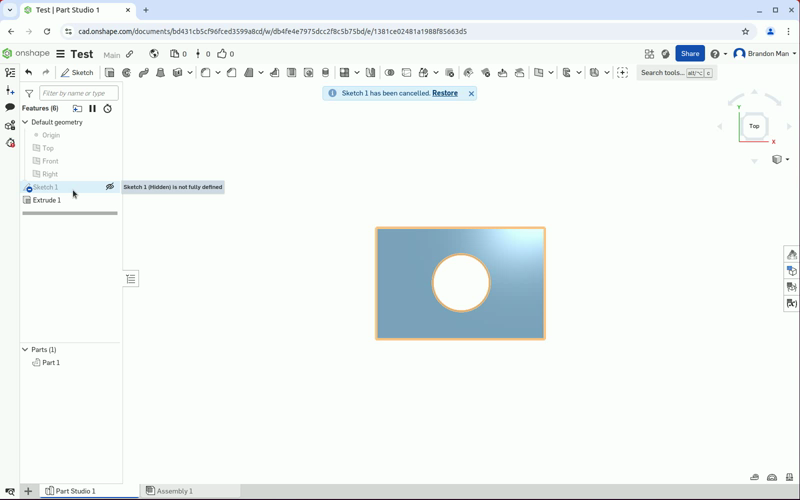
click(73, 189)
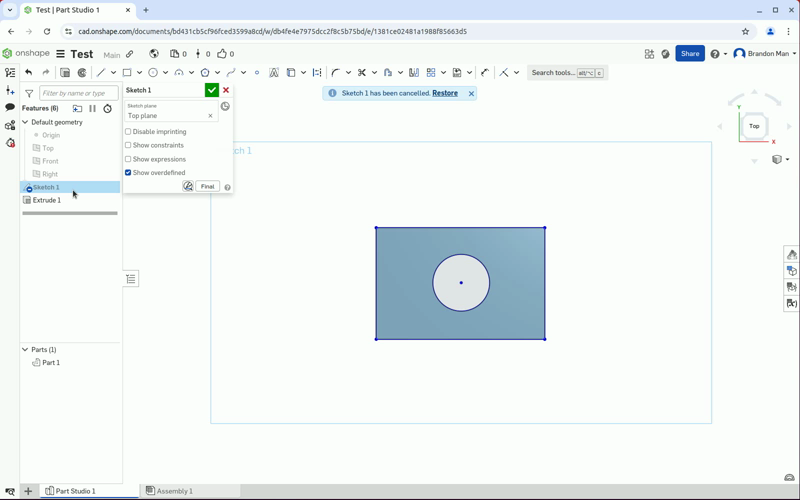
mouse_move(229, 92)
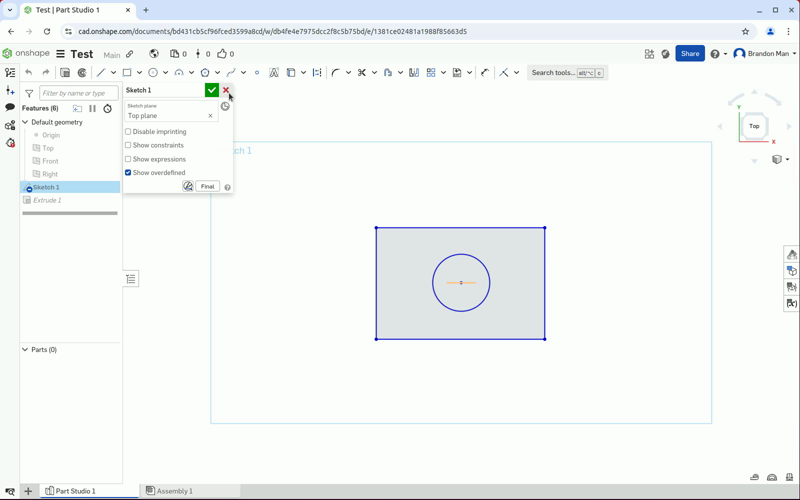
click(229, 92)
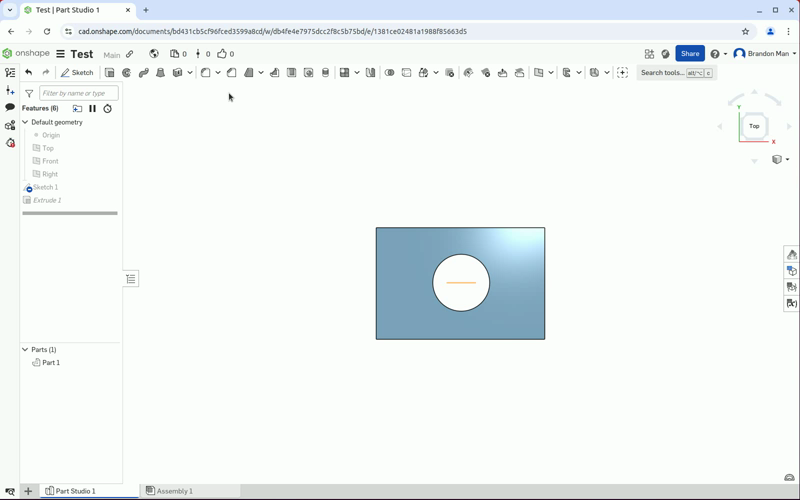
mouse_move(541, 75)
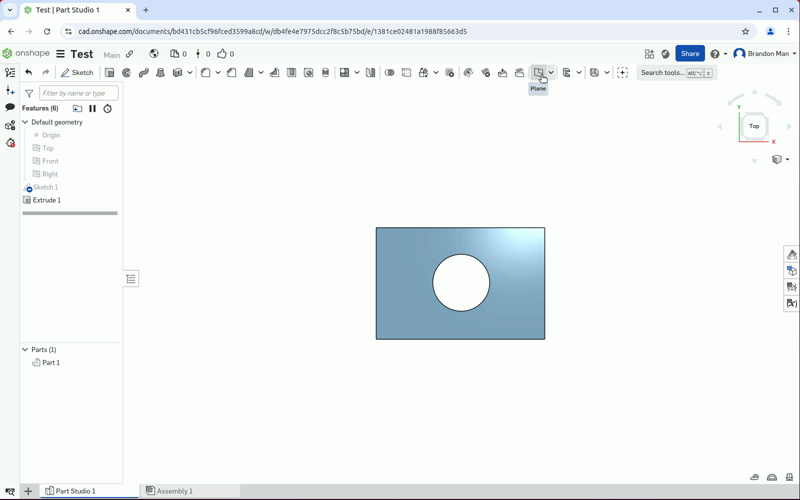
click(541, 75)
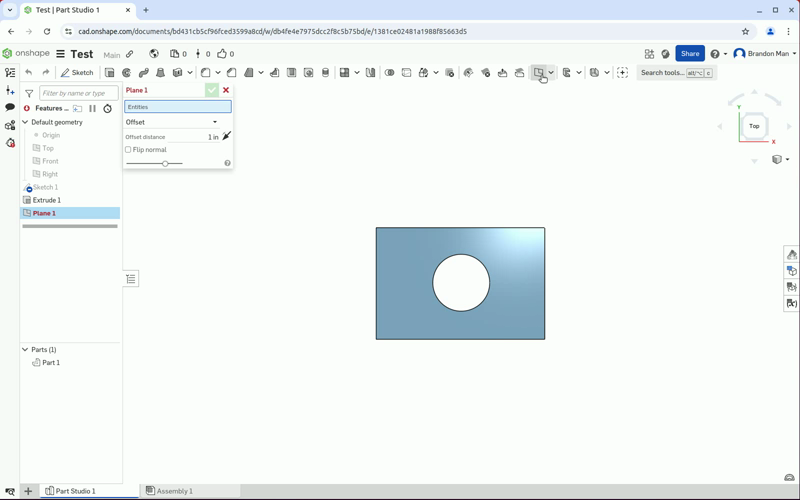
mouse_move(73, 150)
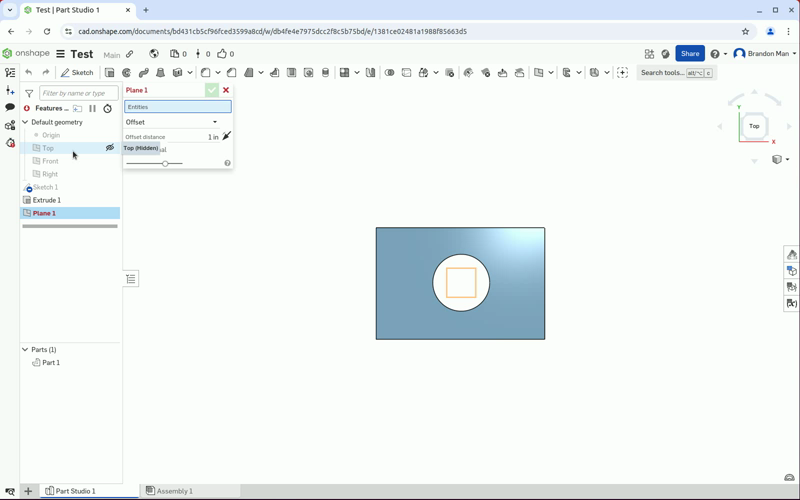
click(73, 150)
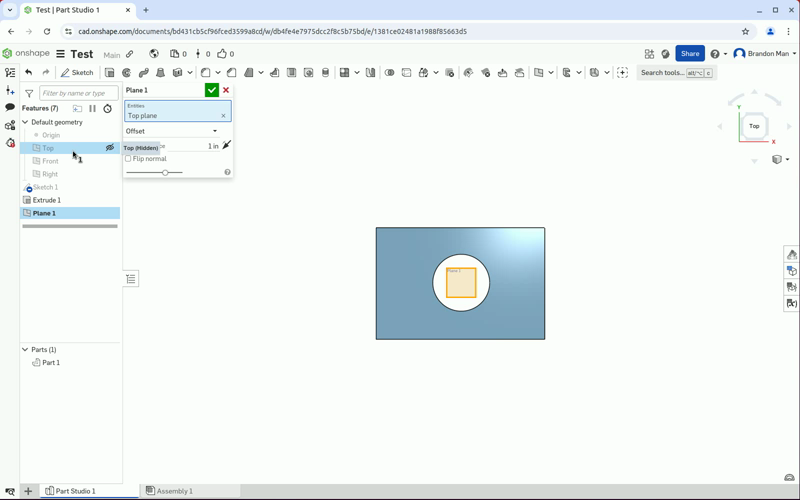
key(tab, 2)
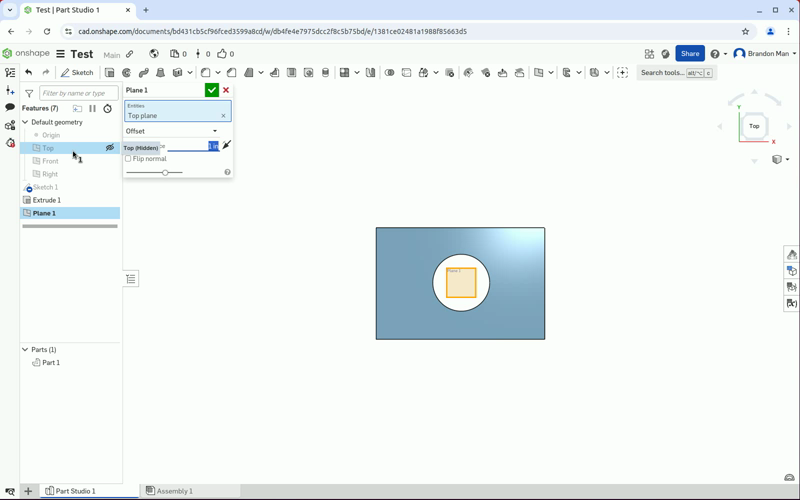
text(5.792)
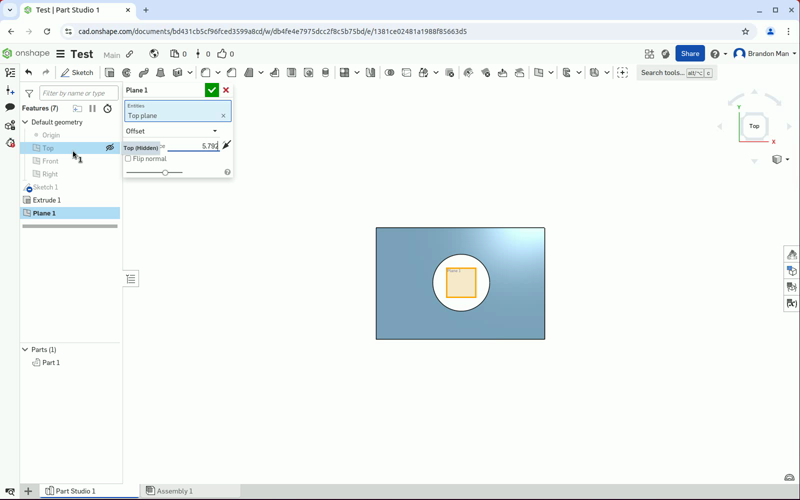
key(enter, 2)
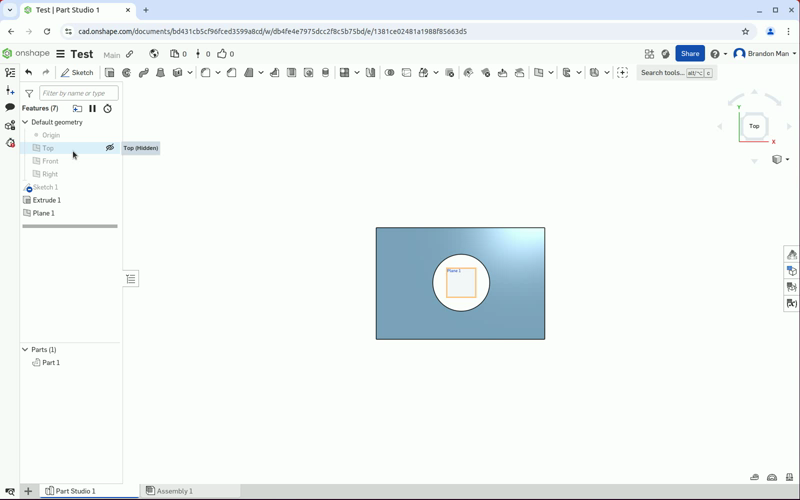
key(shift+s)
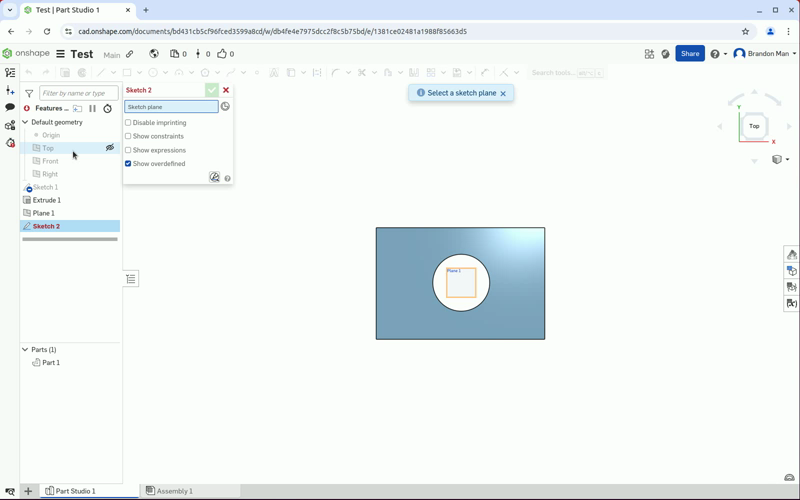
mouse_move(73, 215)
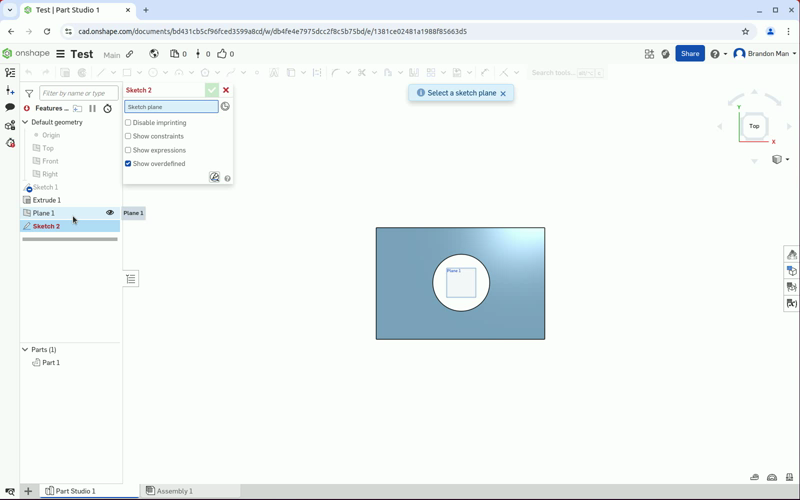
click(73, 215)
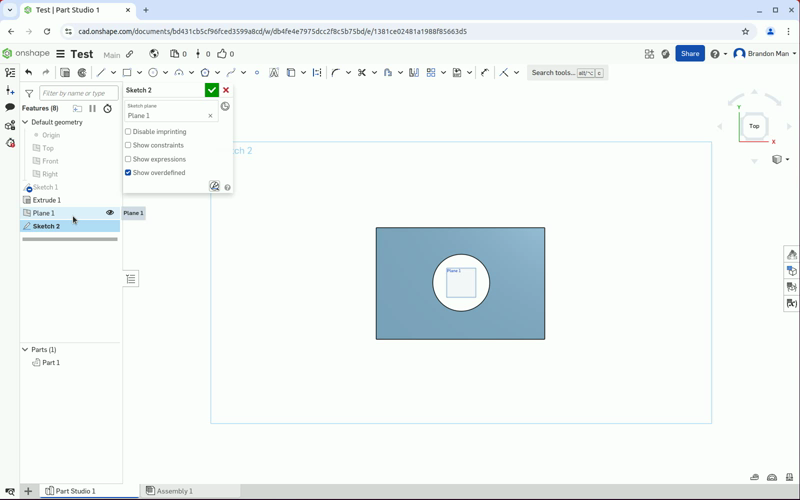
mouse_move(73, 352)
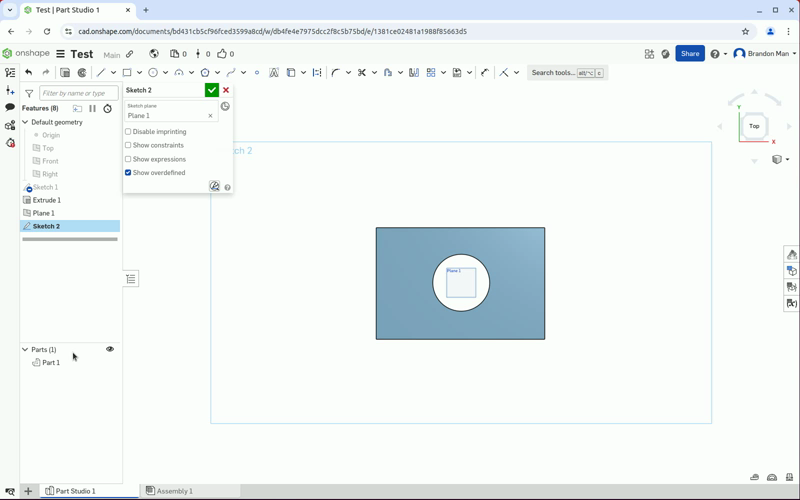
key(y)
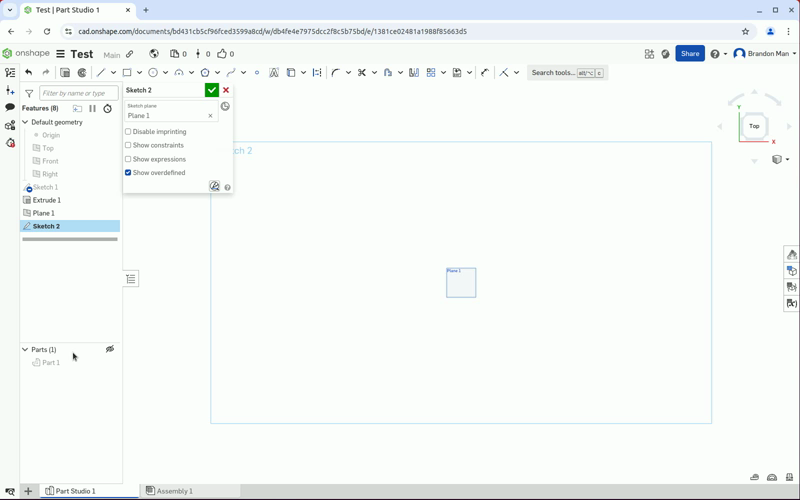
key(l)
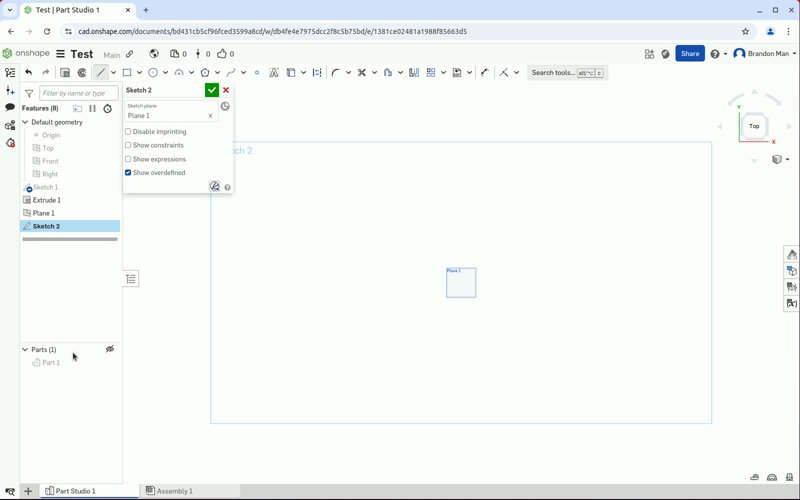
key_down(shift)
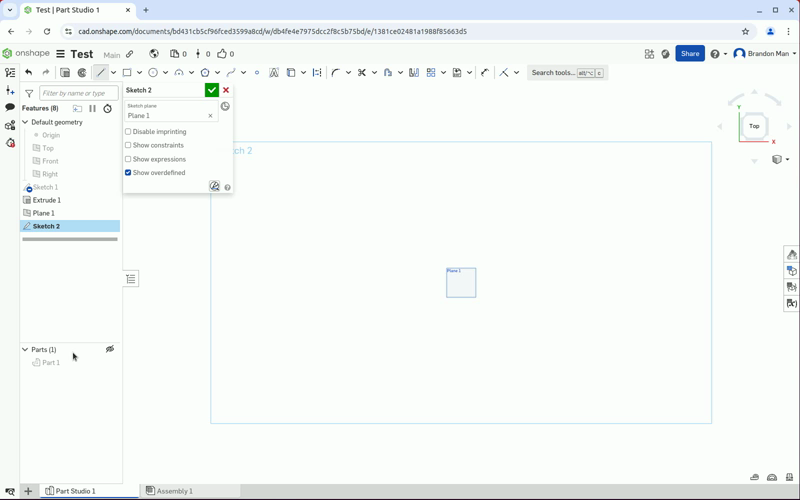
mouse_move(382, 339)
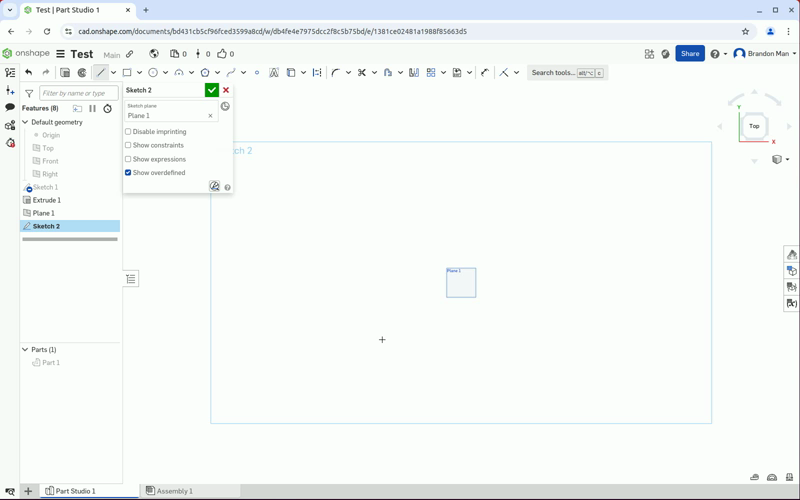
click(382, 339)
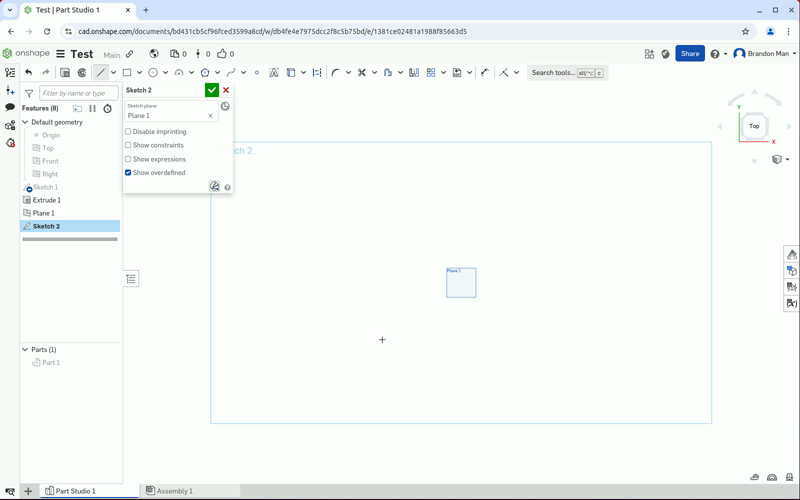
key_up(shift)
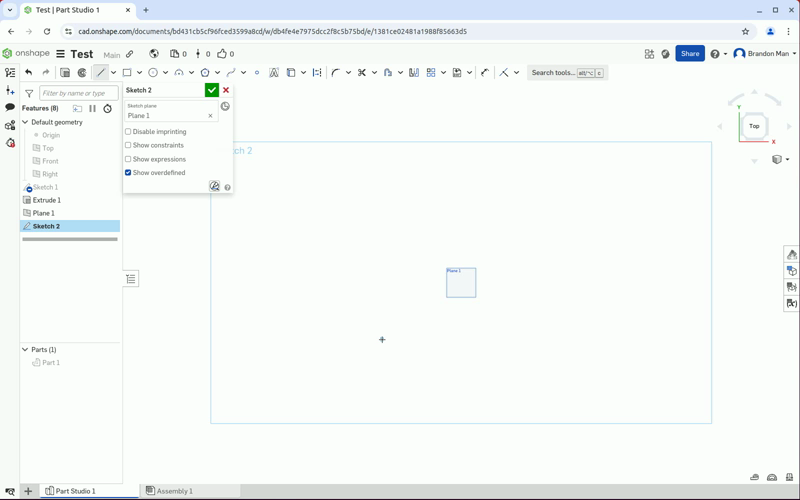
key_down(shift)
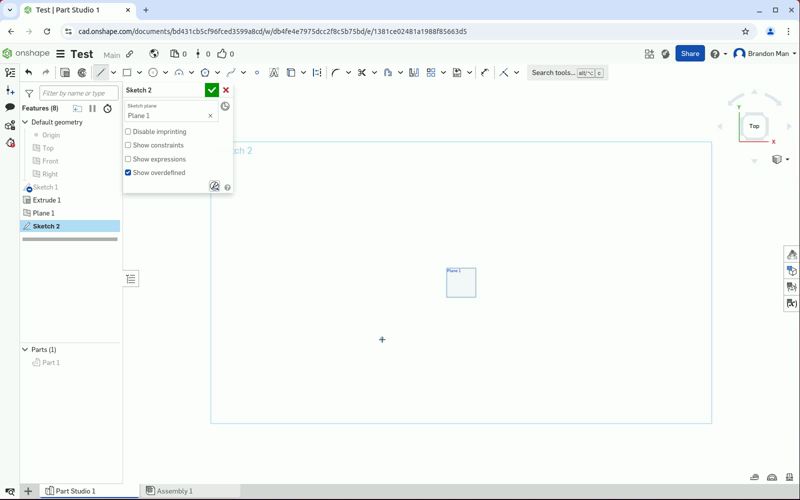
mouse_move(412, 339)
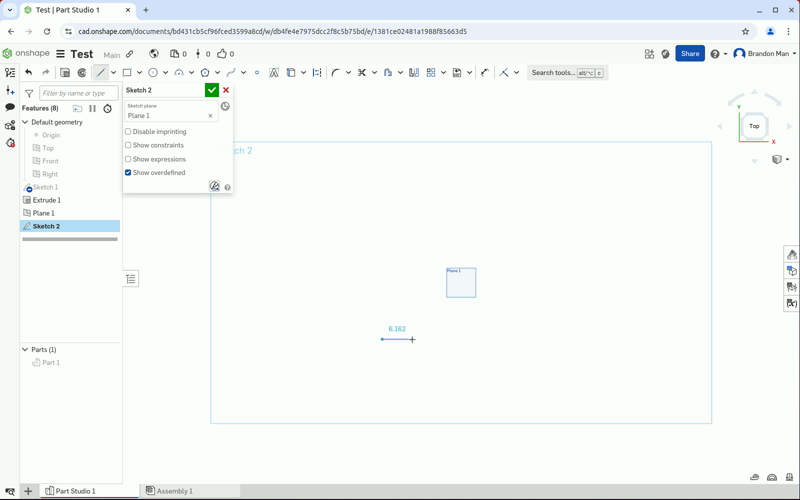
mouse_move(396, 339)
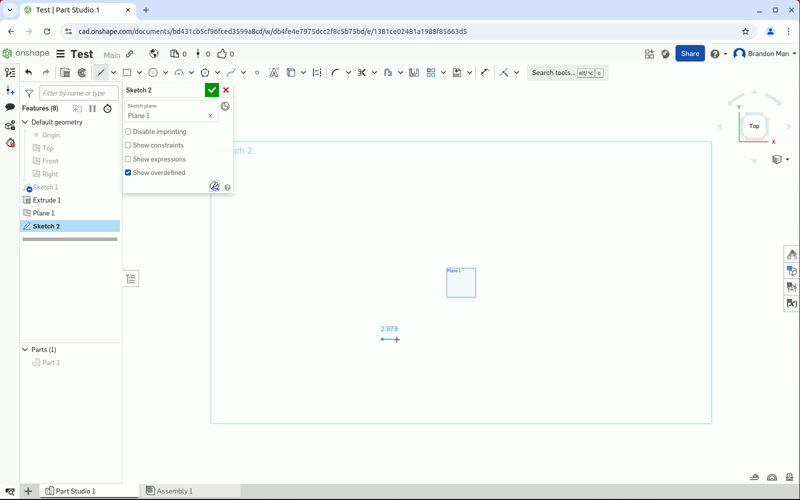
click(396, 339)
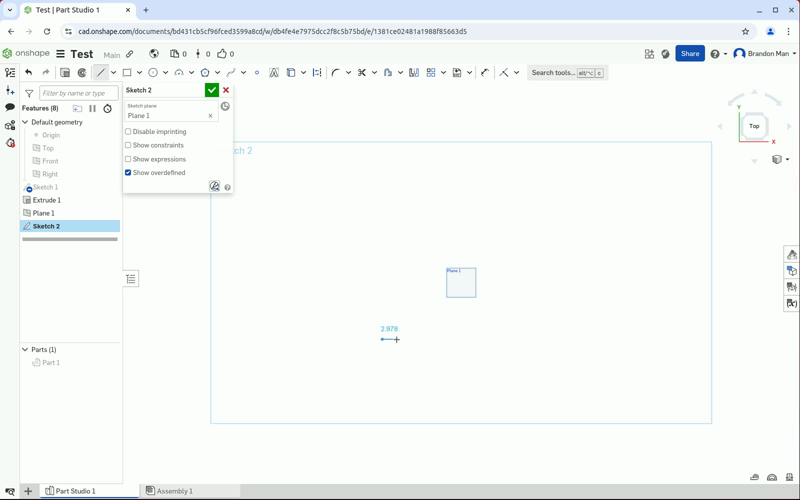
key_up(shift)
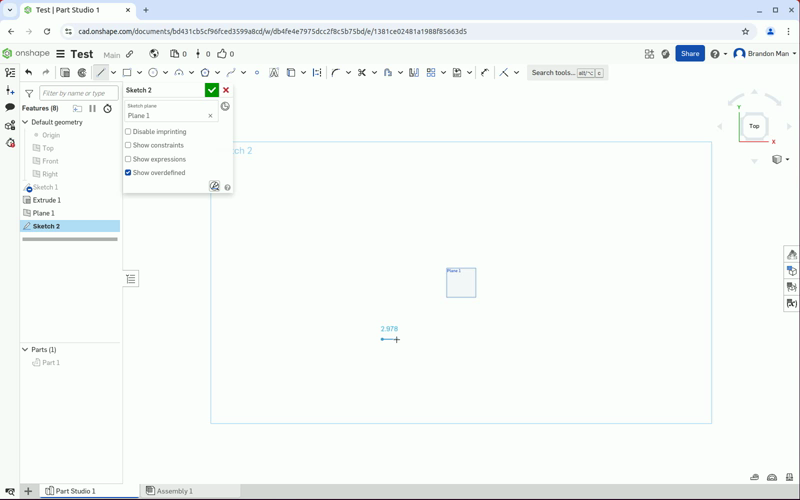
key_down(shift)
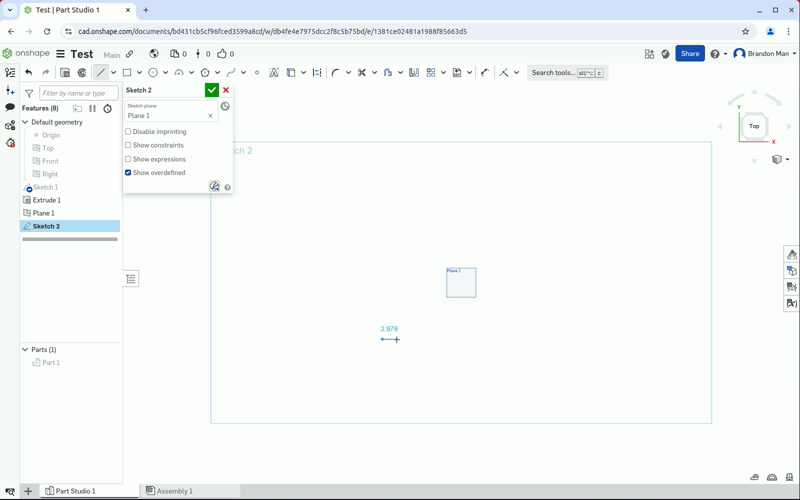
mouse_move(396, 226)
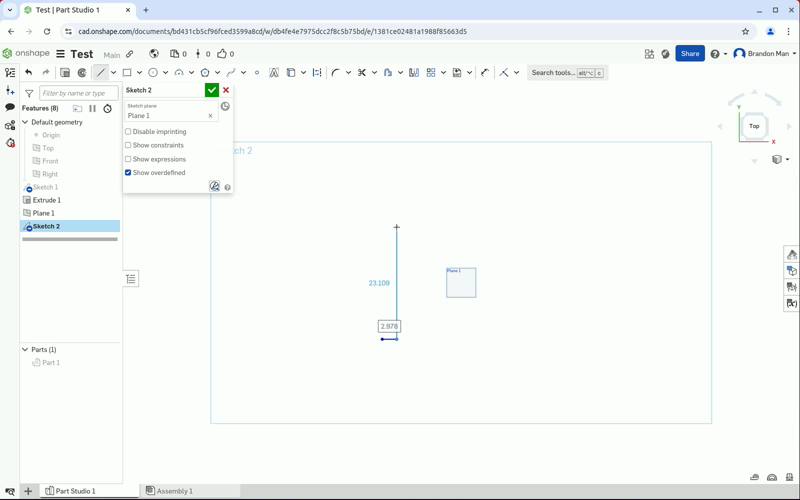
click(396, 226)
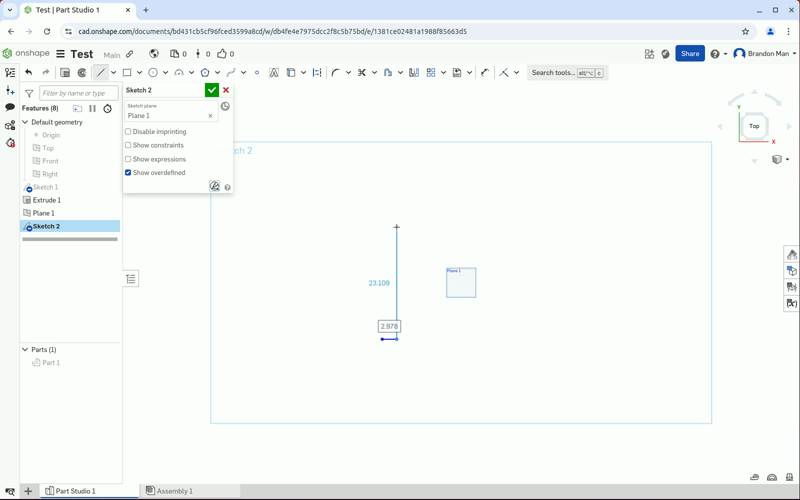
key_up(shift)
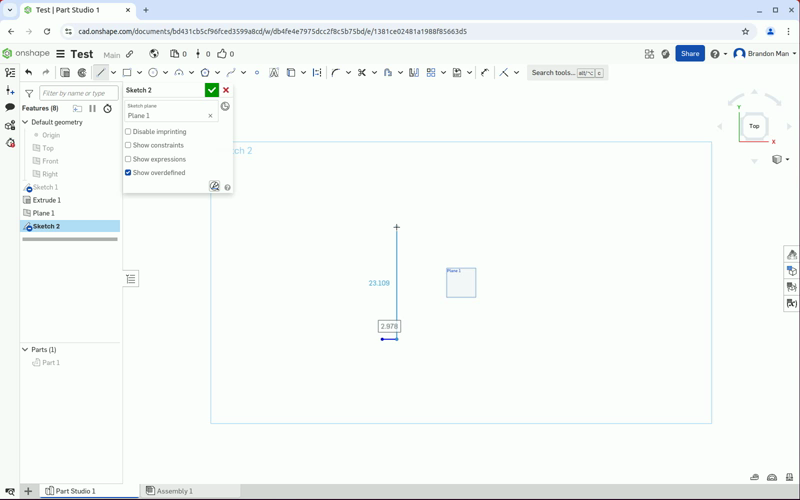
key_down(shift)
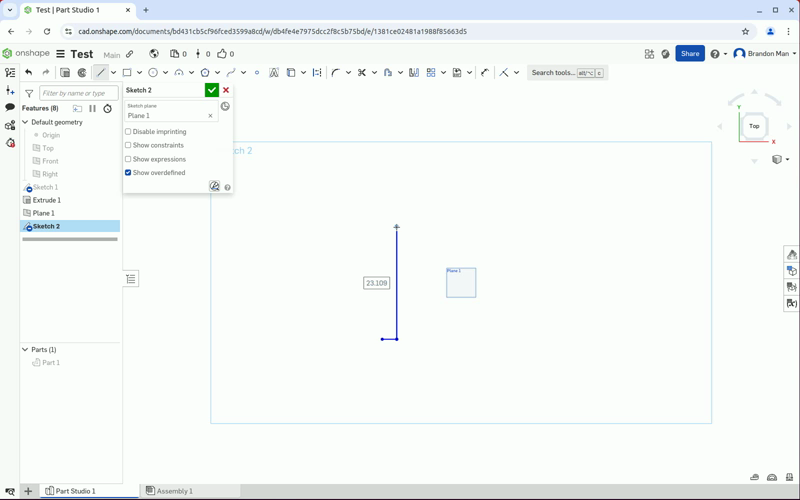
mouse_move(426, 226)
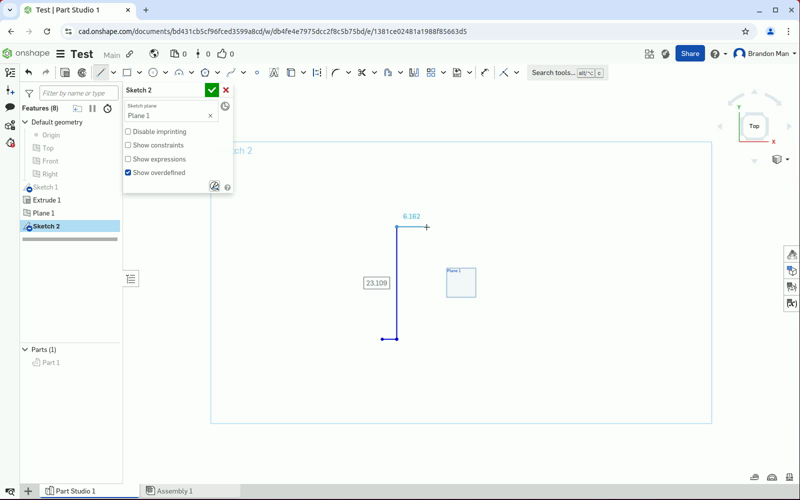
mouse_move(382, 226)
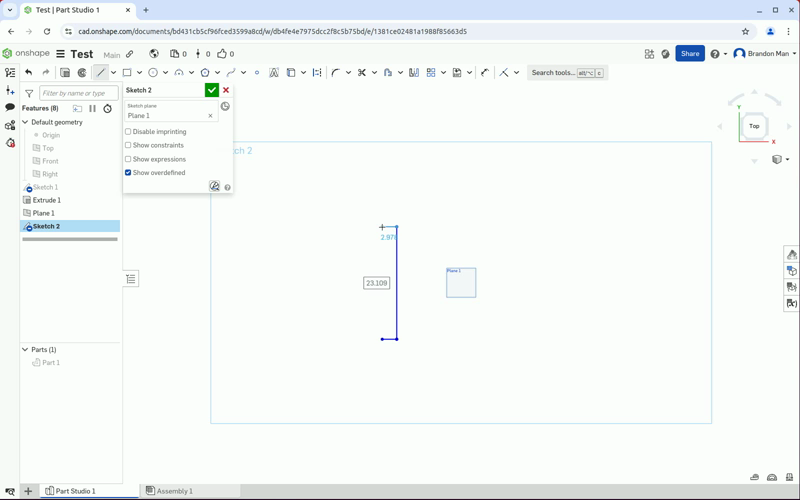
click(382, 226)
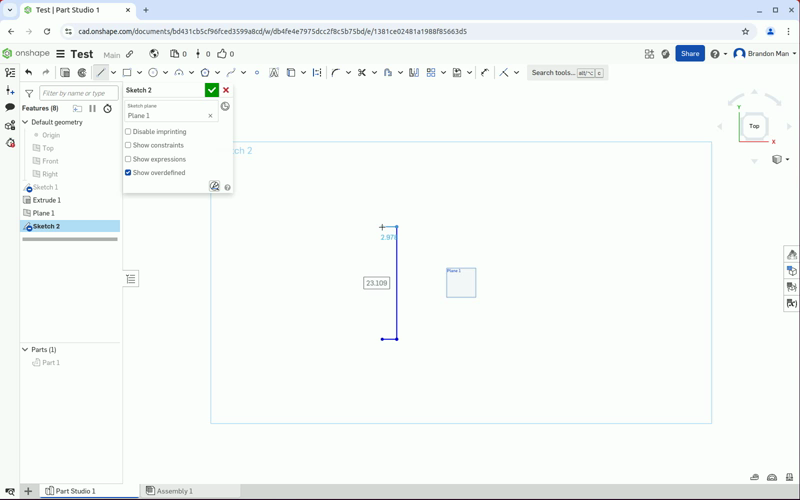
key_up(shift)
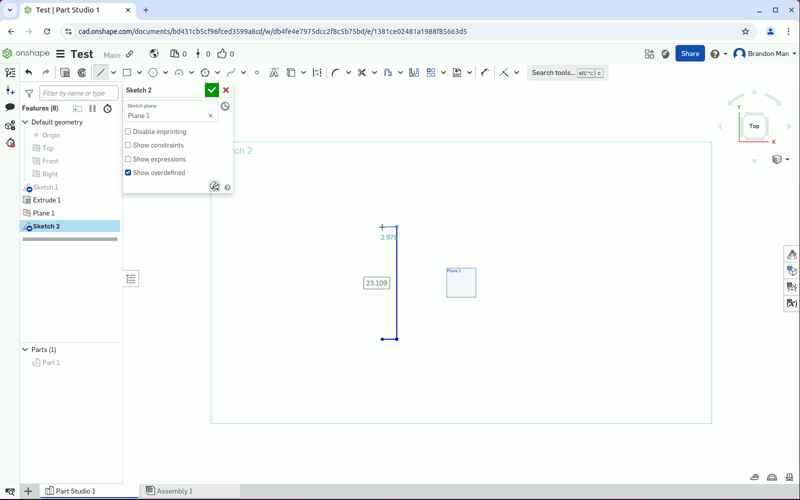
key_down(shift)
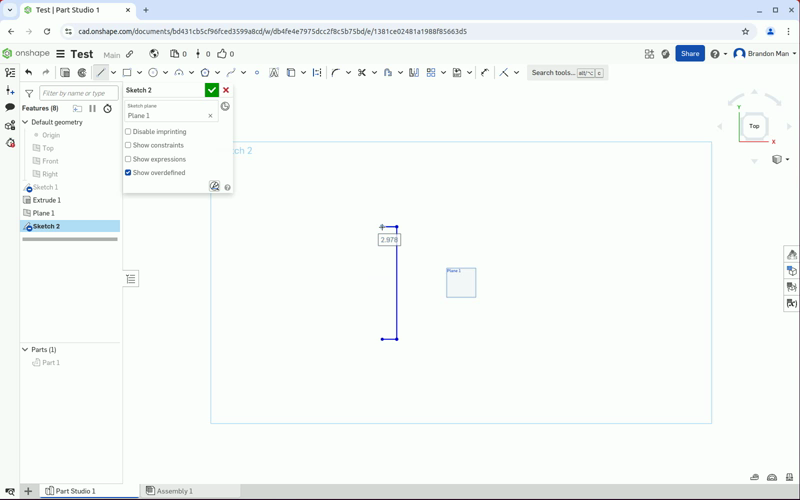
mouse_move(382, 339)
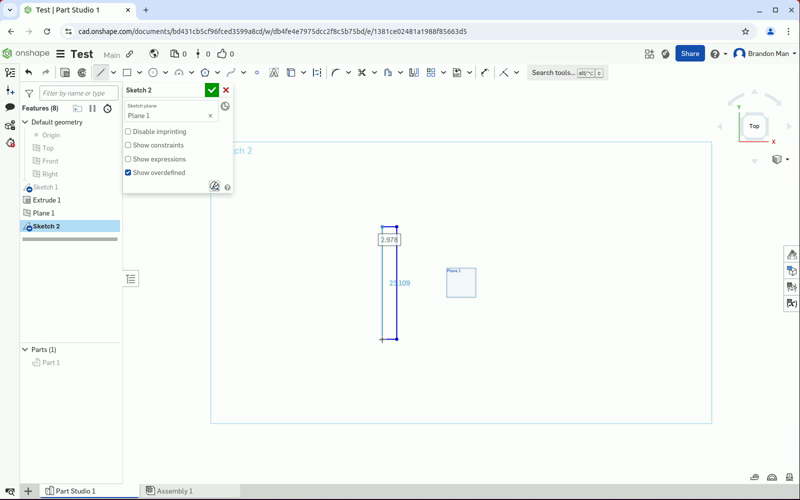
key_up(shift)
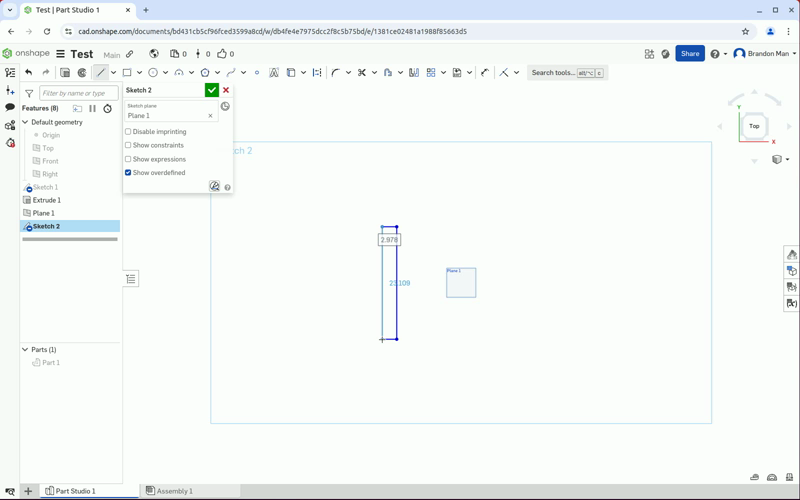
click(382, 339)
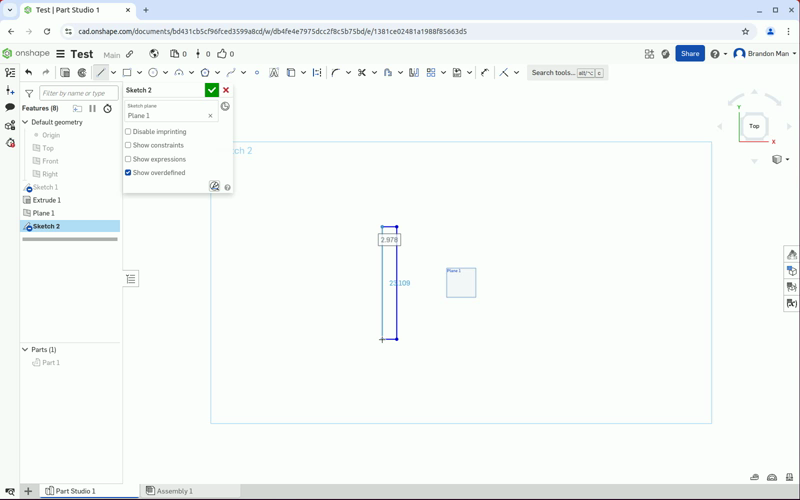
key(esc)
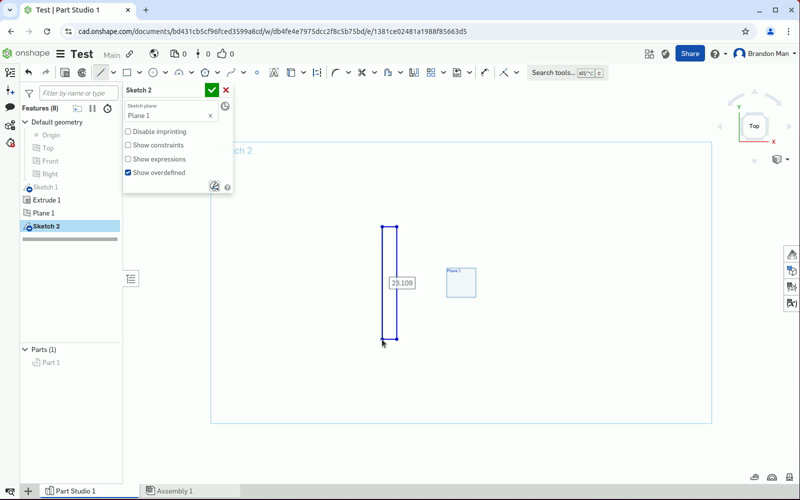
mouse_move(388, 294)
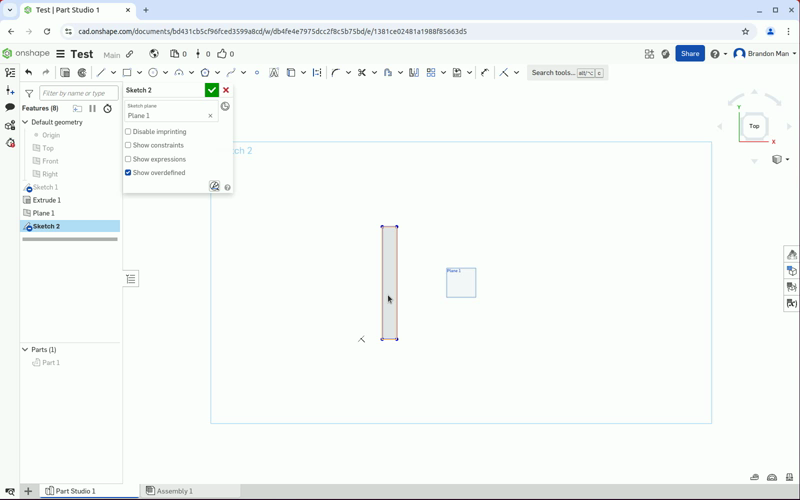
scroll(6)
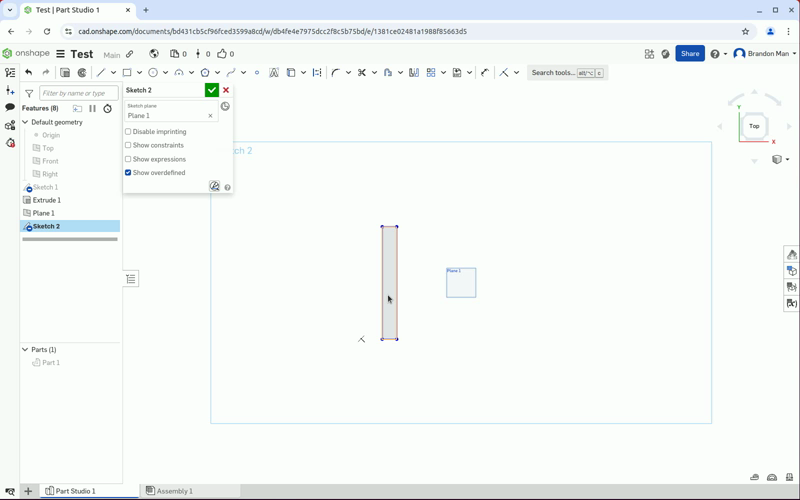
scroll(6)
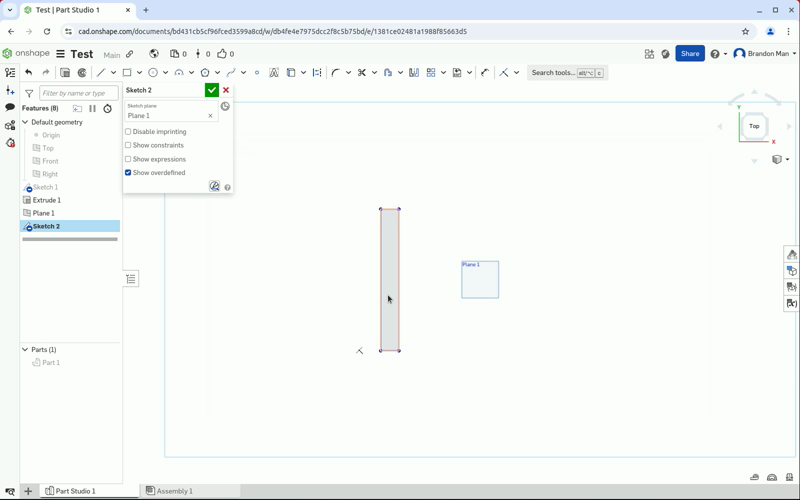
scroll(6)
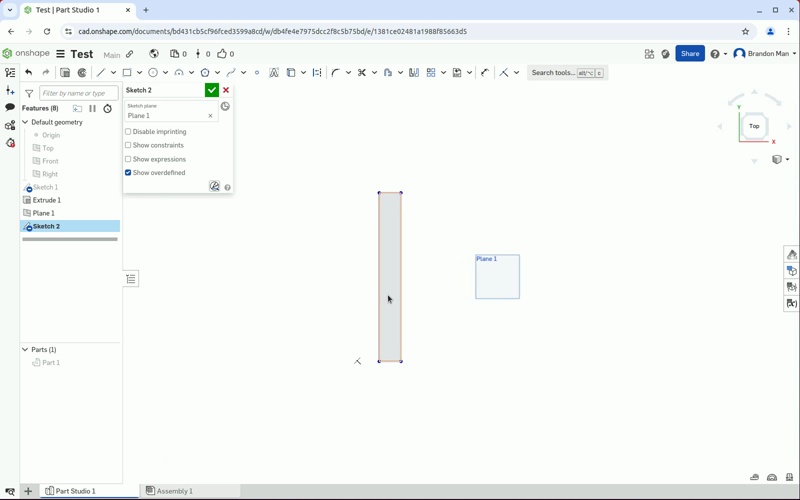
scroll(6)
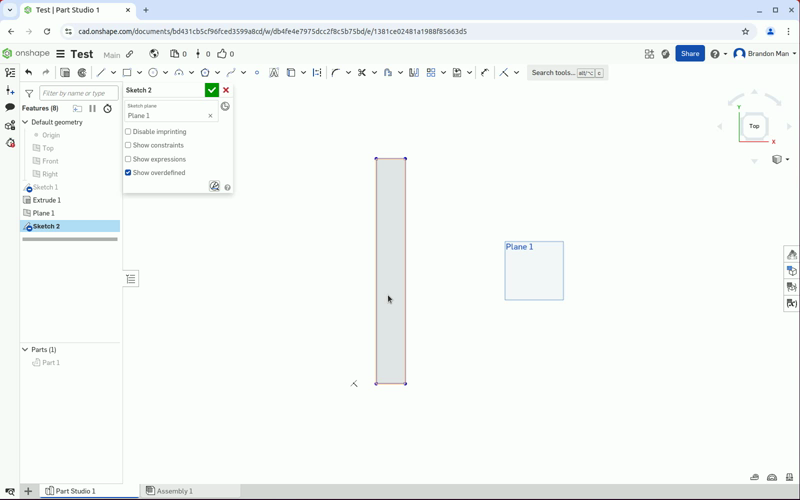
scroll(6)
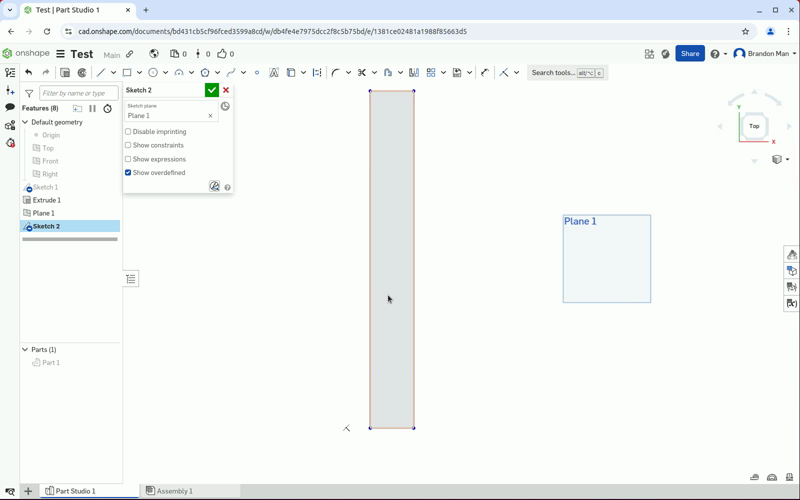
scroll(6)
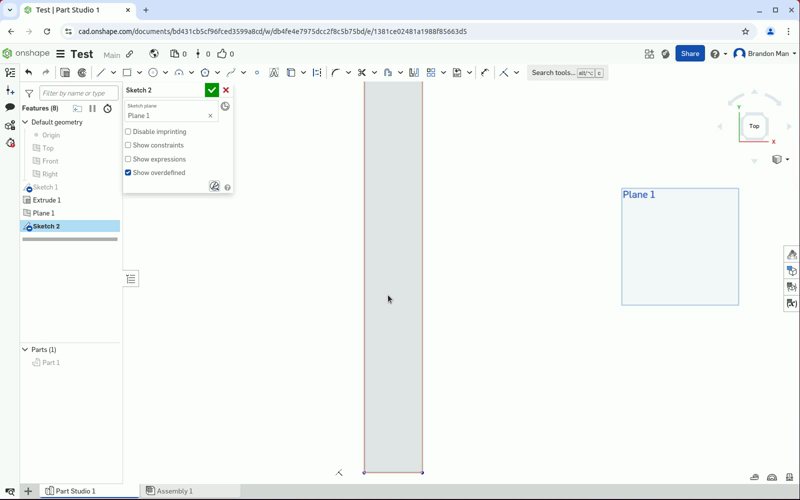
scroll(6)
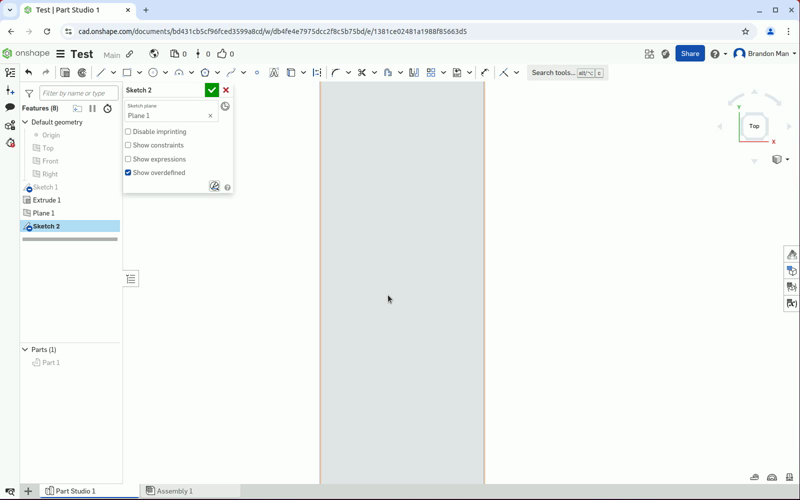
click(388, 294)
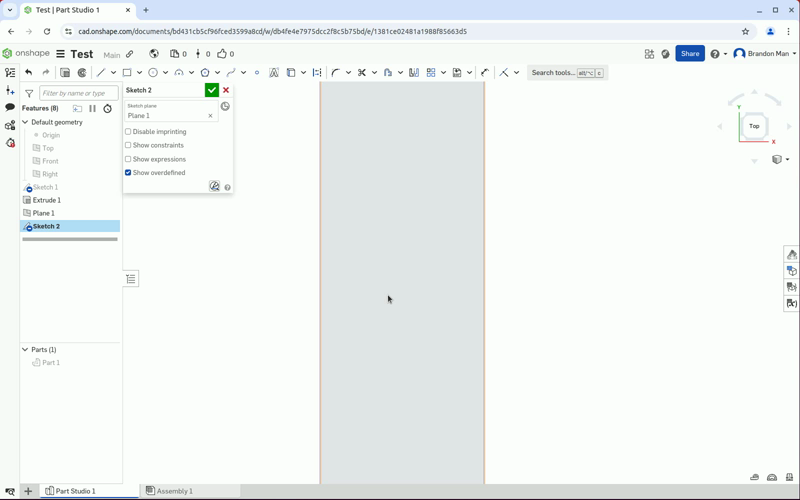
scroll(-6)
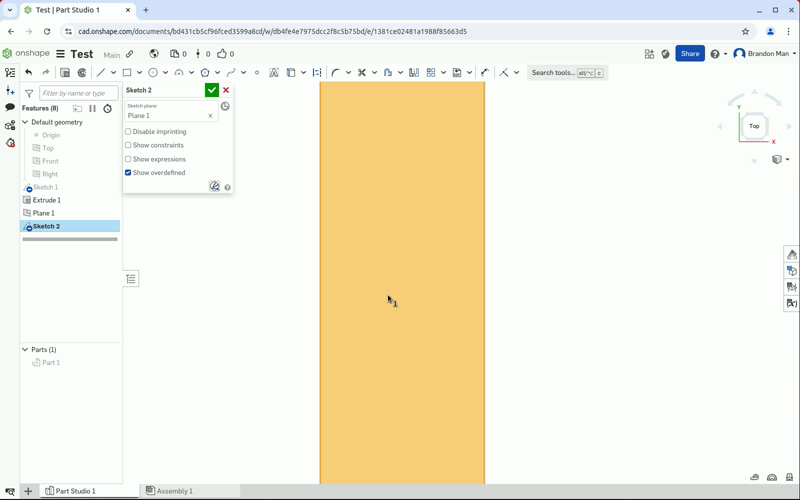
scroll(-6)
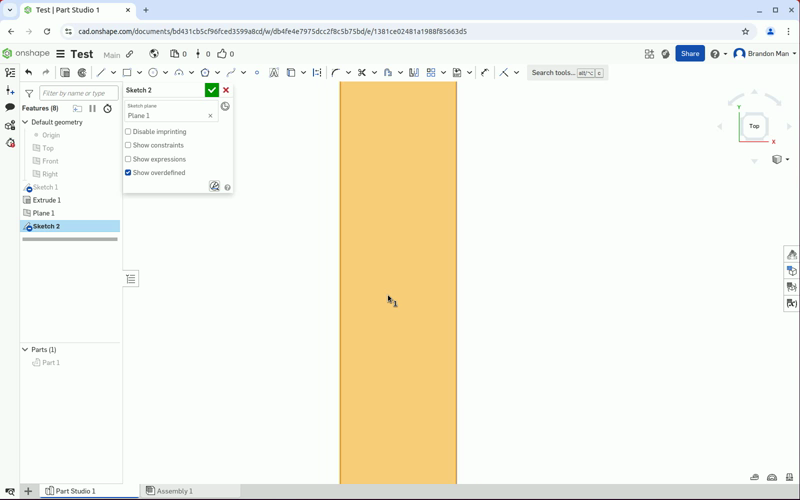
scroll(-6)
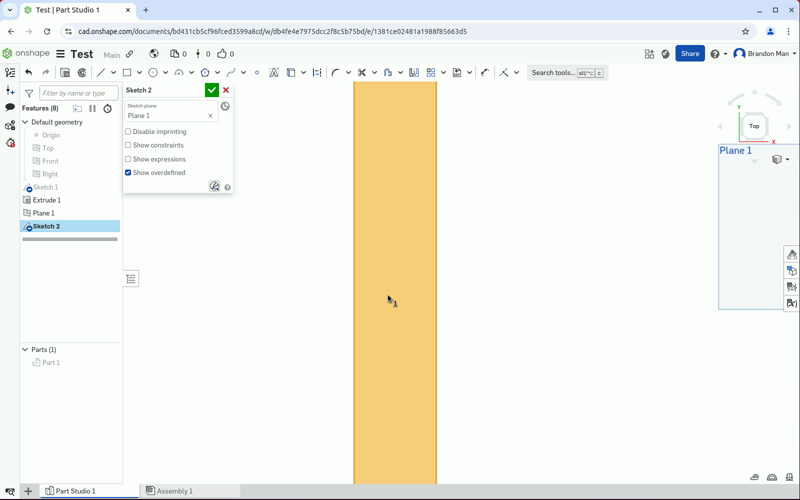
scroll(-6)
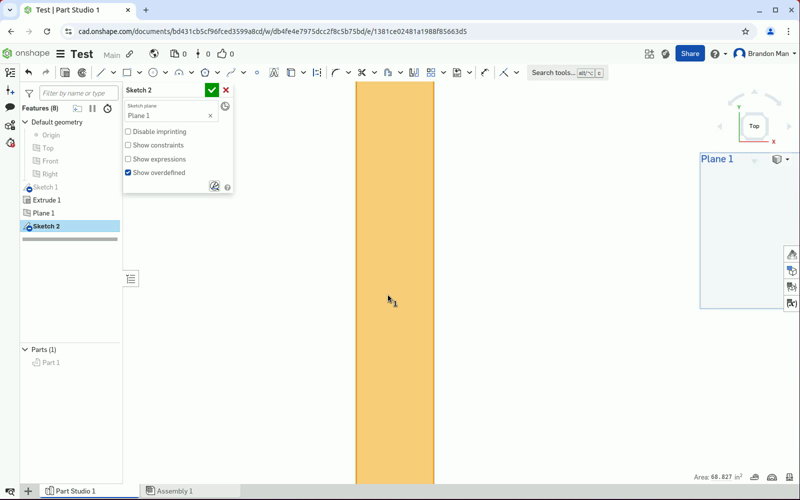
scroll(-6)
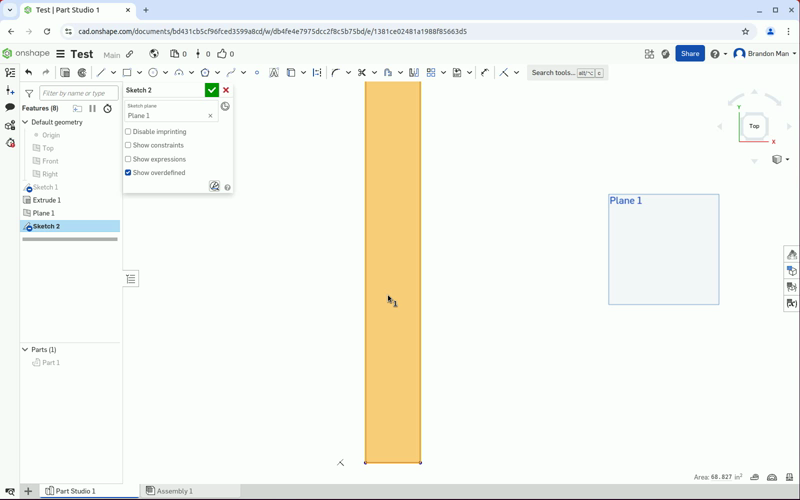
scroll(-6)
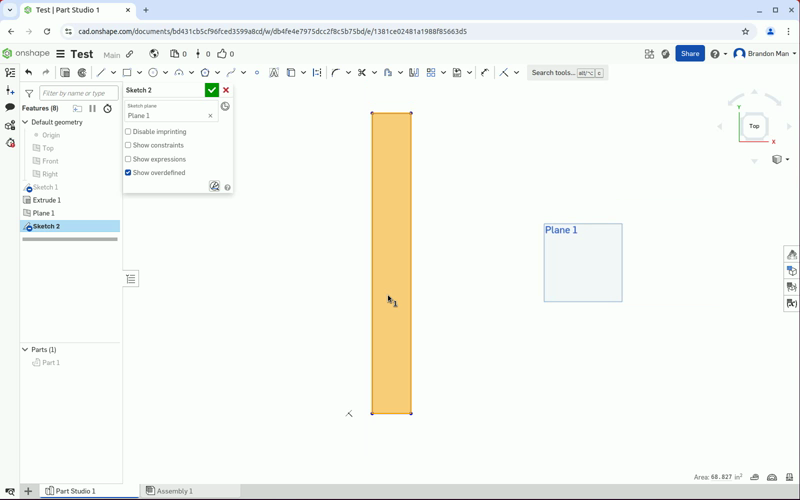
scroll(-6)
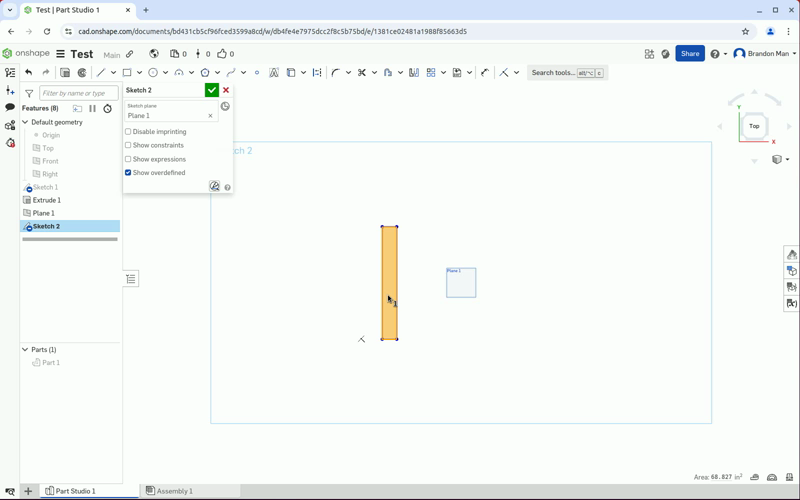
mouse_move(73, 352)
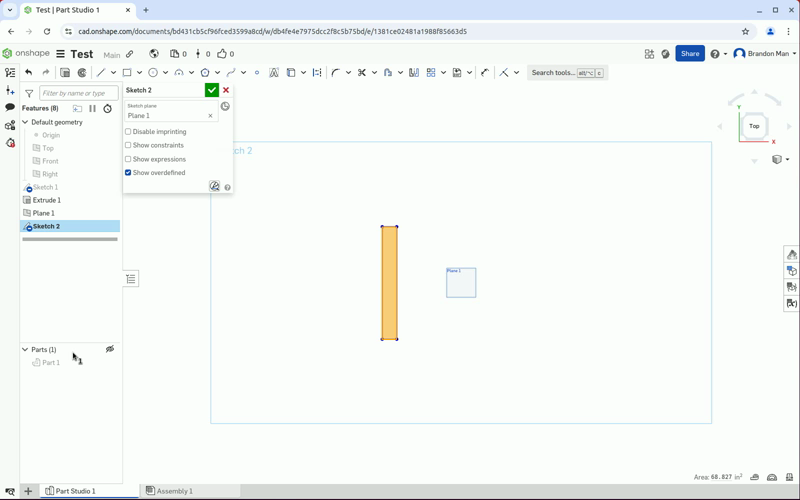
key(shift+y)
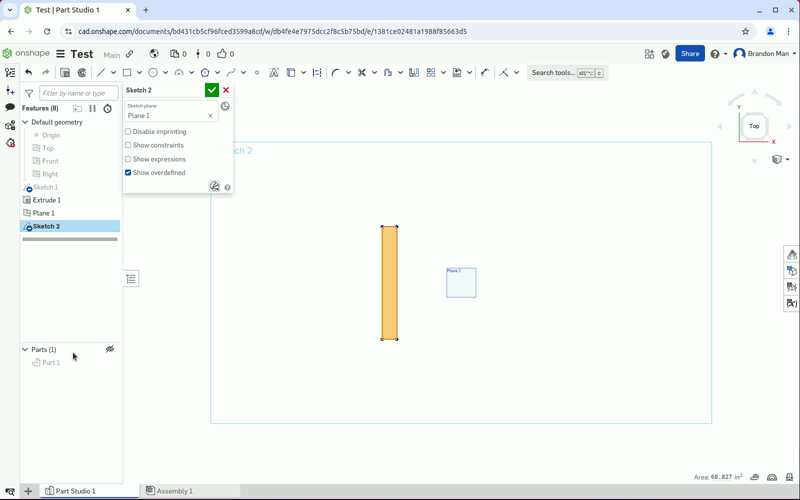
key(shift+e)
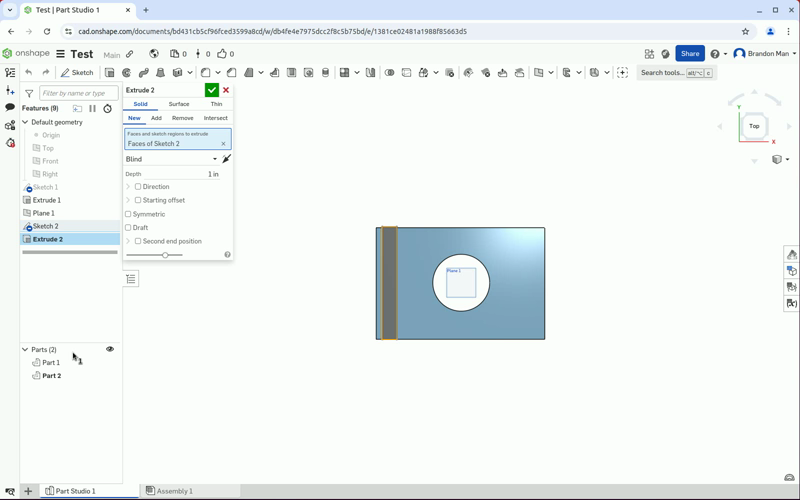
mouse_move(143, 106)
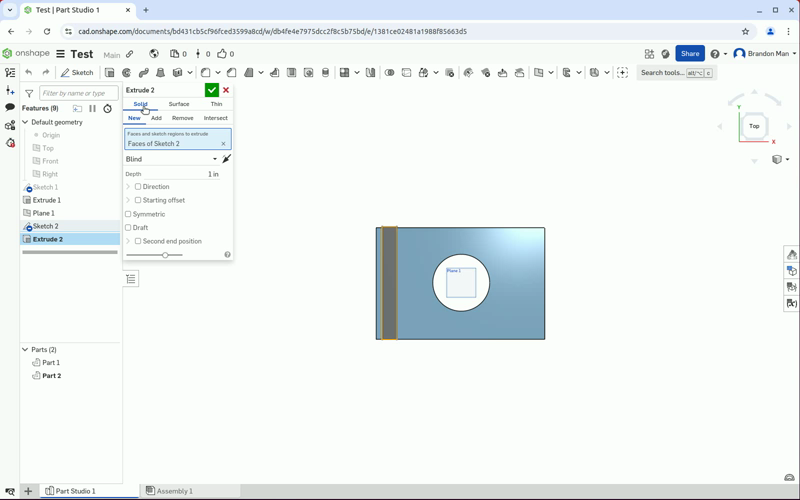
click(143, 106)
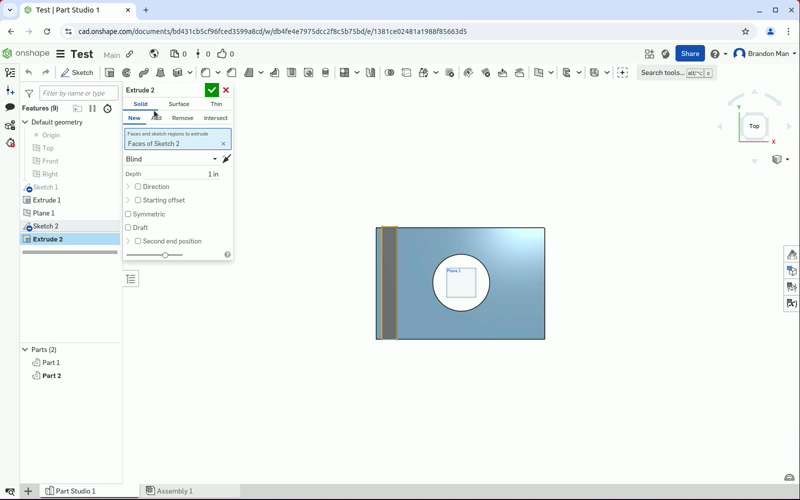
mouse_move(186, 120)
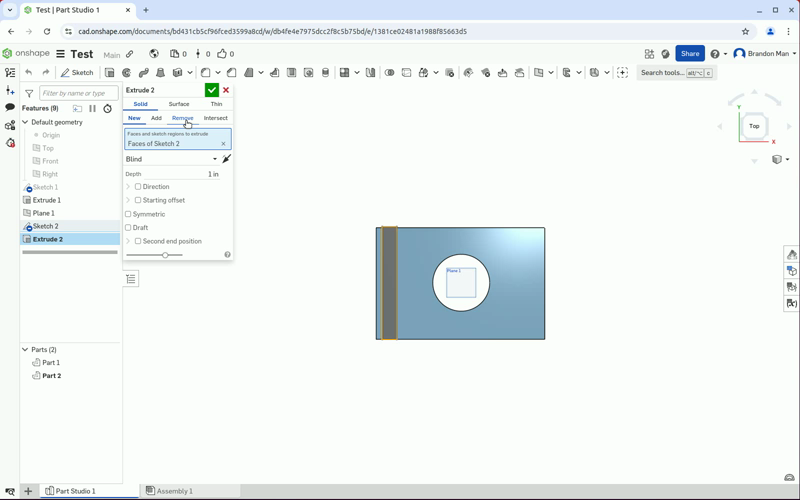
click(186, 120)
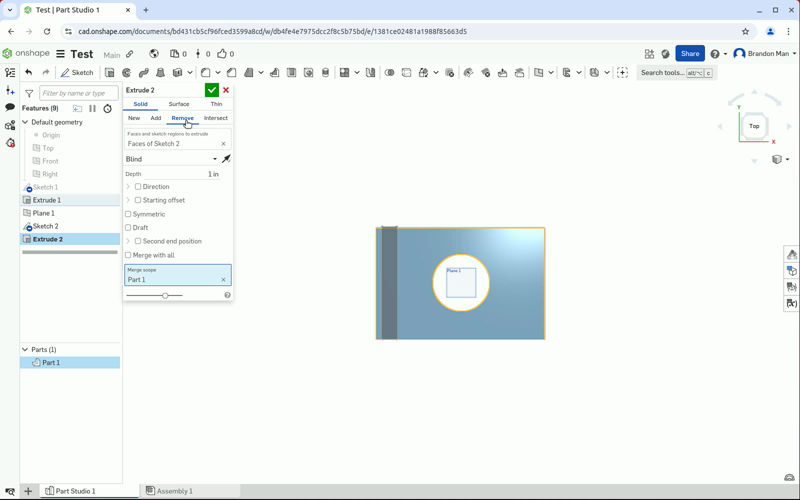
key(tab, 4)
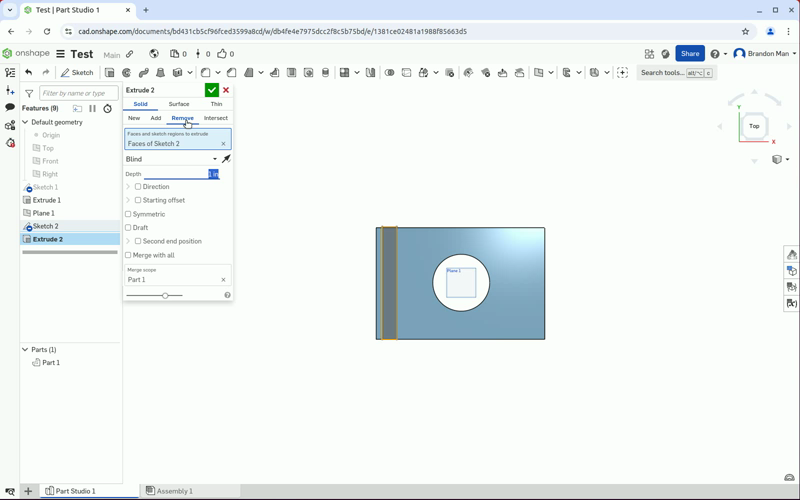
text(1.204)
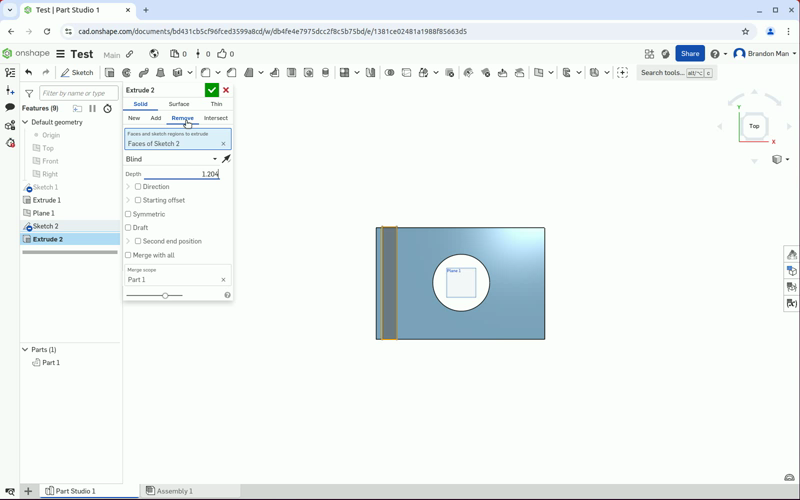
key(tab, 6)
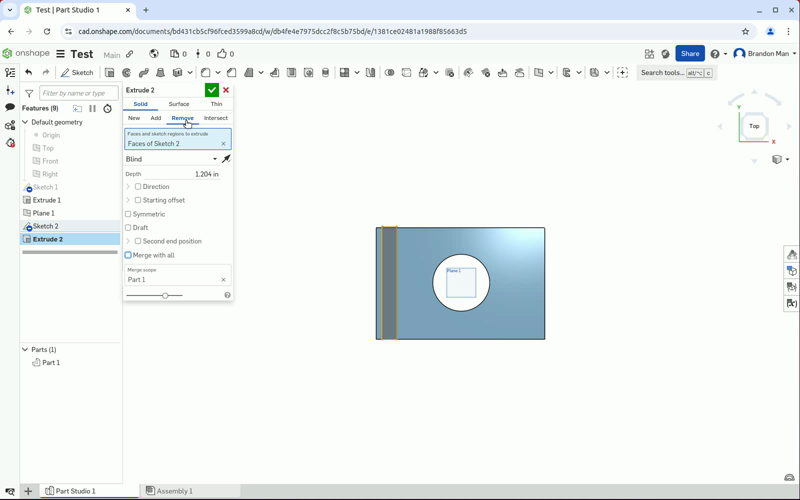
key(space)
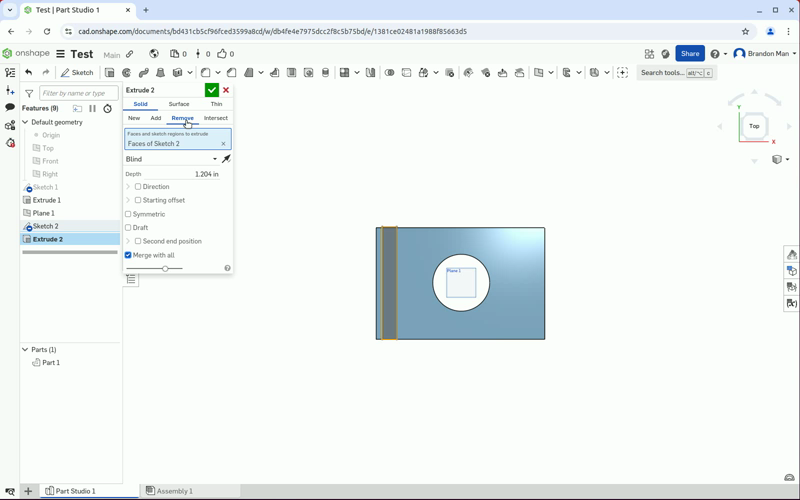
key(enter)
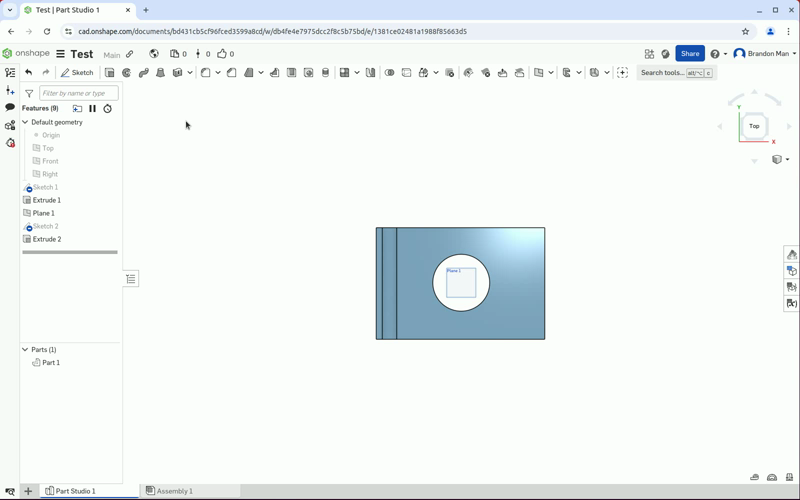
key(shift+h)
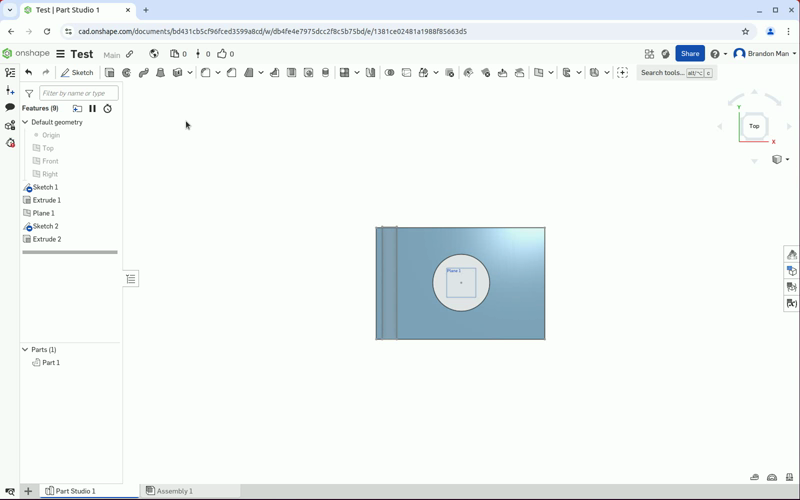
key(shift+h)
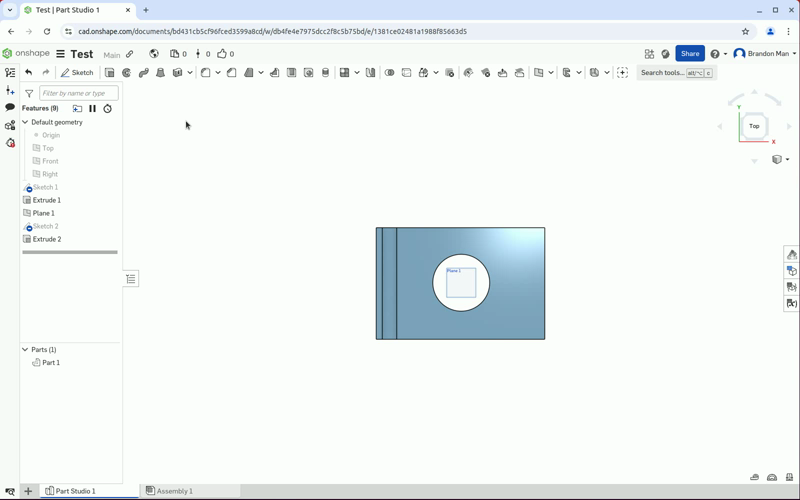
mouse_move(73, 189)
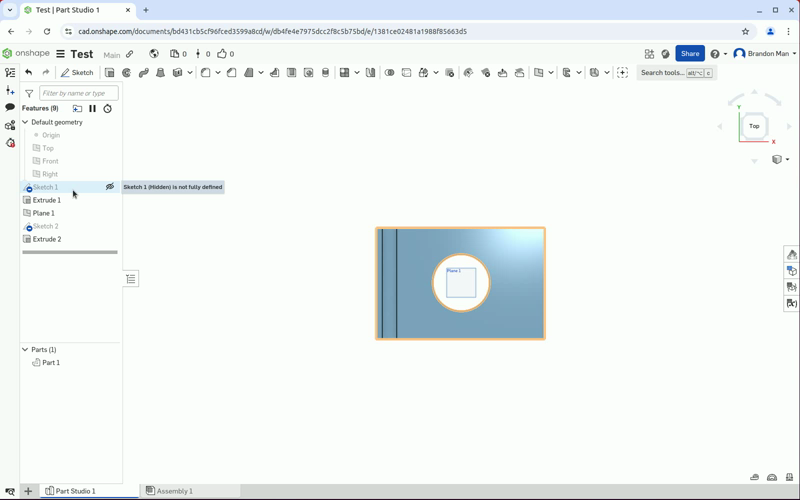
click(73, 189)
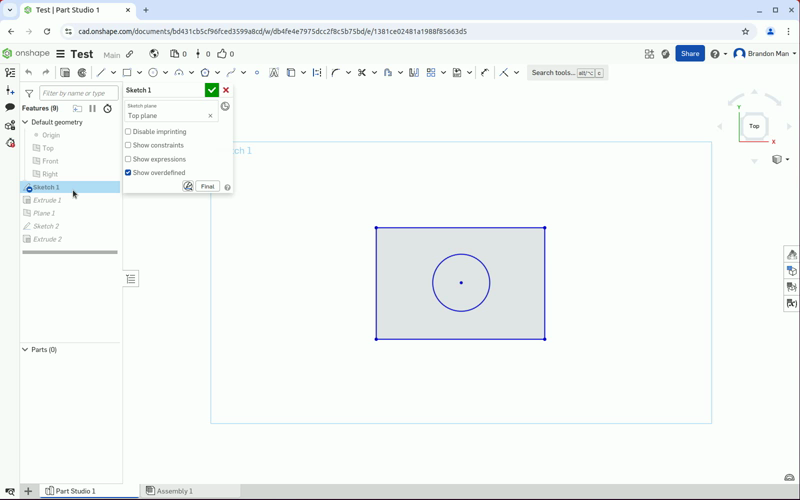
mouse_move(229, 92)
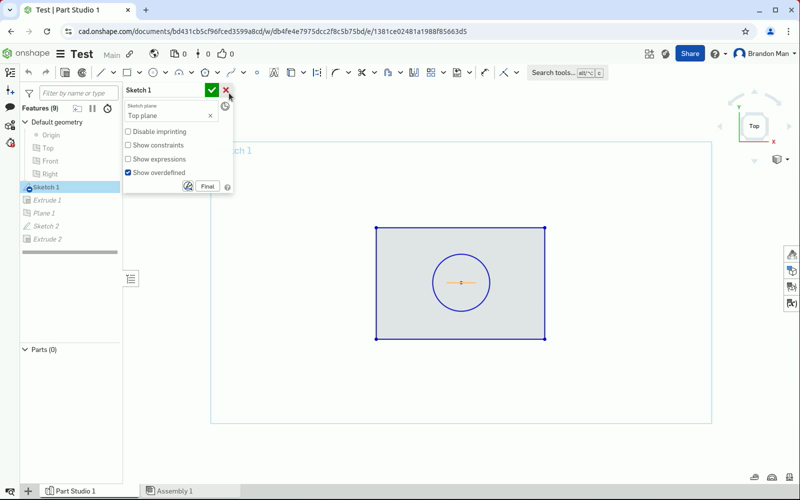
click(229, 92)
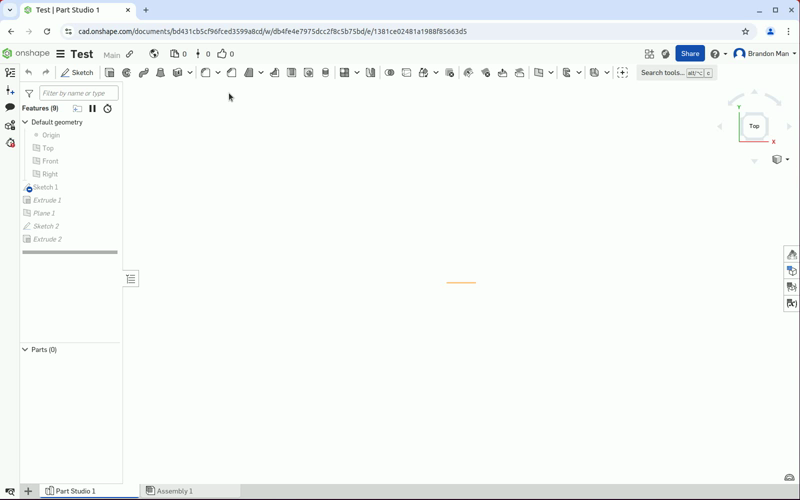
key(shift+s)
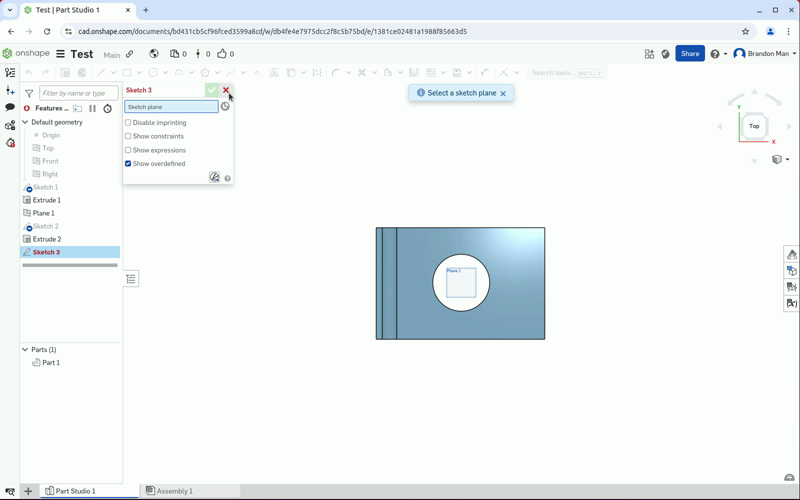
mouse_move(73, 215)
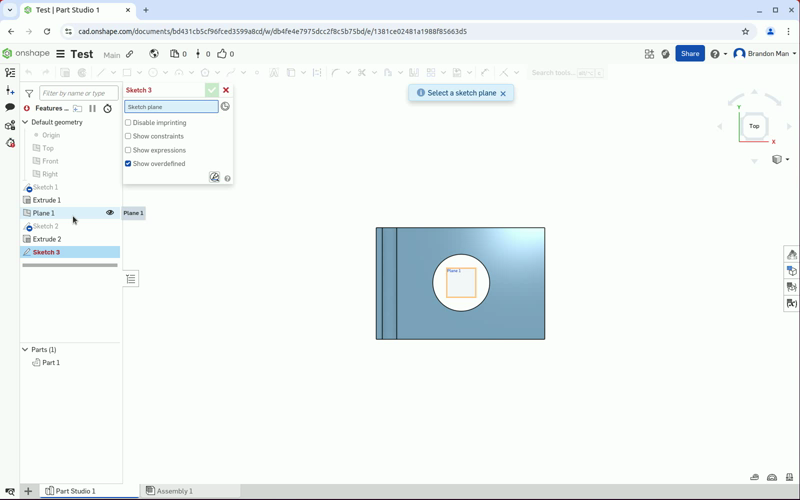
click(73, 215)
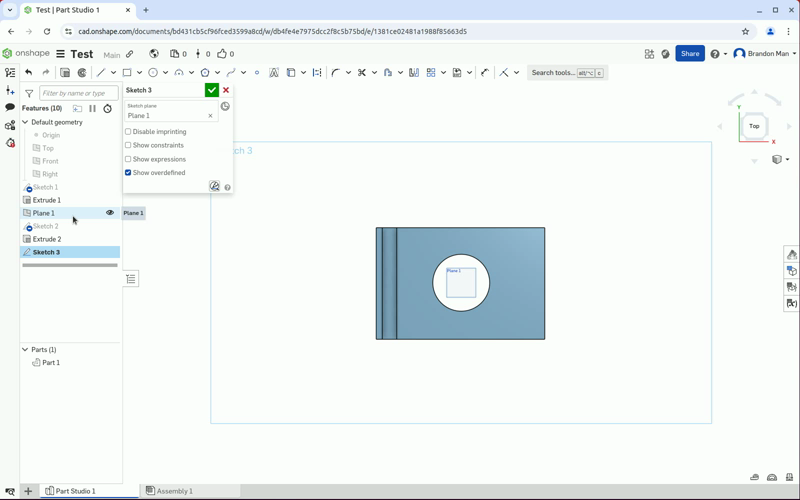
mouse_move(73, 352)
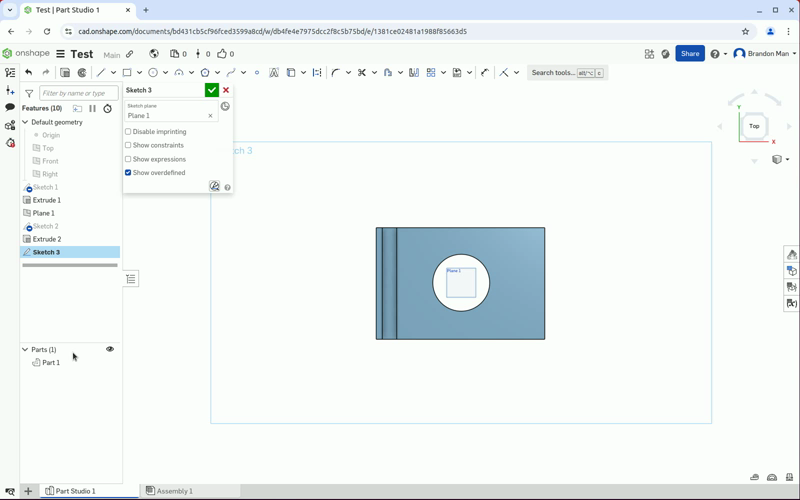
key(y)
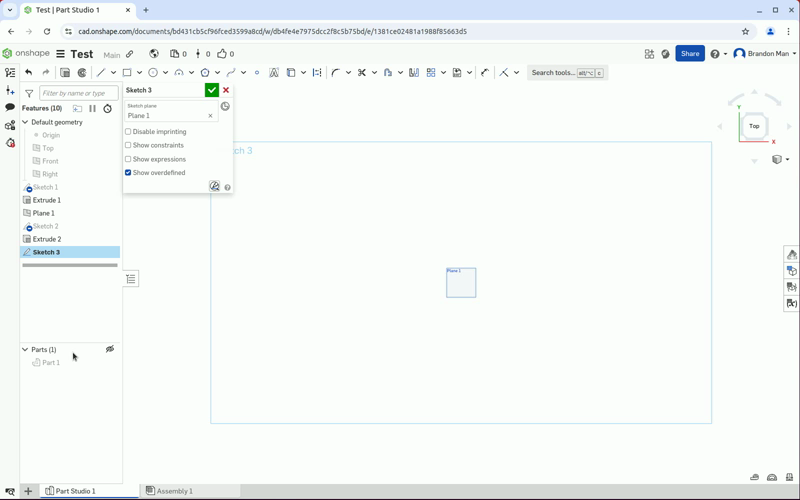
key(l)
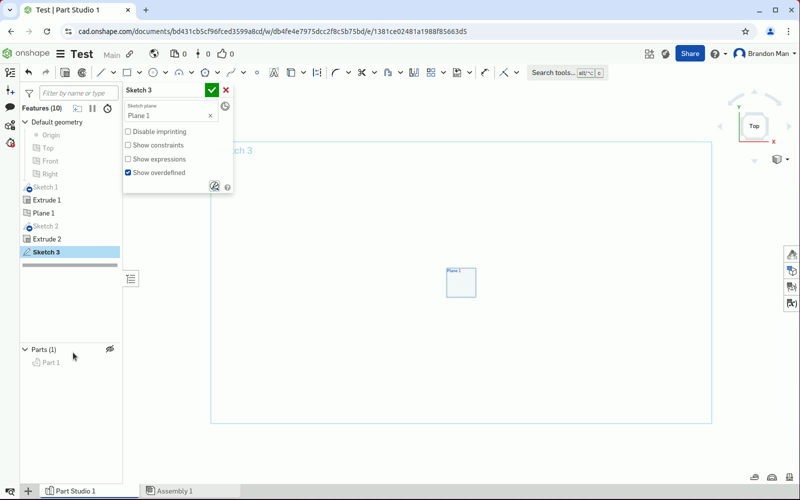
key_down(shift)
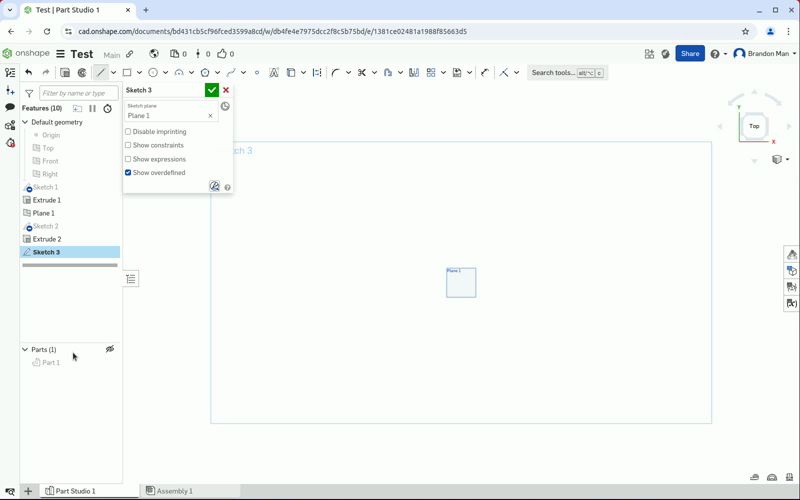
mouse_move(446, 339)
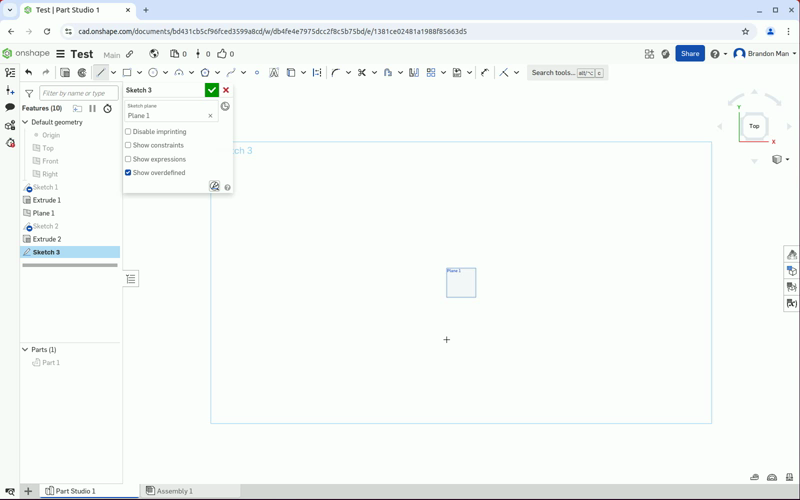
click(446, 339)
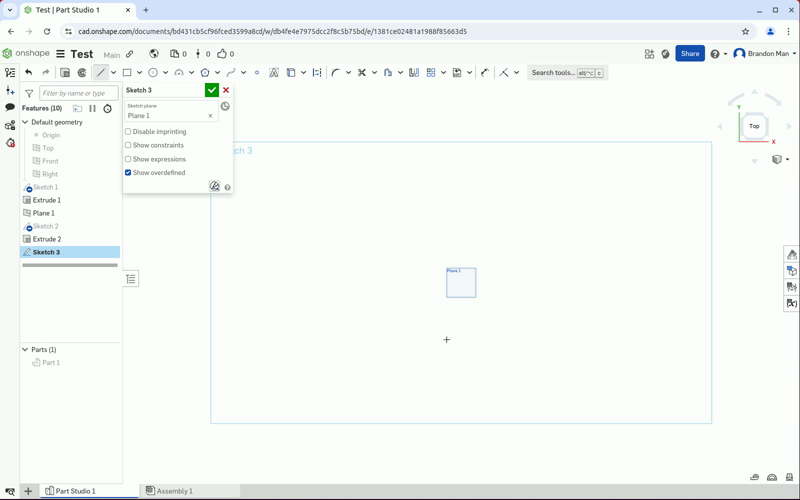
key_up(shift)
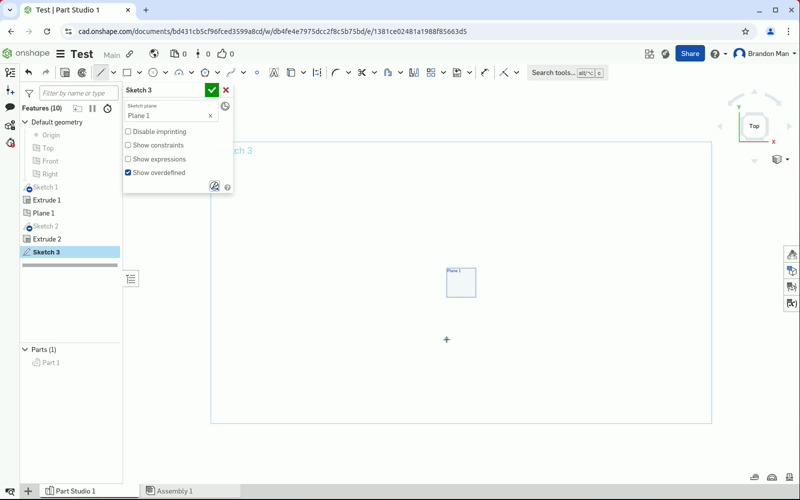
key_down(shift)
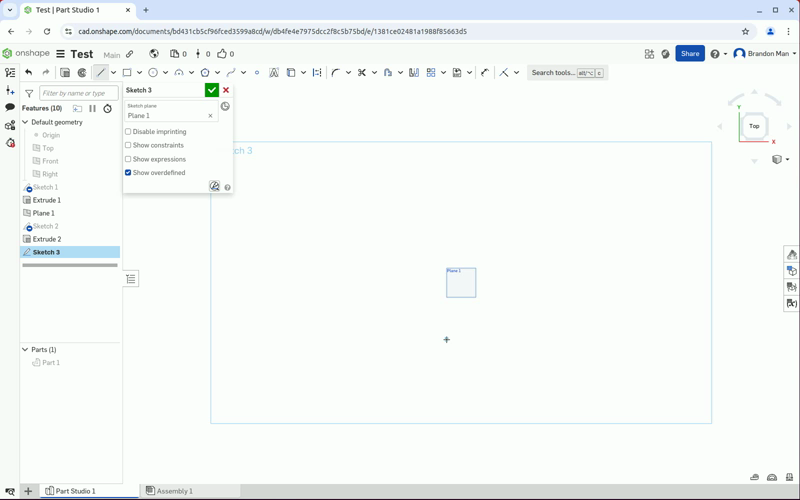
mouse_move(476, 339)
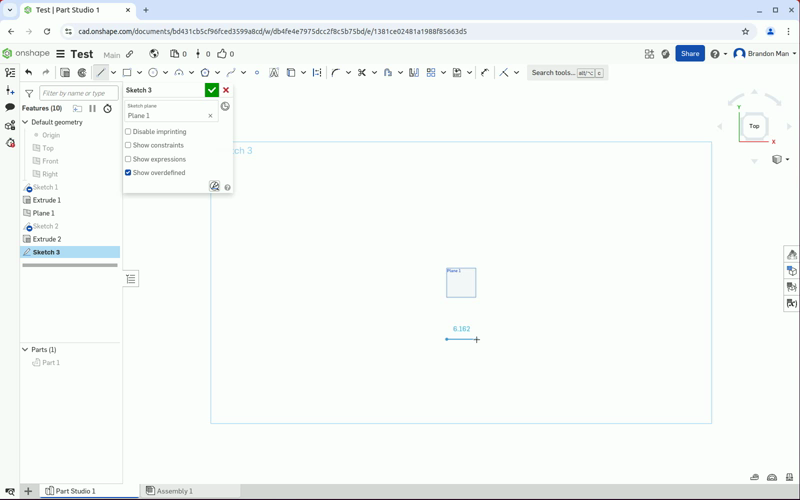
mouse_move(475, 339)
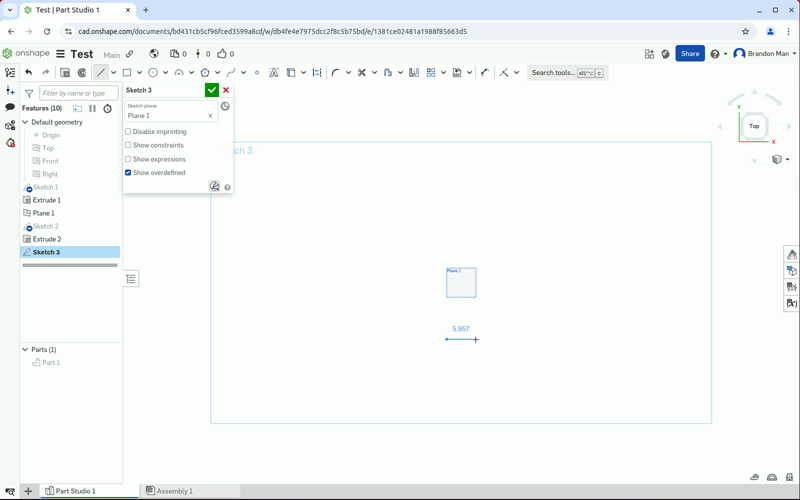
click(475, 339)
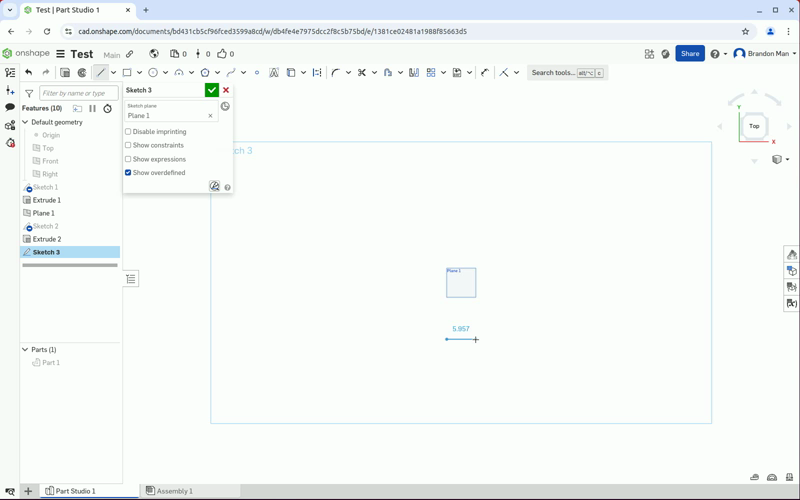
key_up(shift)
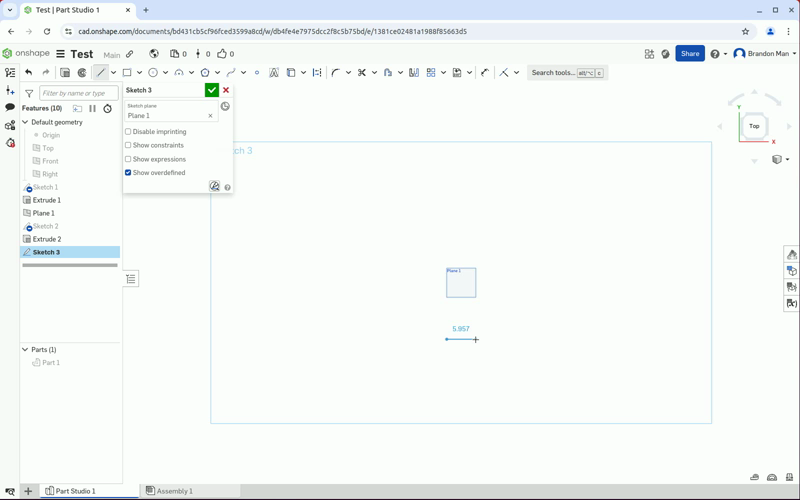
key_down(shift)
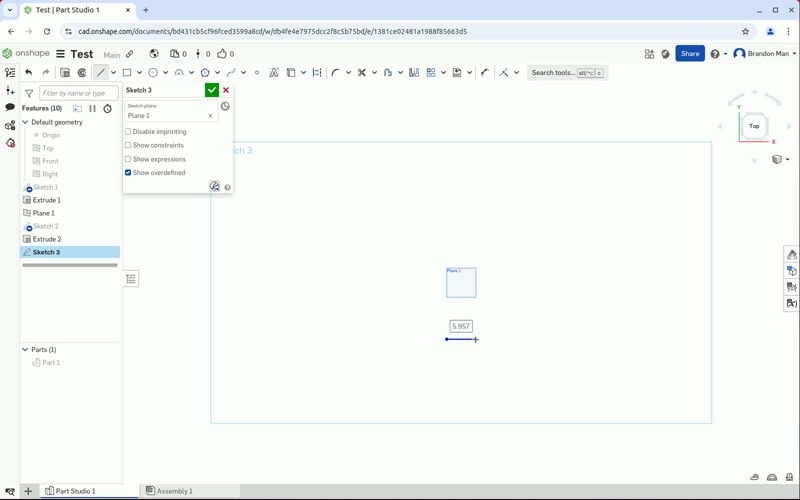
mouse_move(505, 339)
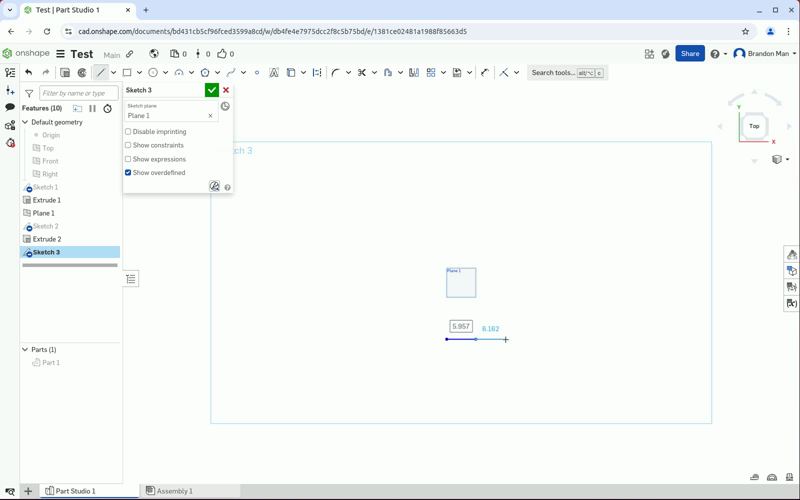
mouse_move(475, 306)
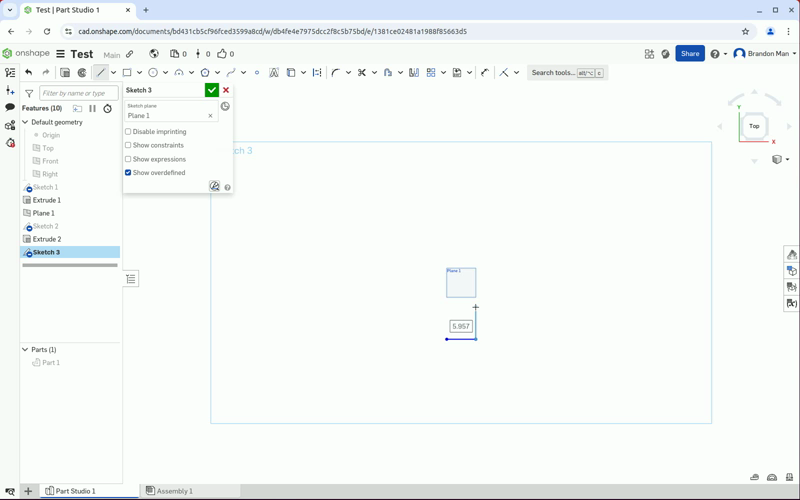
click(475, 306)
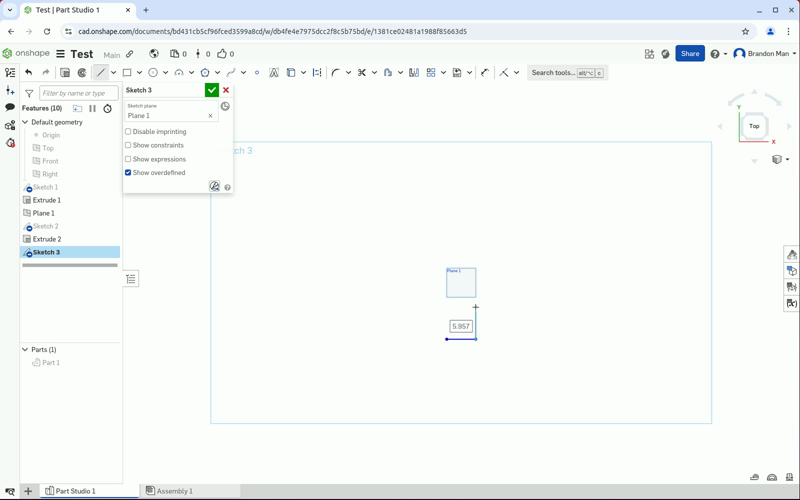
key_up(shift)
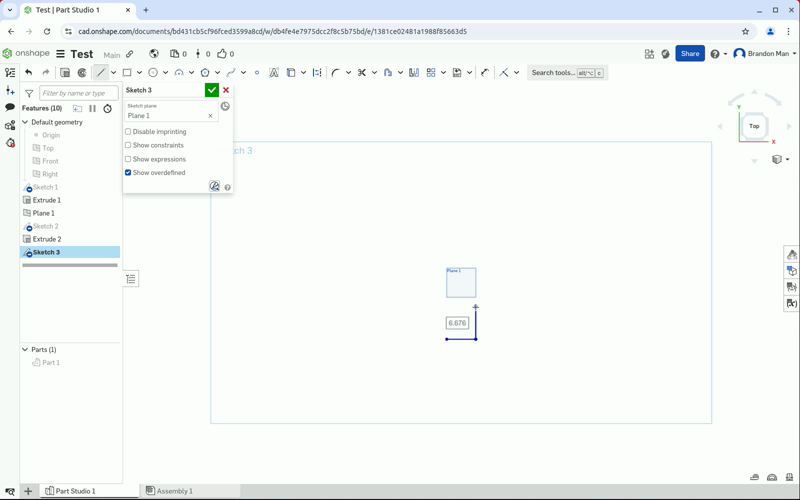
key(esc)
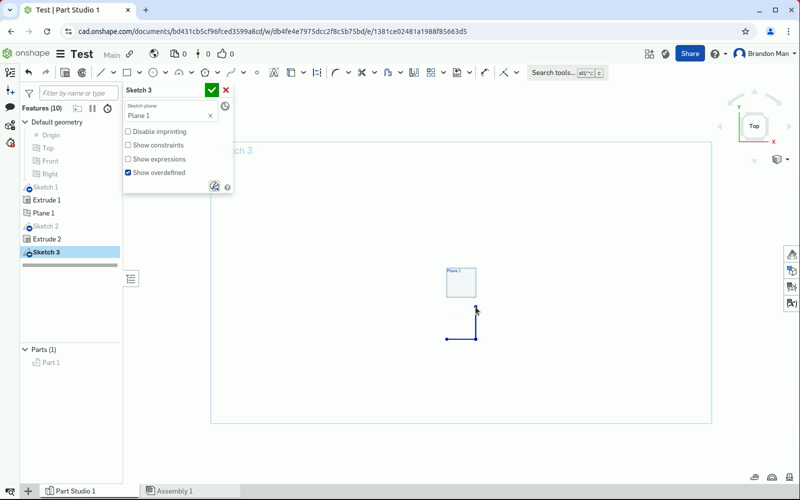
key(a)
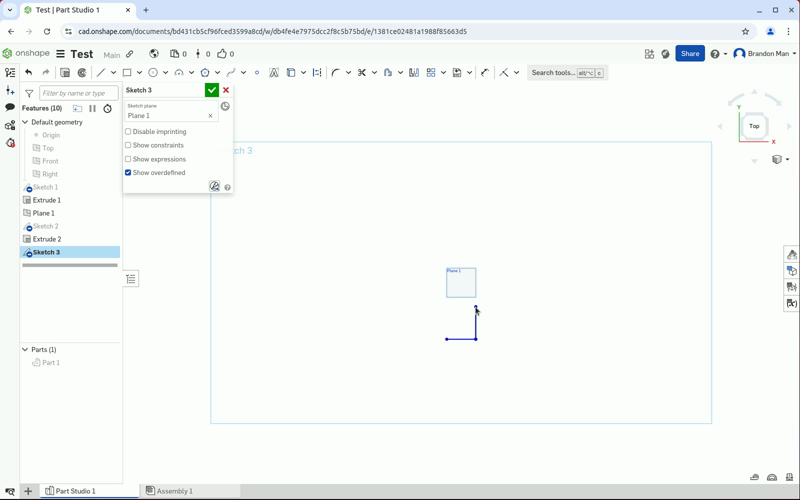
mouse_move(475, 306)
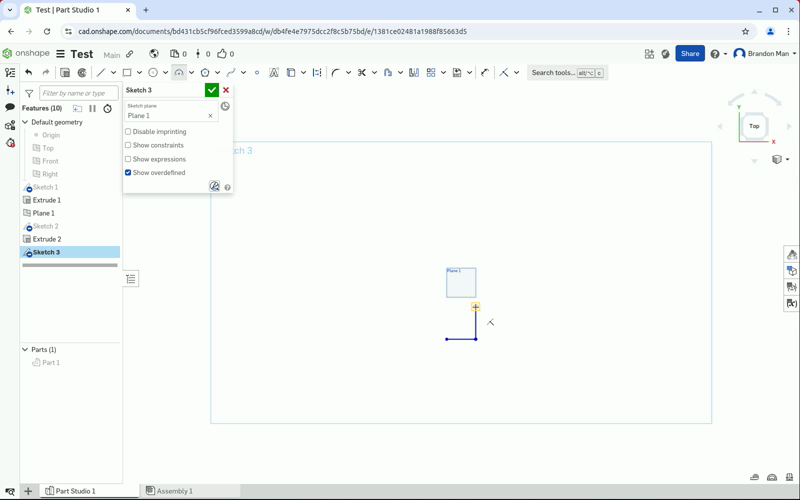
click(475, 306)
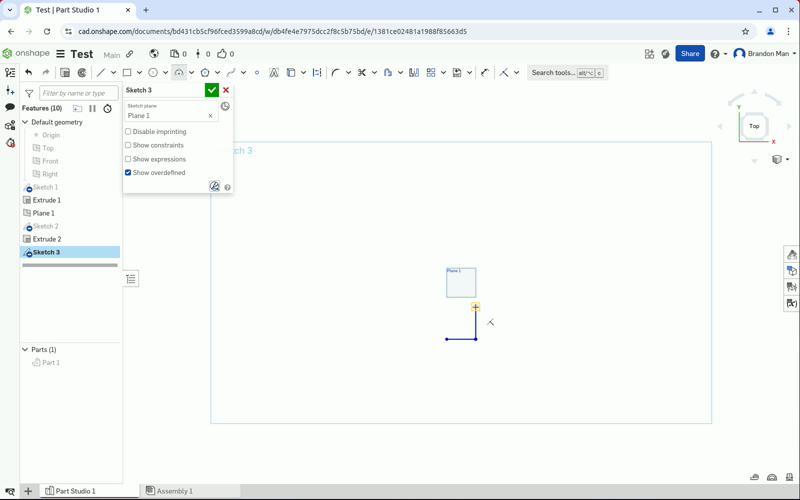
key_down(shift)
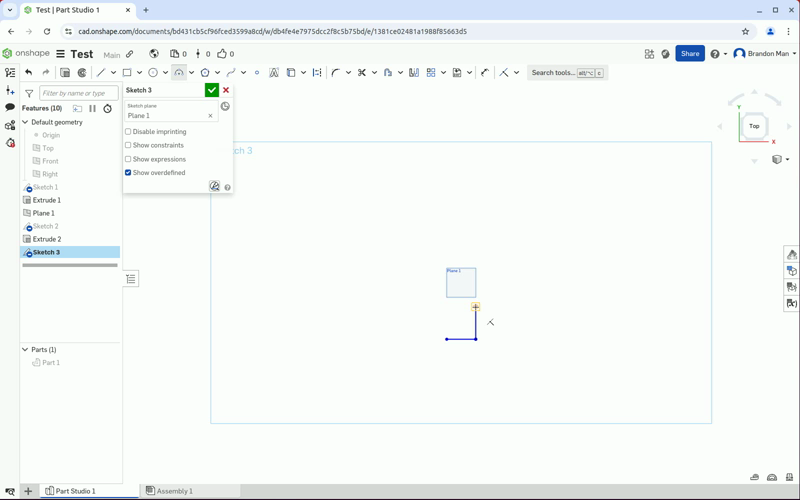
mouse_move(446, 306)
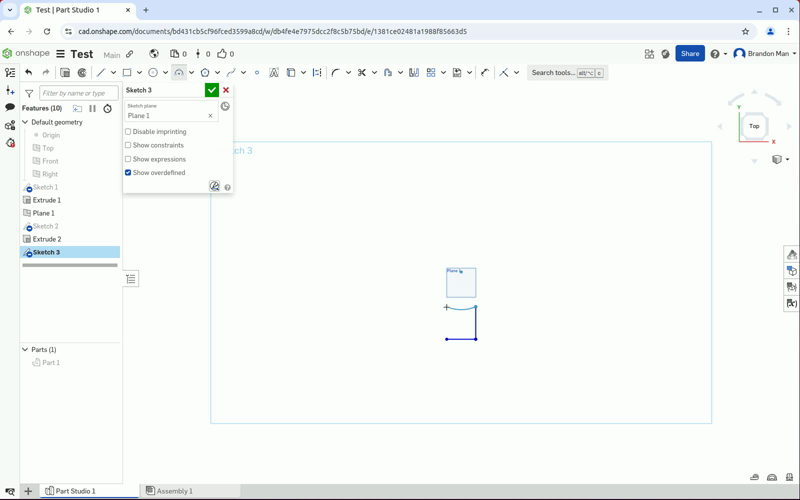
click(446, 306)
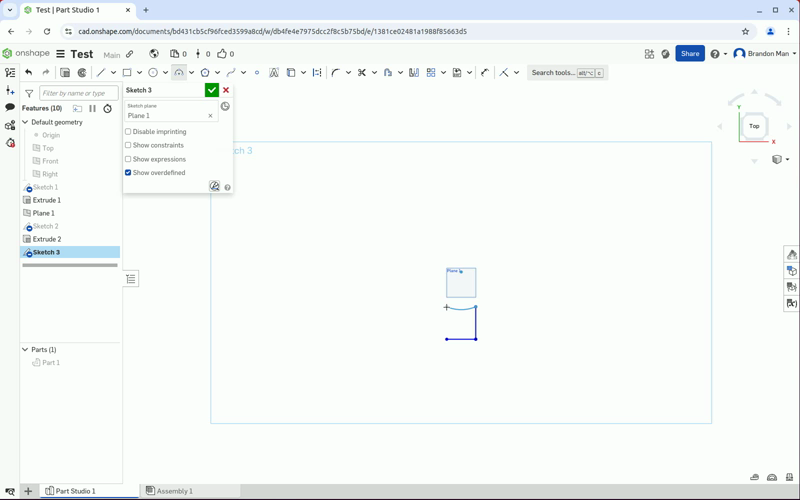
mouse_move(461, 310)
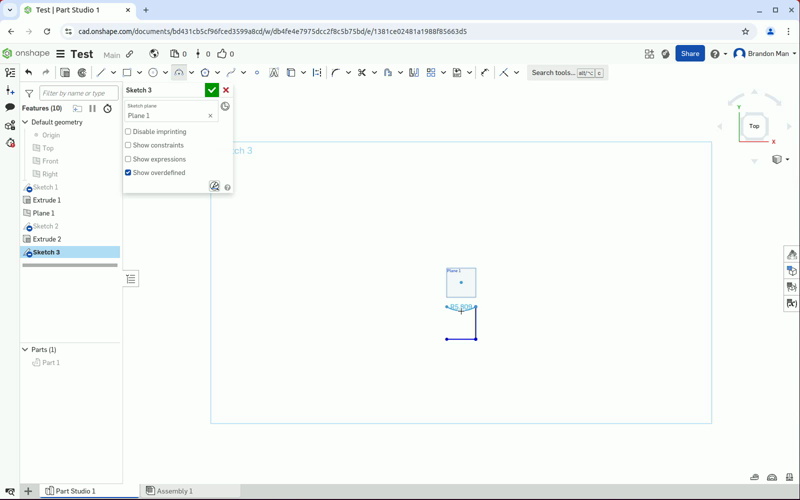
click(461, 310)
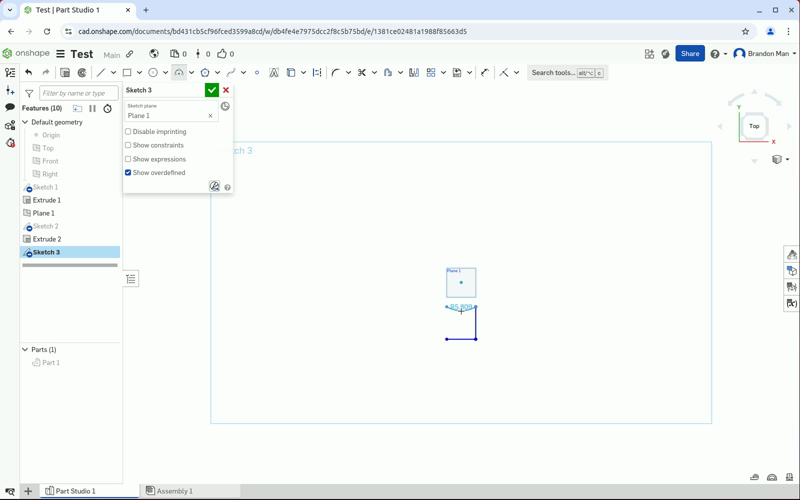
key_up(shift)
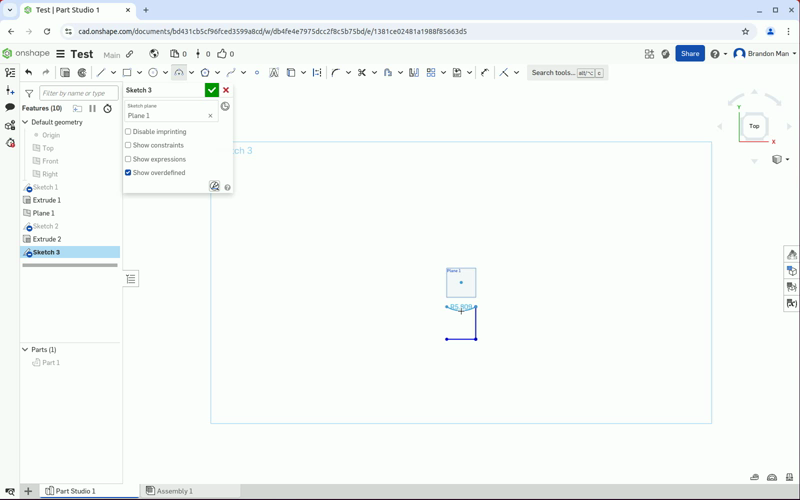
key(esc)
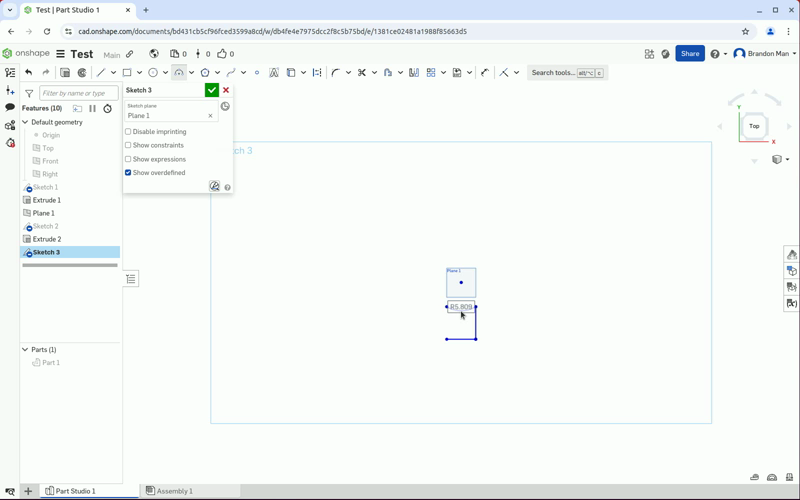
key(l)
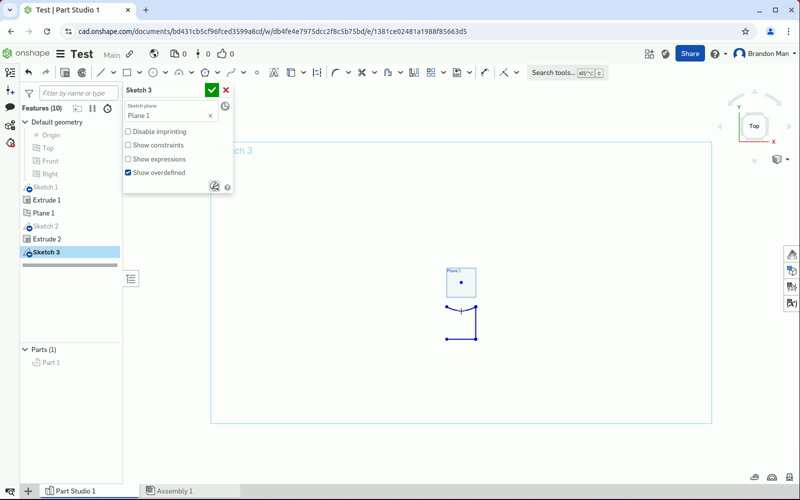
mouse_move(446, 306)
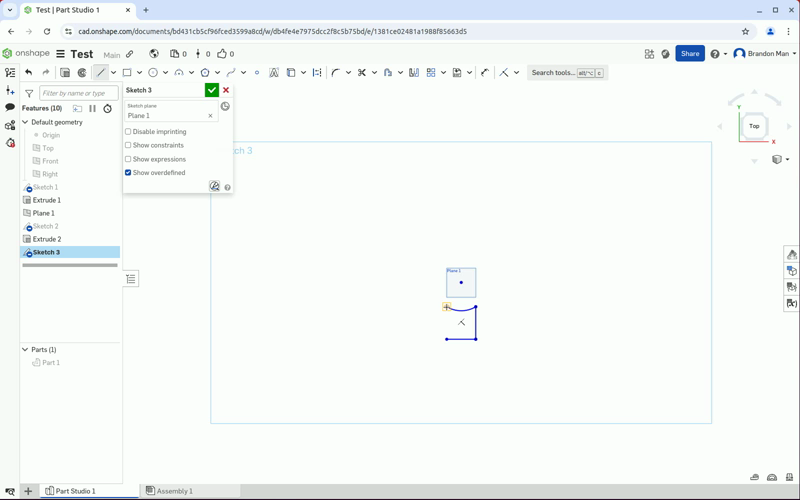
click(446, 306)
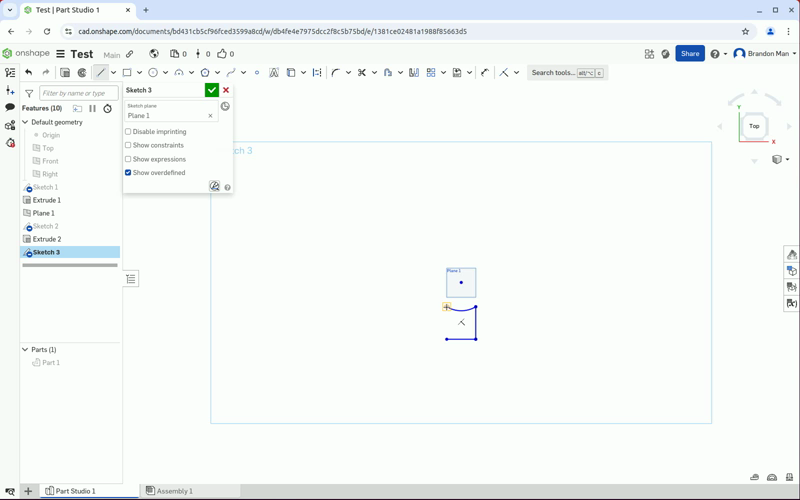
mouse_move(476, 306)
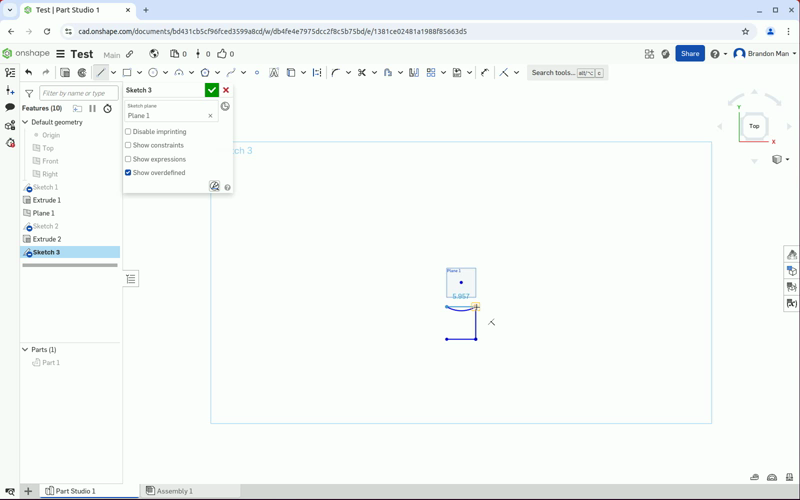
key_down(shift)
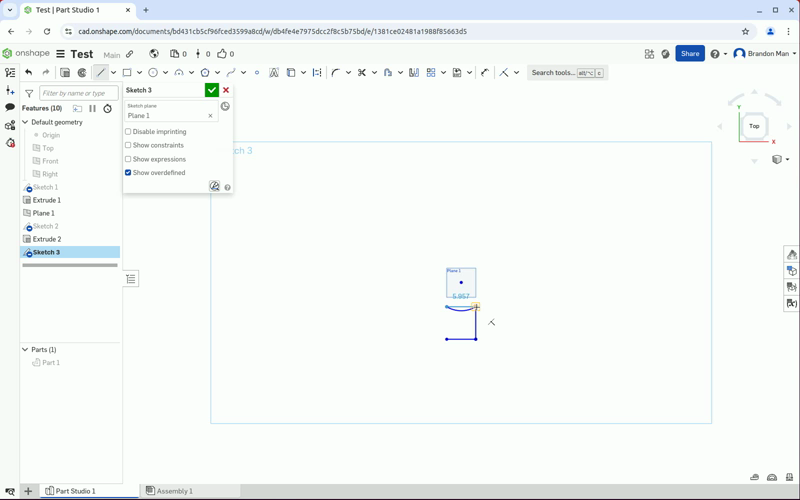
mouse_move(446, 339)
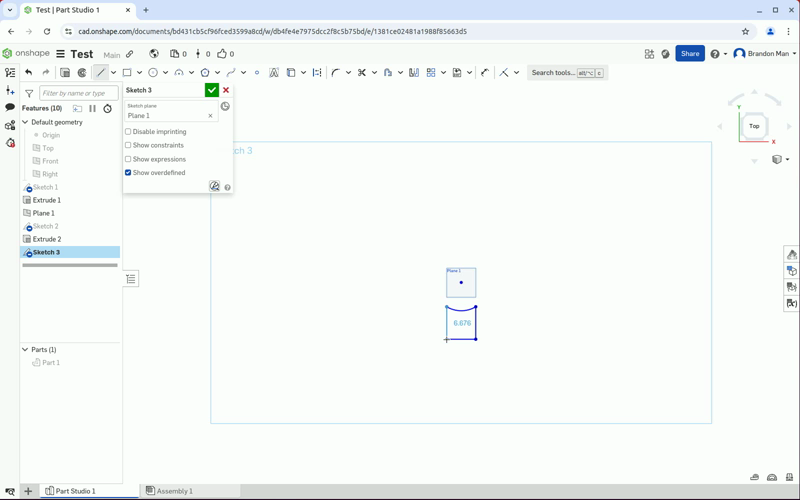
key_up(shift)
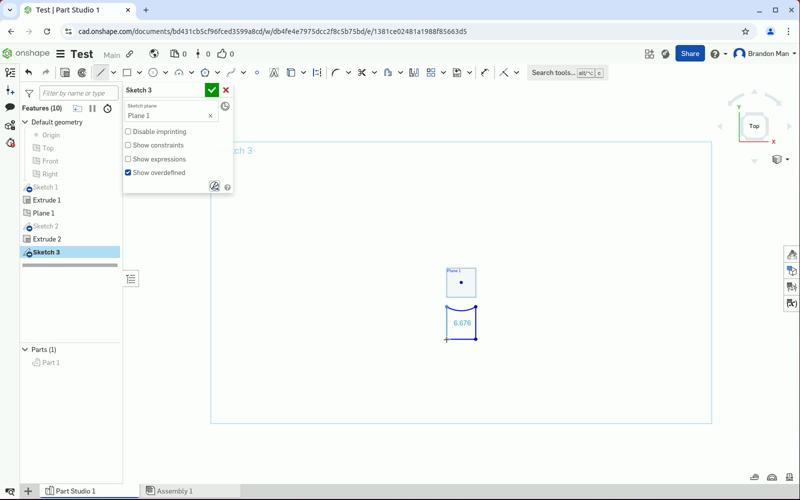
click(446, 339)
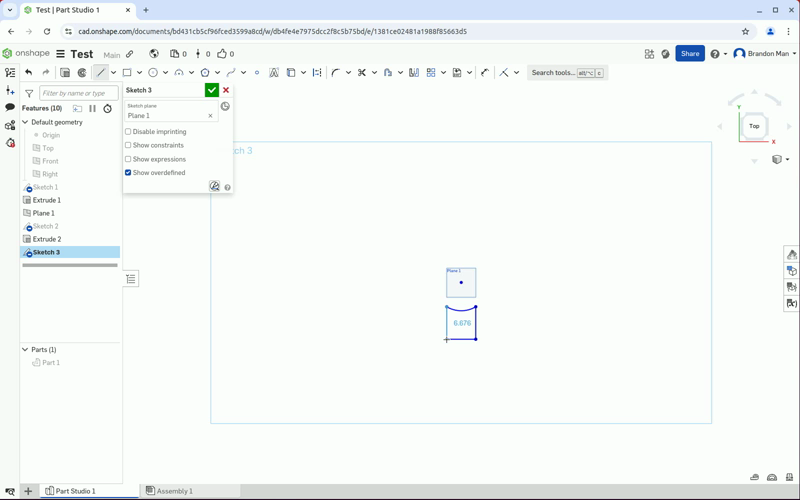
key(esc)
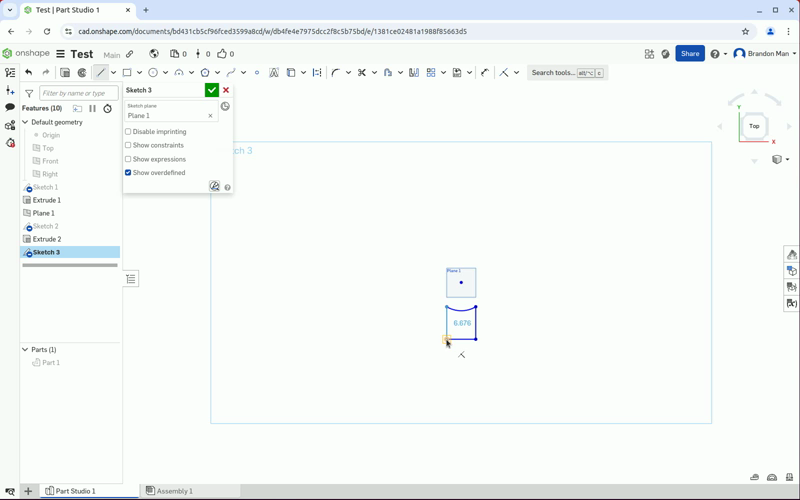
mouse_move(473, 333)
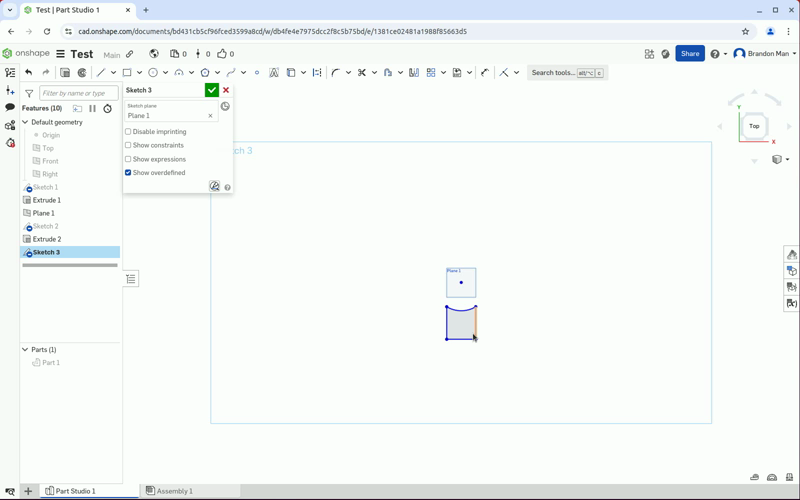
scroll(6)
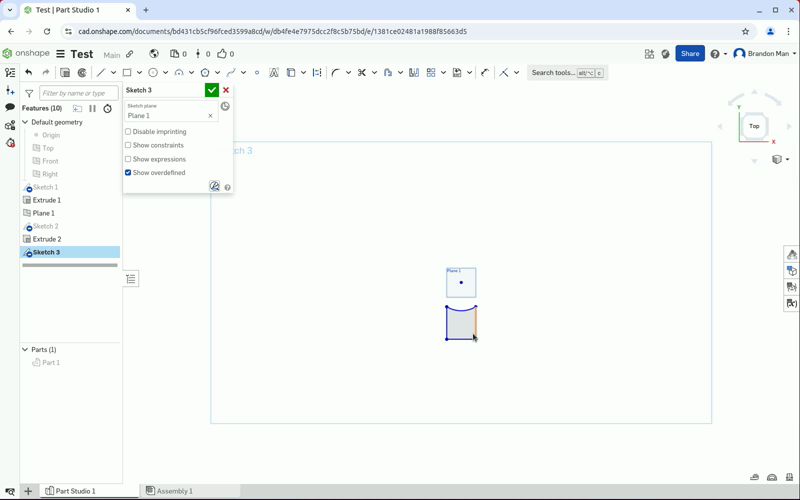
scroll(6)
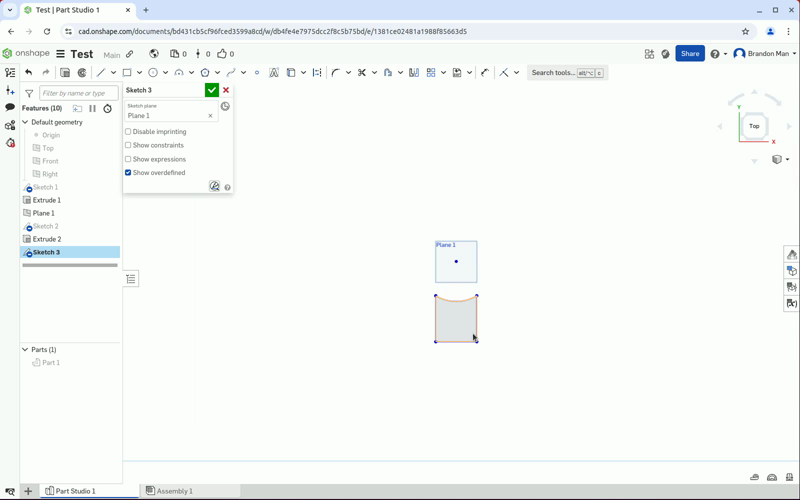
scroll(6)
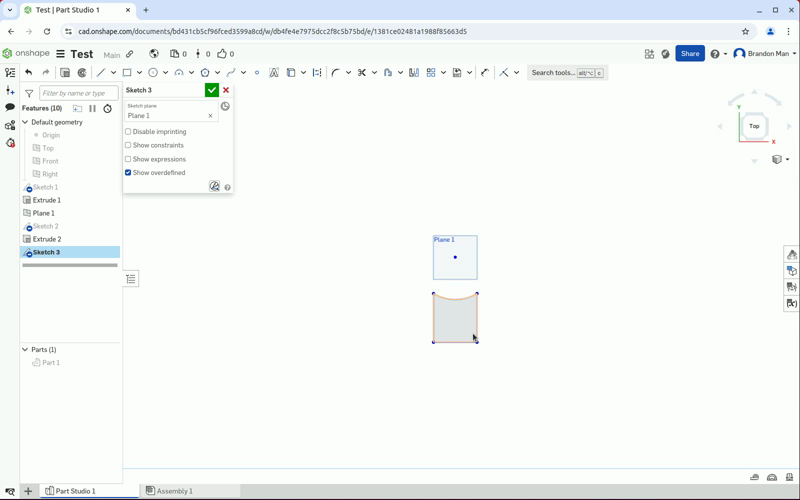
scroll(6)
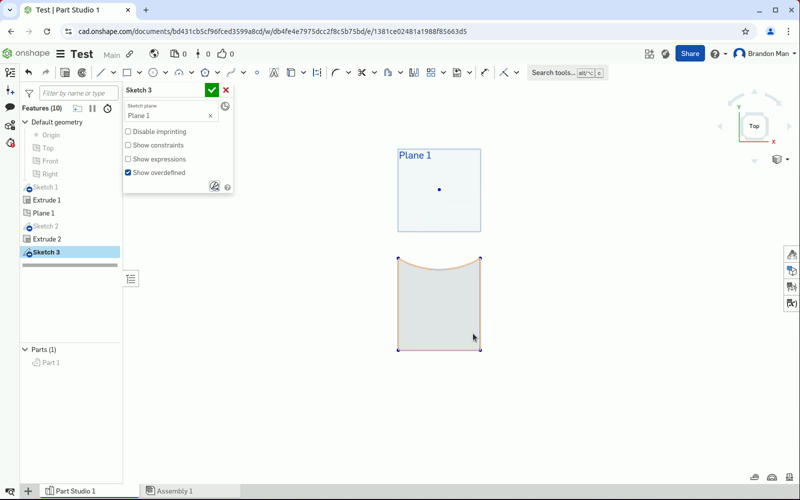
scroll(6)
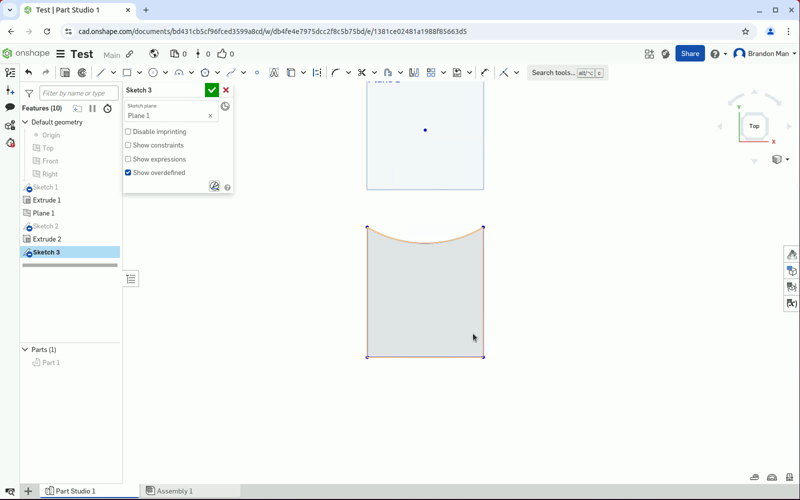
scroll(6)
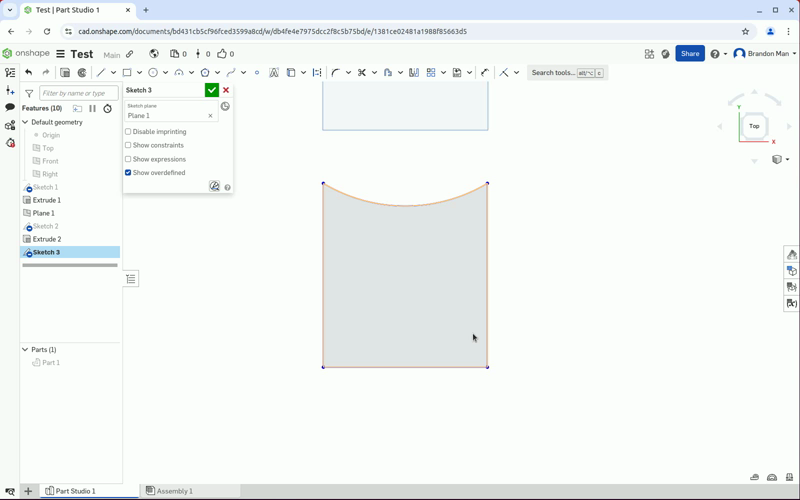
scroll(6)
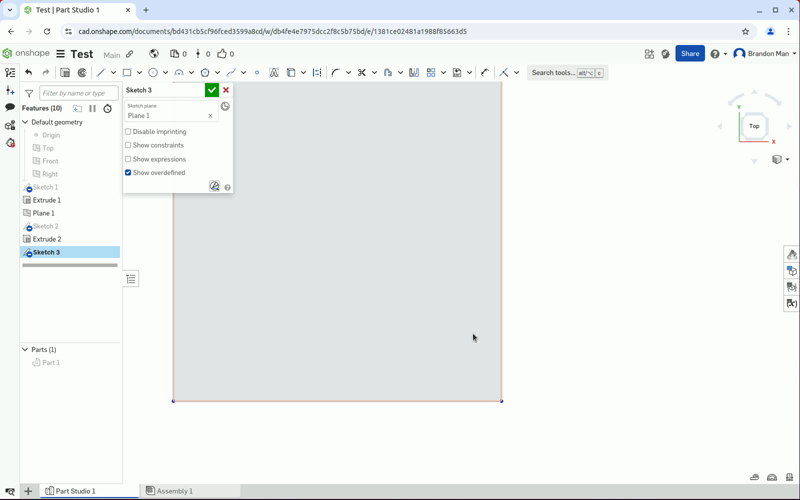
click(473, 333)
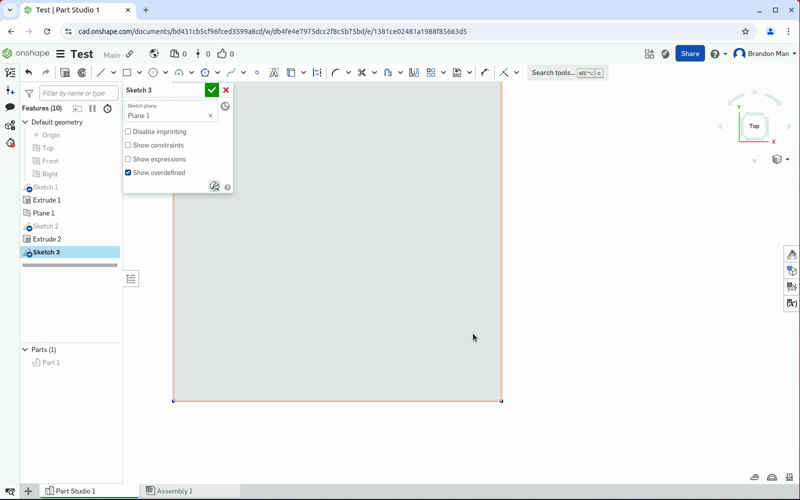
scroll(-6)
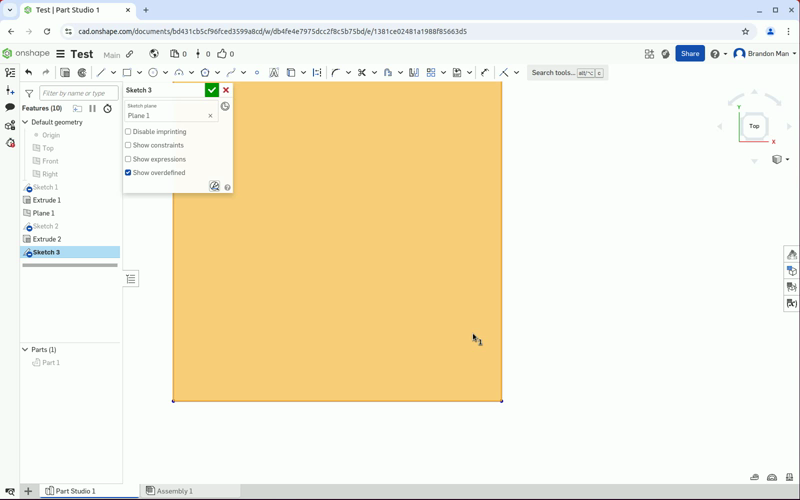
scroll(-6)
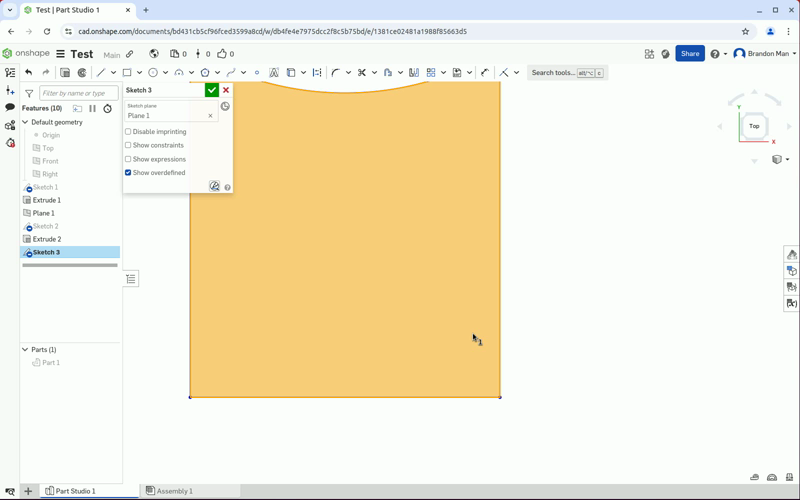
scroll(-6)
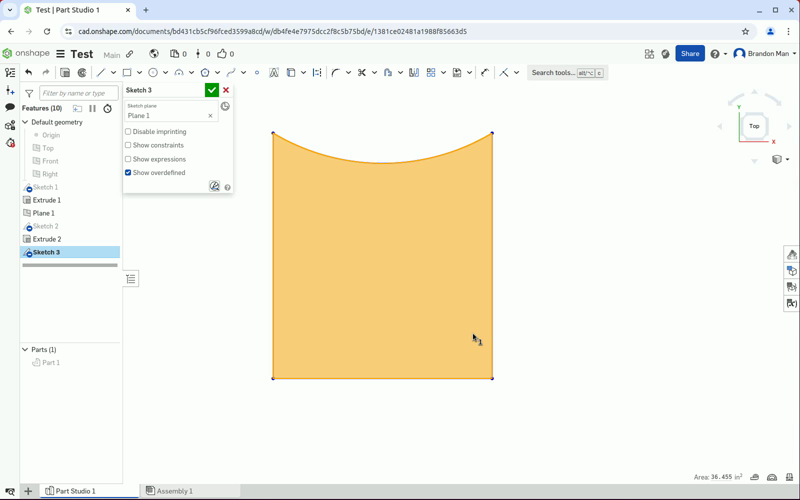
scroll(-6)
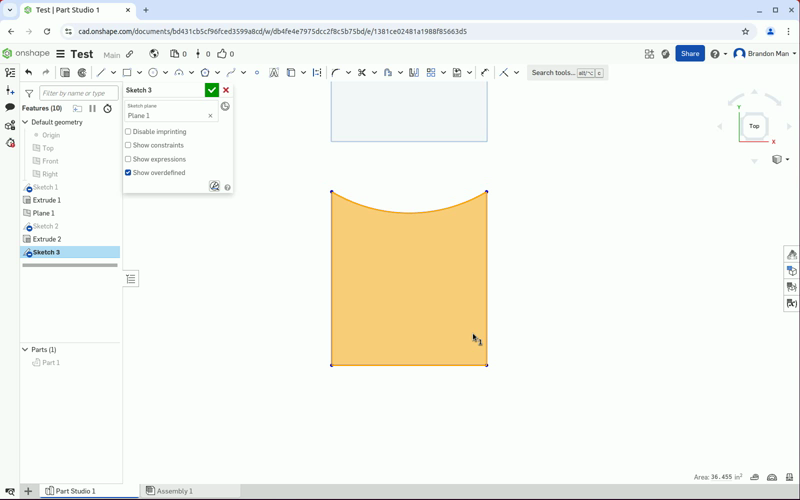
scroll(-6)
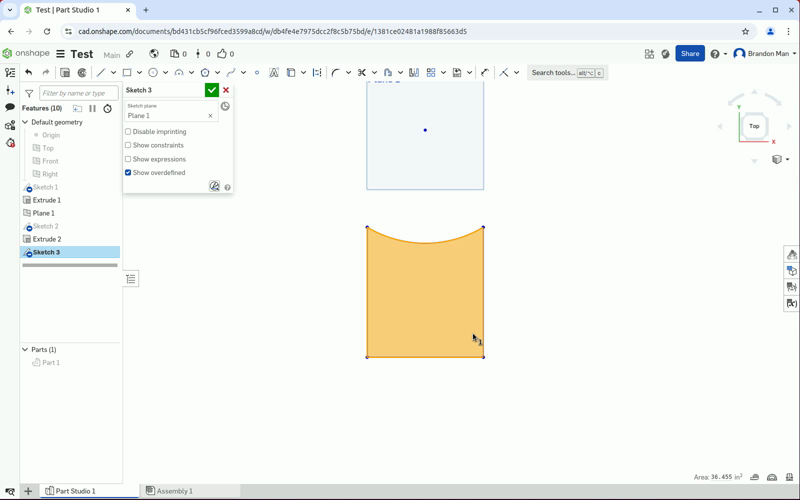
scroll(-6)
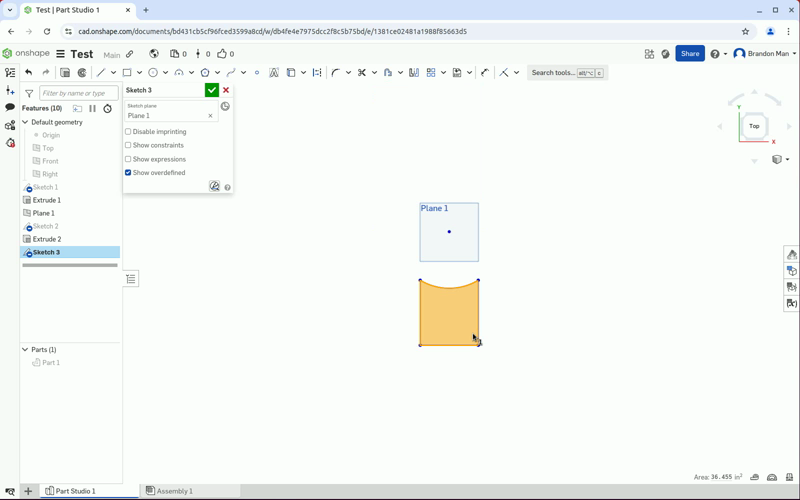
scroll(-6)
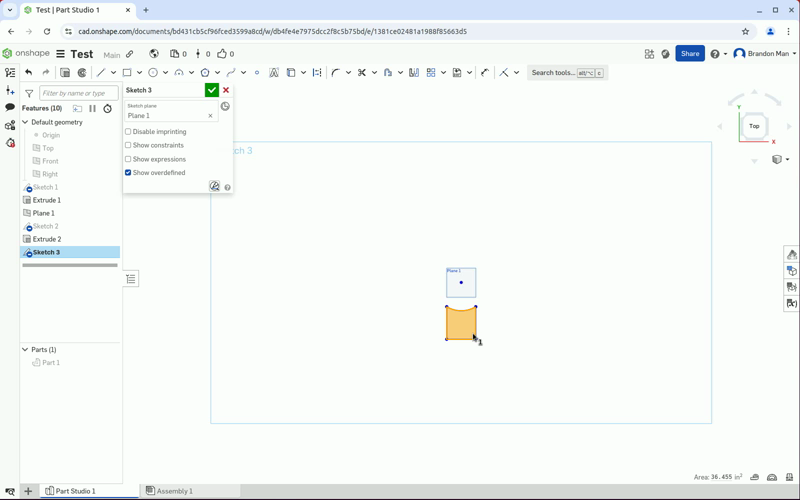
mouse_move(73, 352)
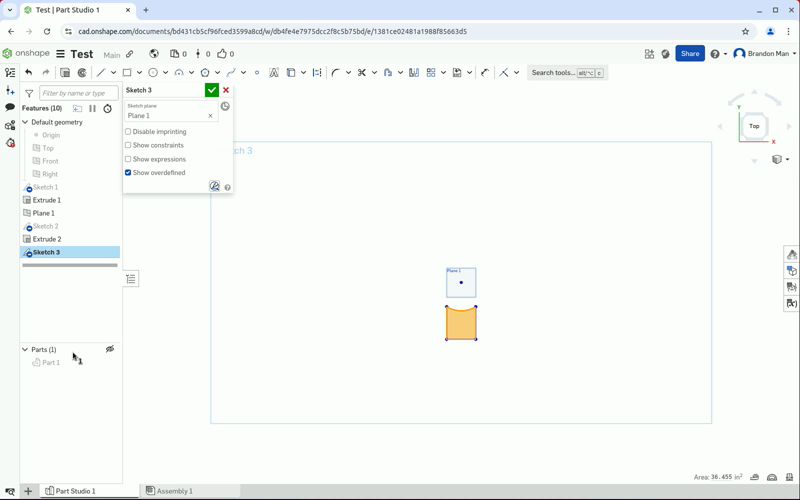
key(shift+y)
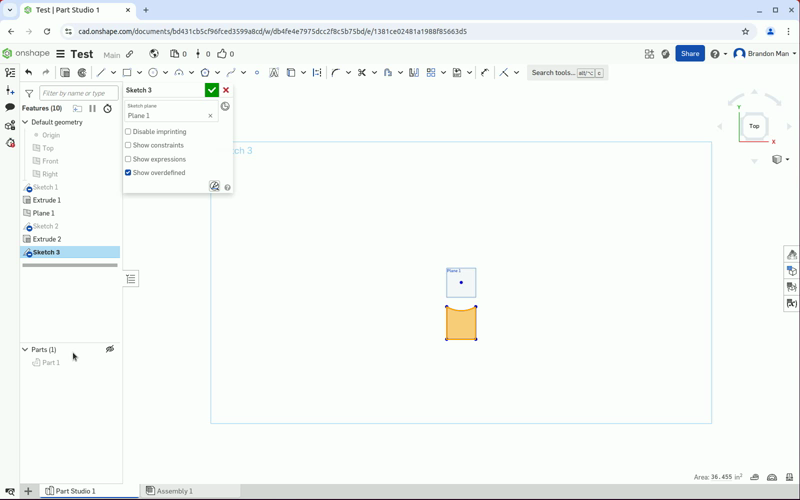
key(shift+e)
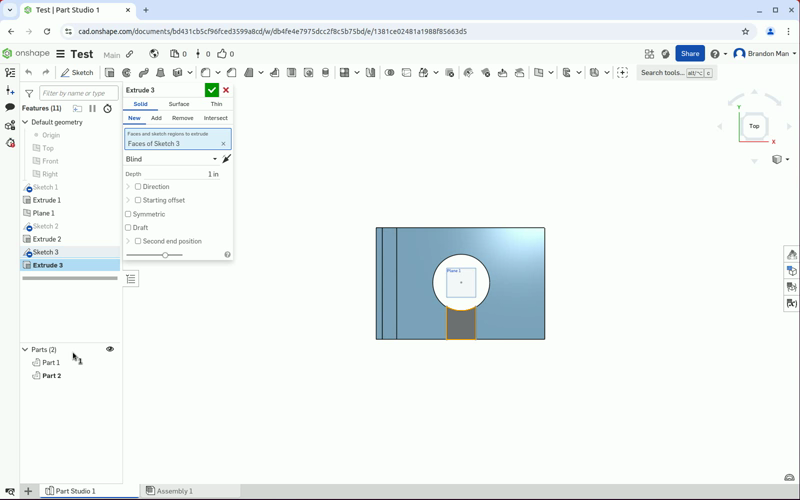
mouse_move(143, 106)
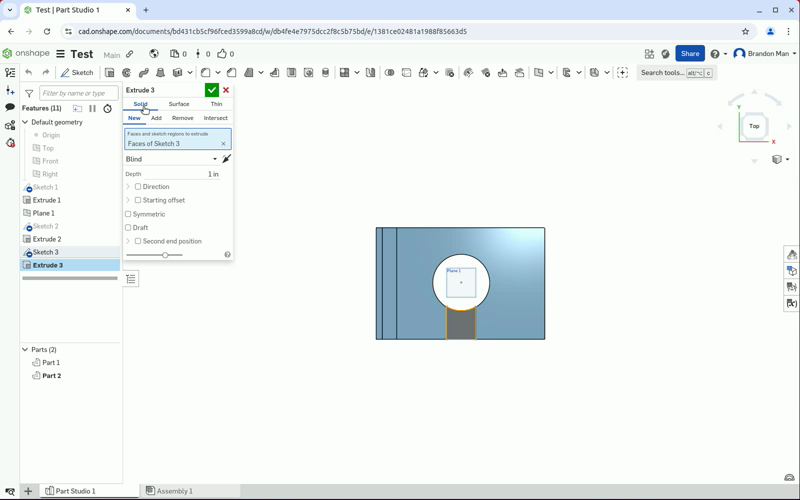
click(143, 106)
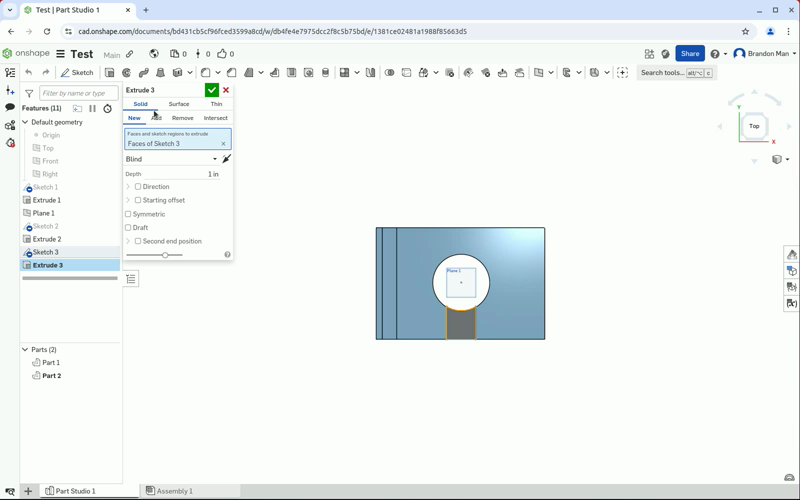
mouse_move(186, 120)
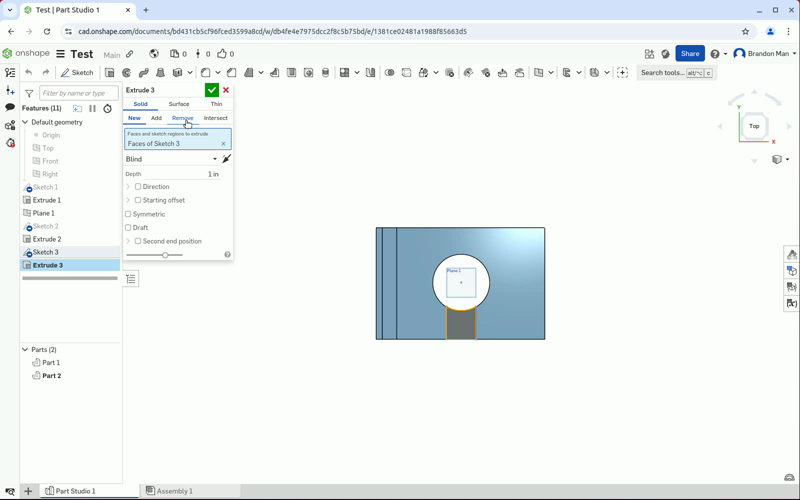
click(186, 120)
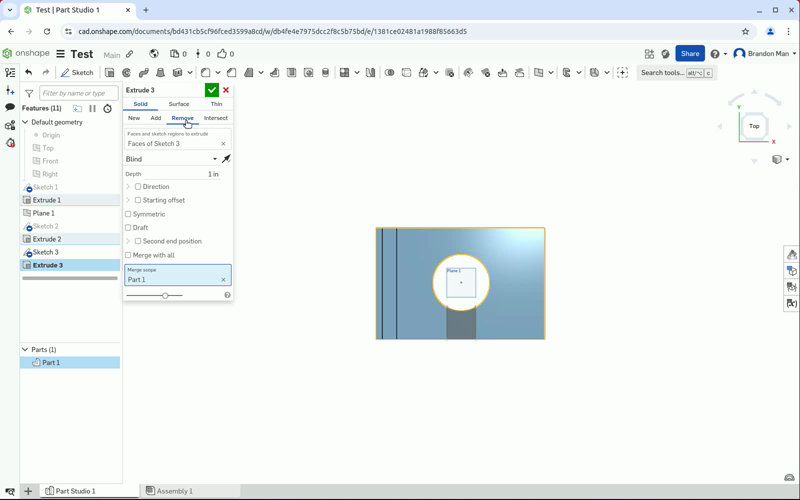
key(tab, 4)
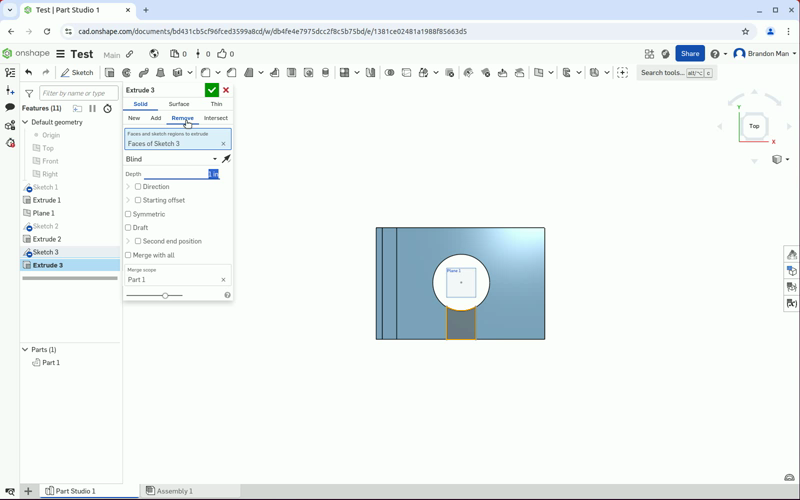
text(1.204)
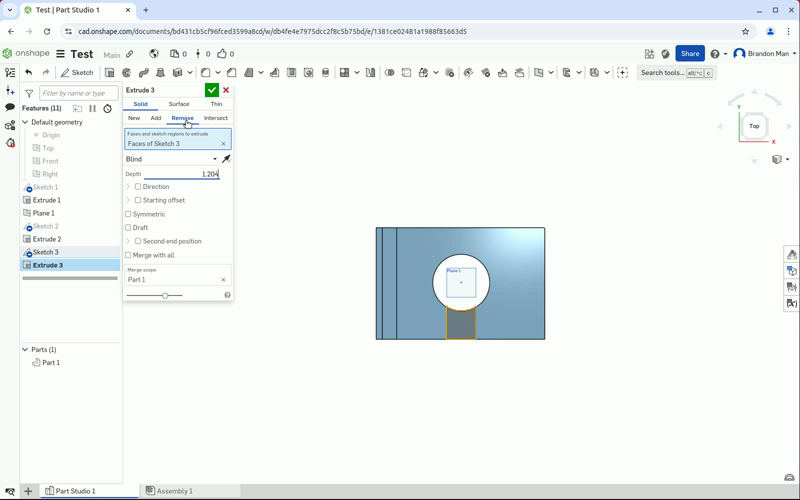
key(tab, 6)
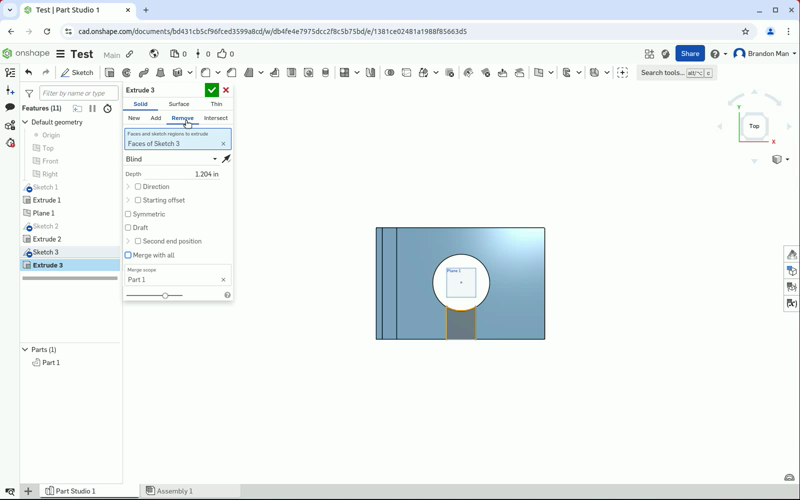
key(space)
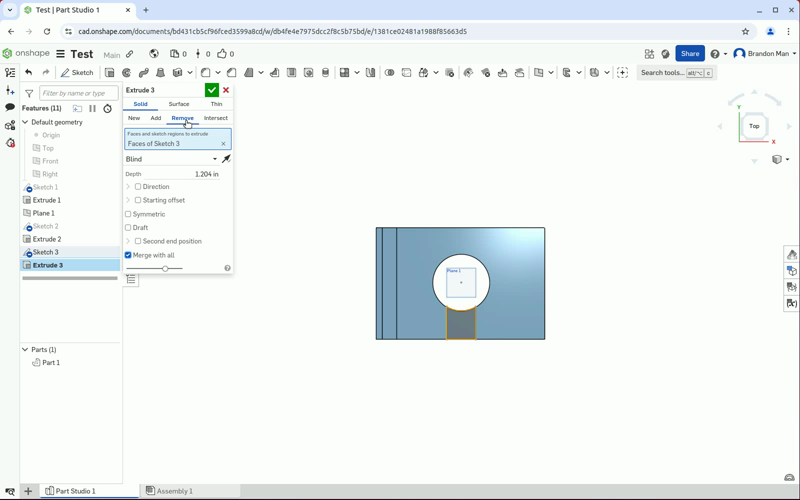
key(enter)
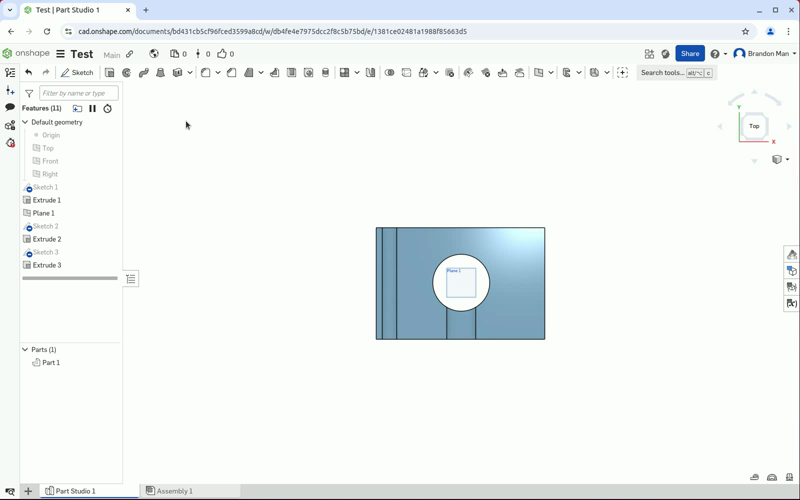
key(shift+h)
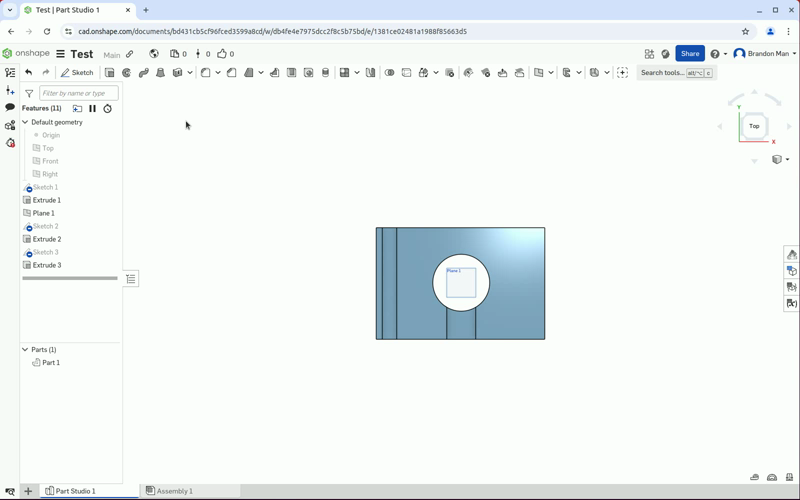
key(shift+h)
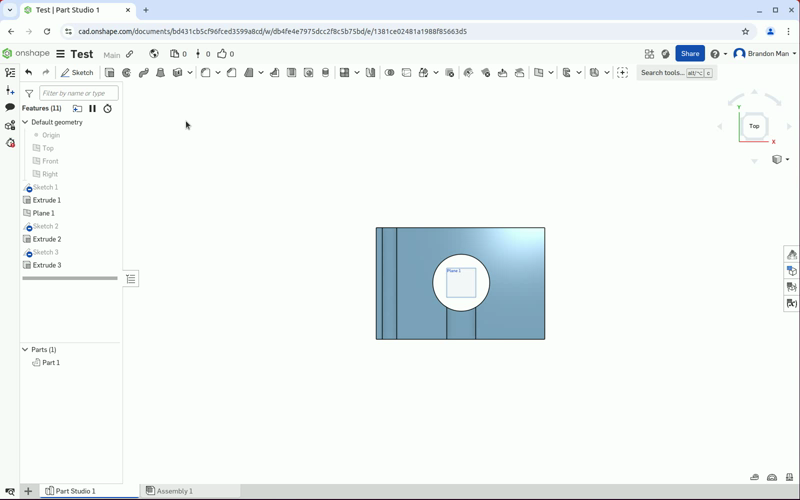
mouse_move(73, 189)
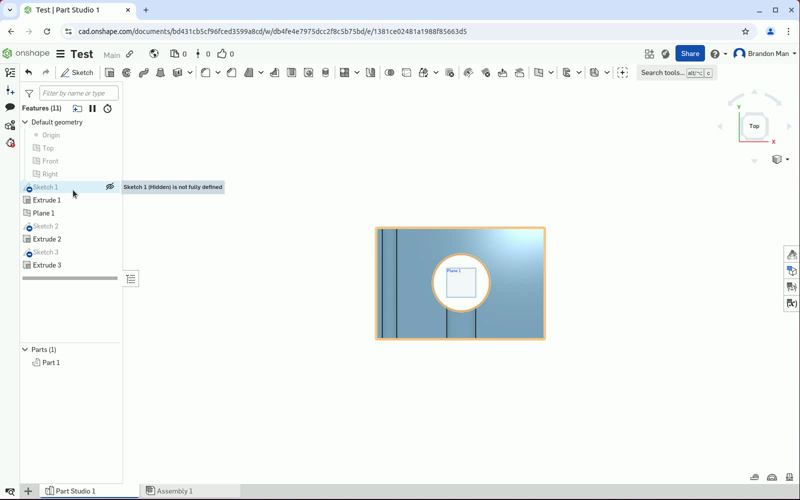
click(73, 189)
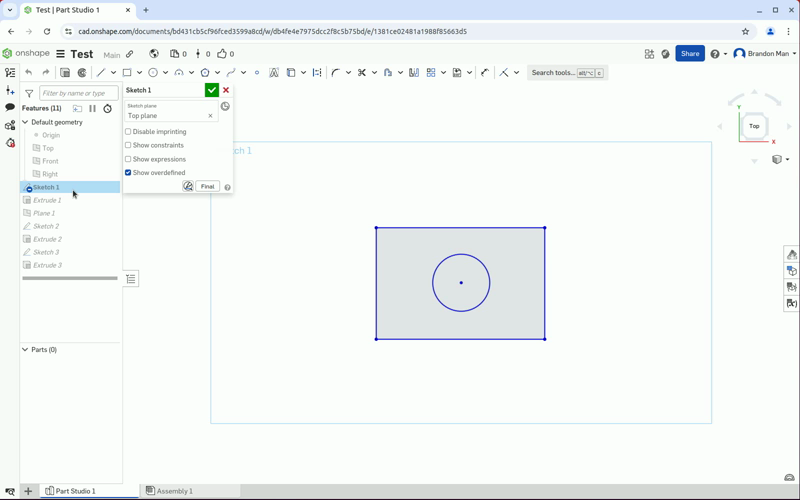
mouse_move(229, 92)
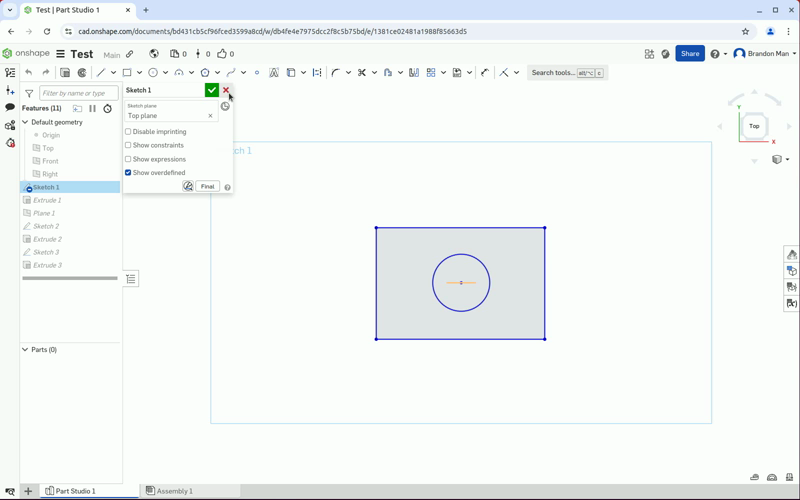
click(229, 92)
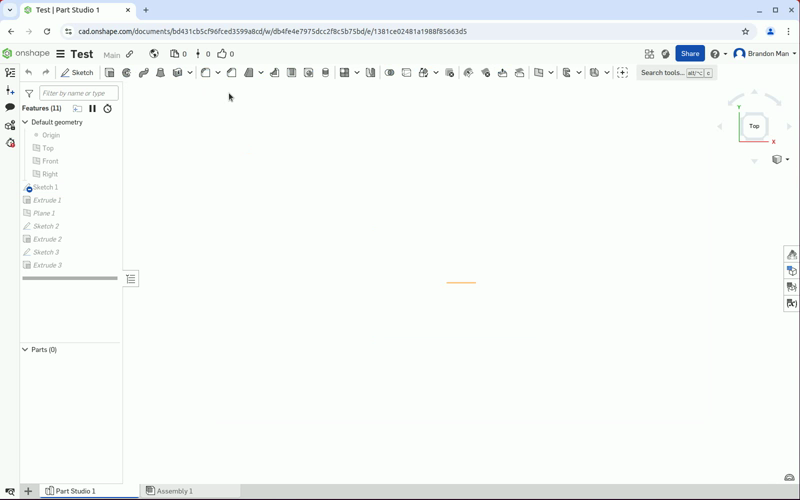
key(shift+s)
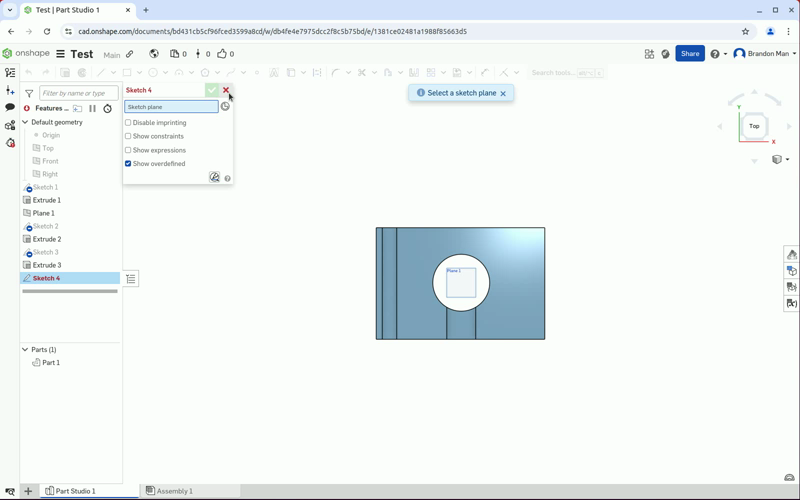
mouse_move(73, 215)
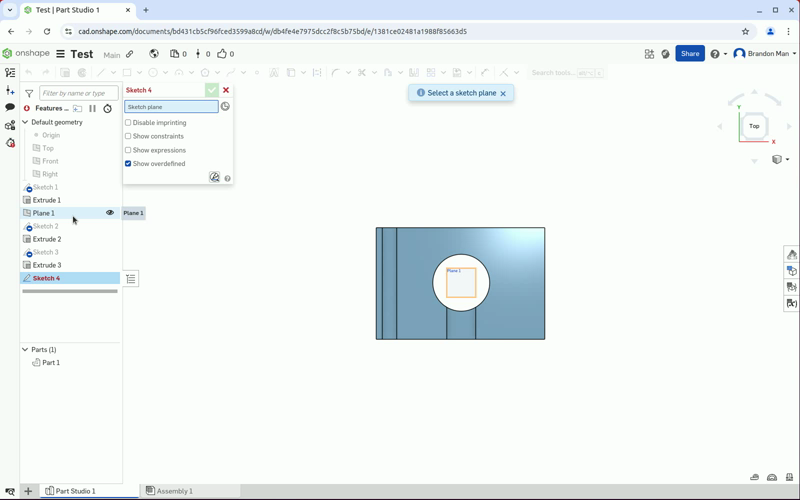
click(73, 215)
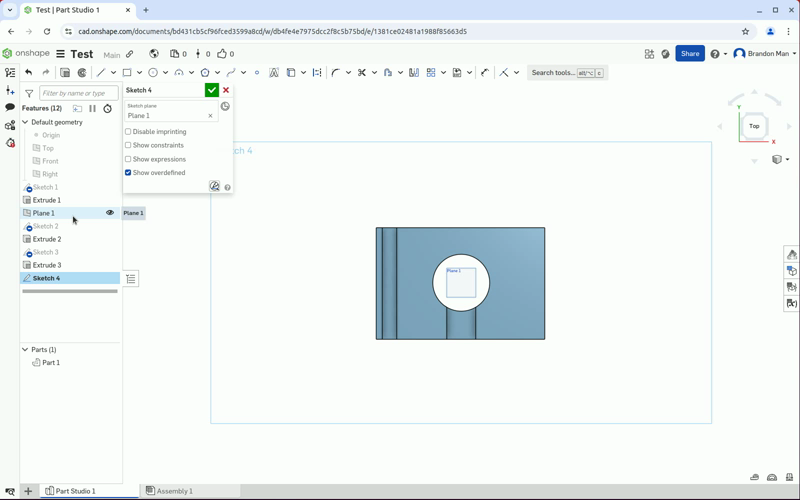
mouse_move(73, 352)
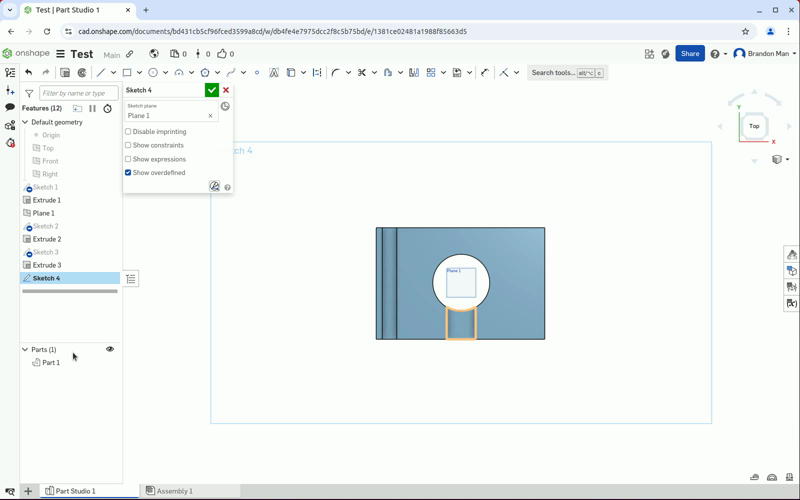
key(y)
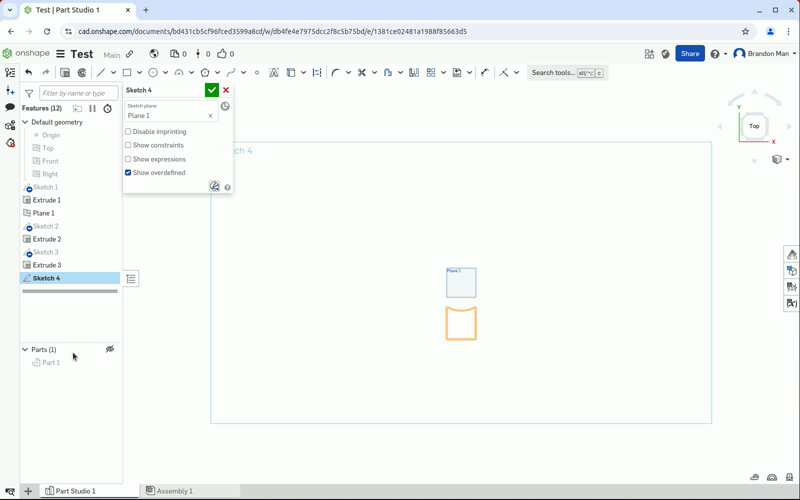
key(a)
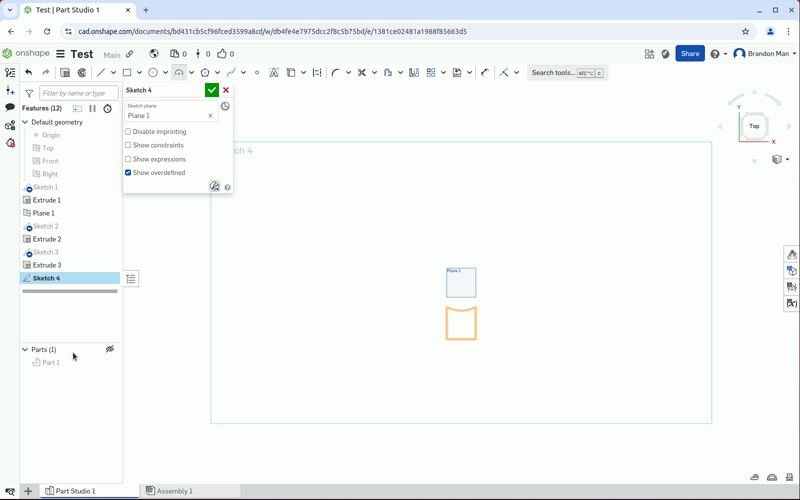
key_down(shift)
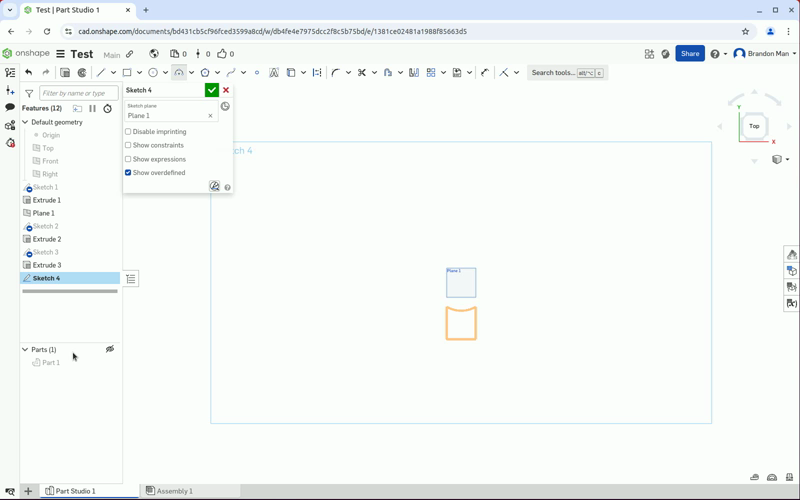
mouse_move(446, 258)
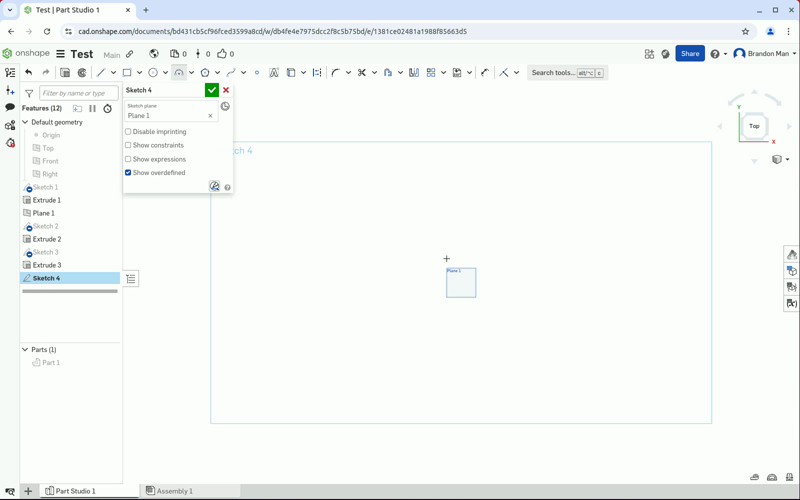
click(446, 258)
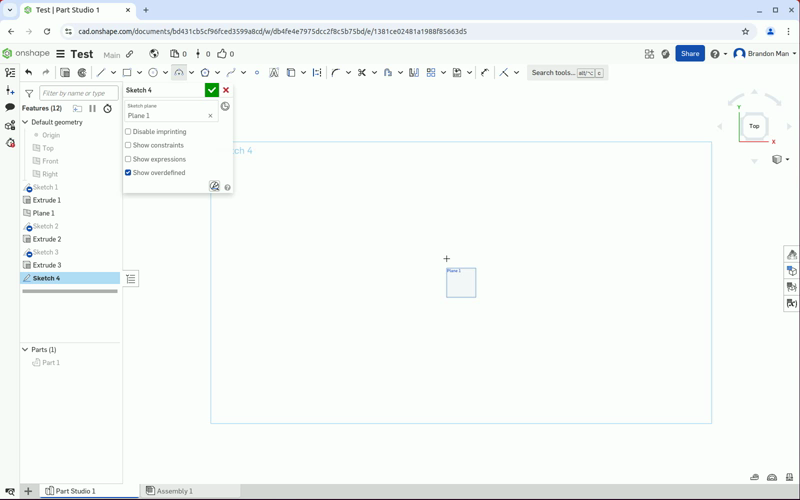
key_up(shift)
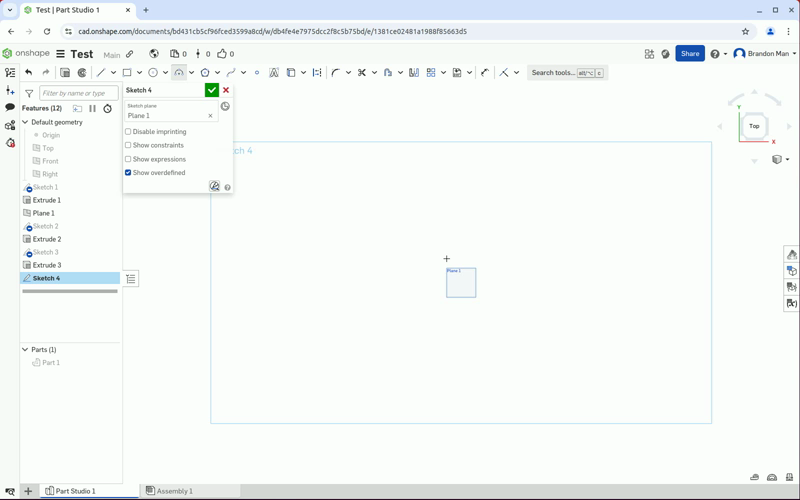
key_down(shift)
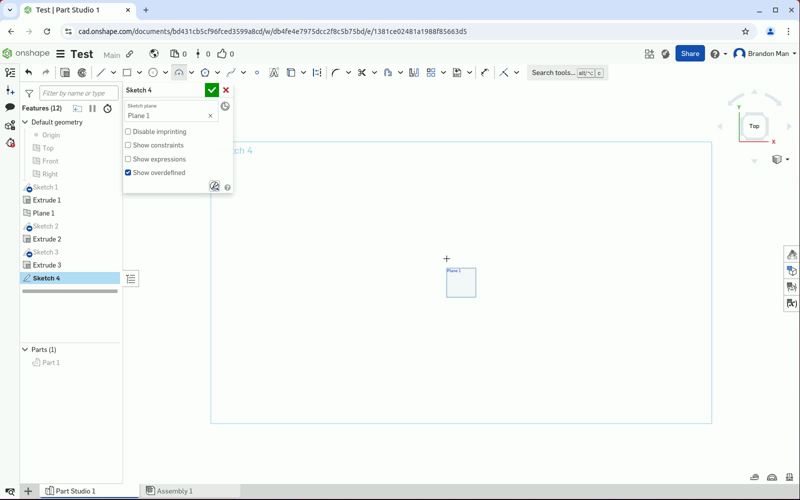
mouse_move(475, 258)
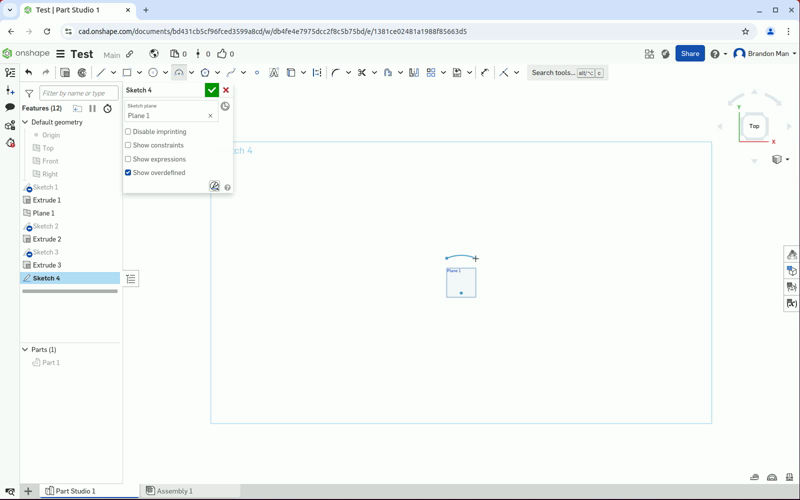
click(475, 258)
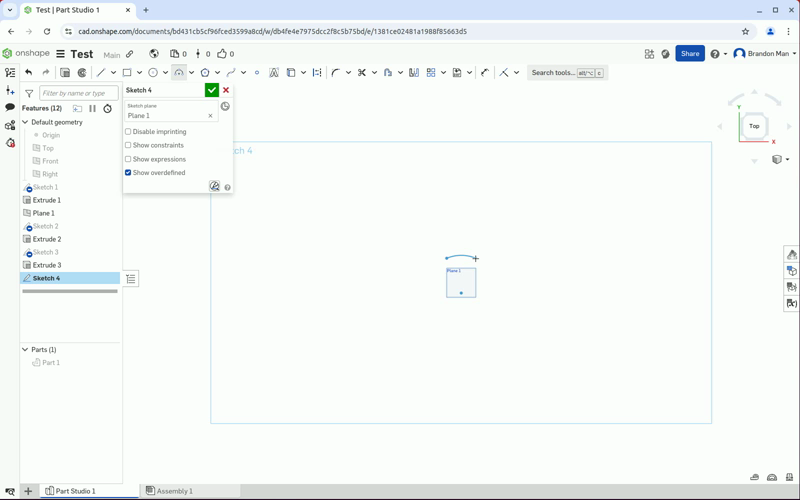
mouse_move(461, 254)
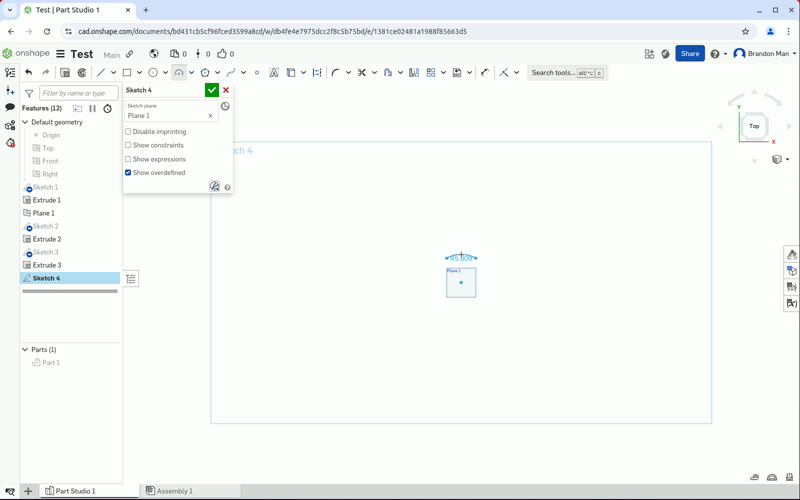
click(461, 254)
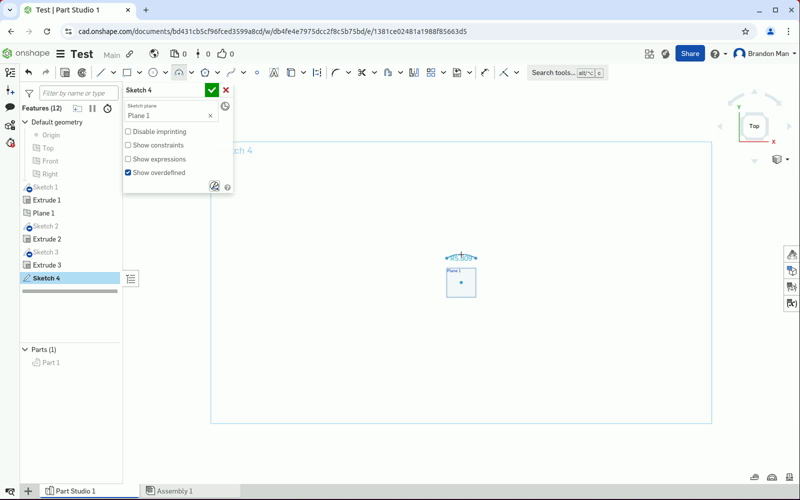
key_up(shift)
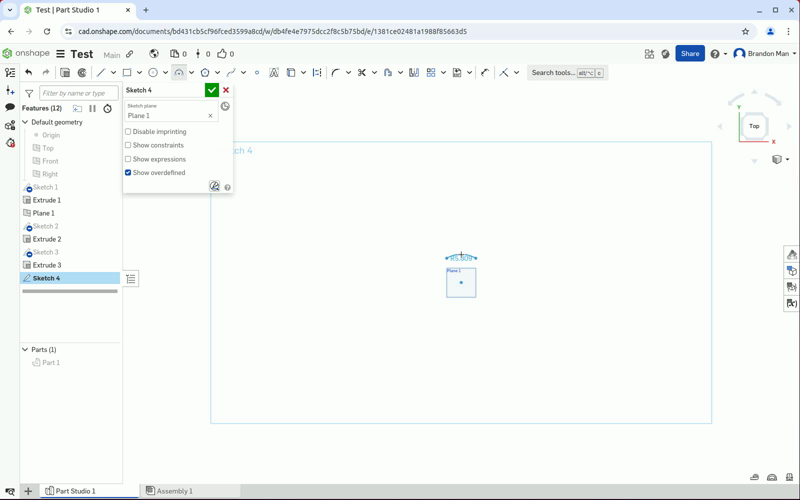
key(esc)
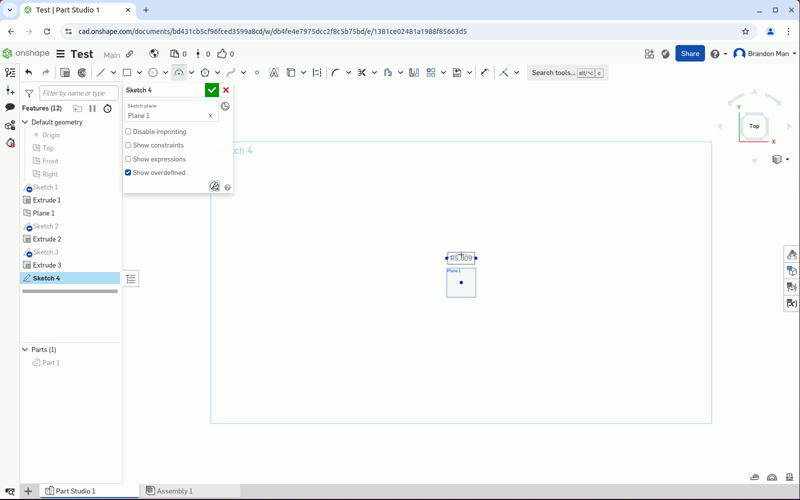
key(l)
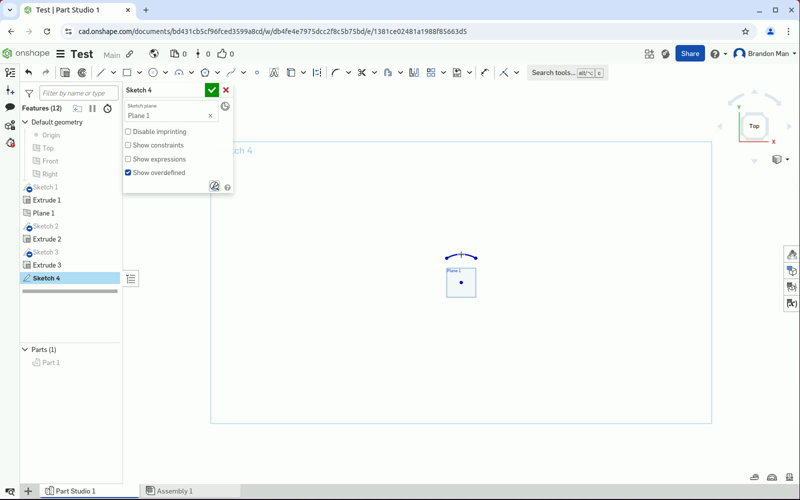
mouse_move(475, 258)
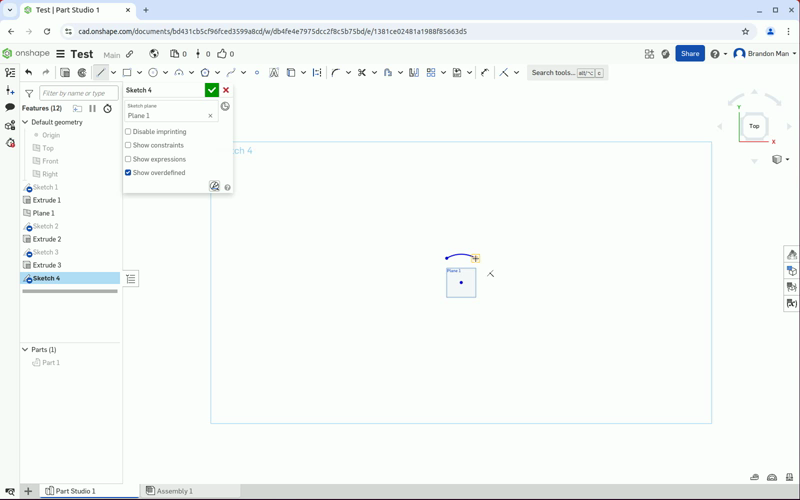
click(475, 258)
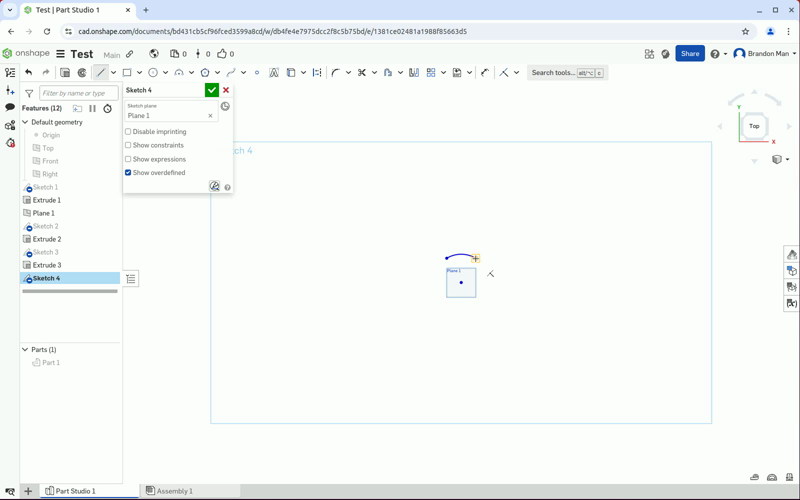
key_down(shift)
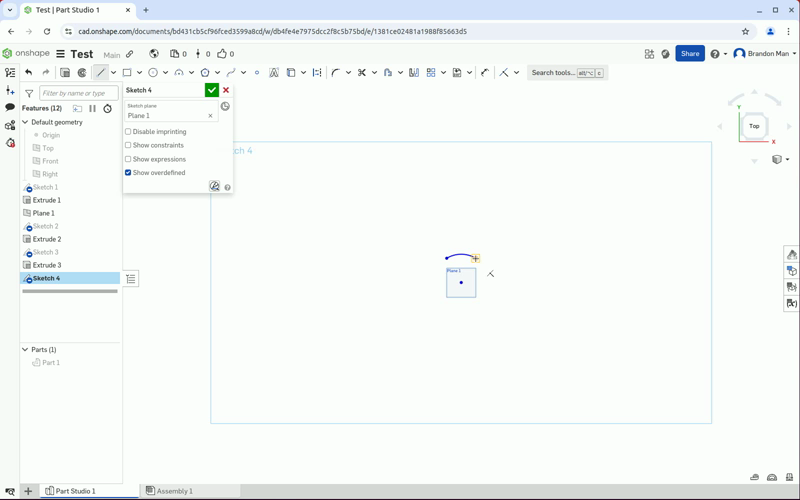
mouse_move(505, 258)
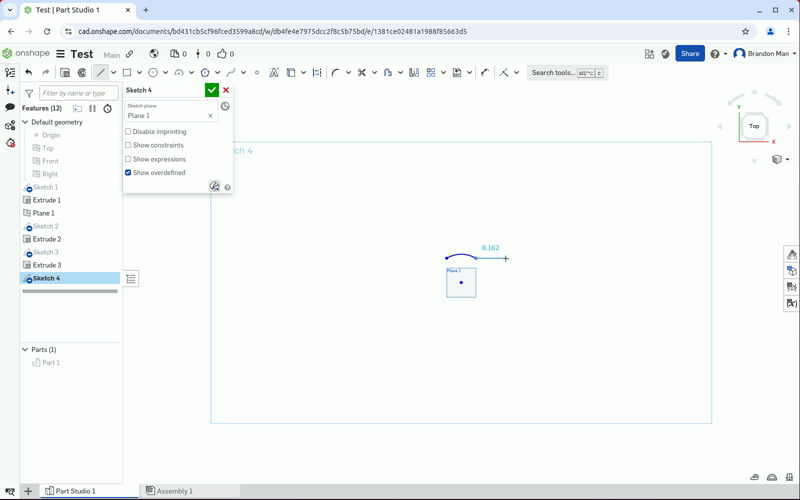
mouse_move(475, 225)
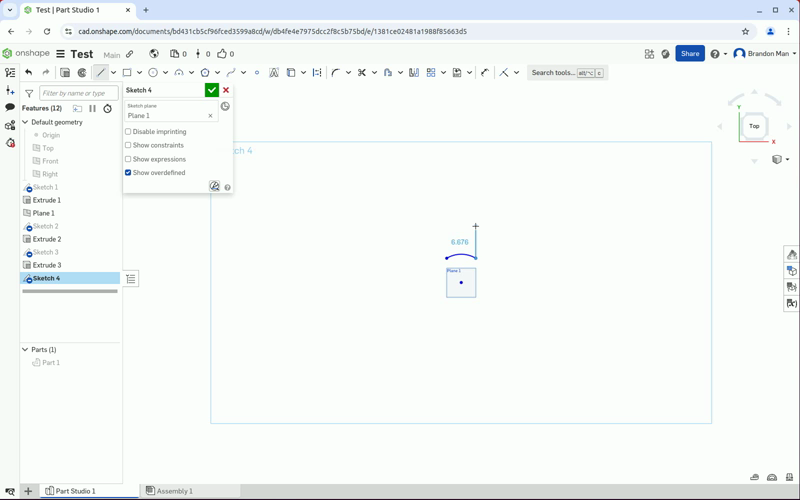
click(475, 225)
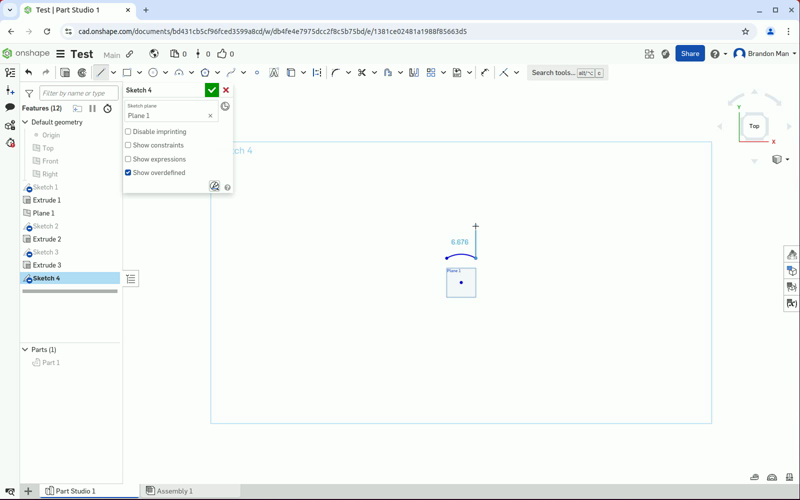
key_up(shift)
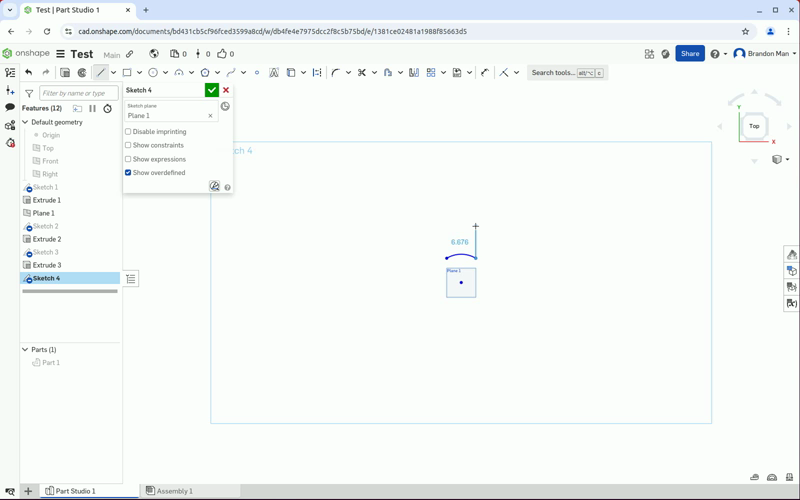
key_down(shift)
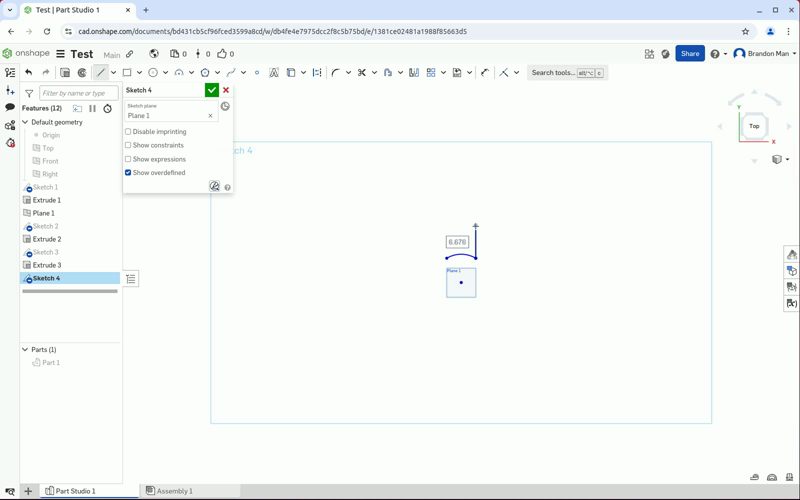
mouse_move(505, 225)
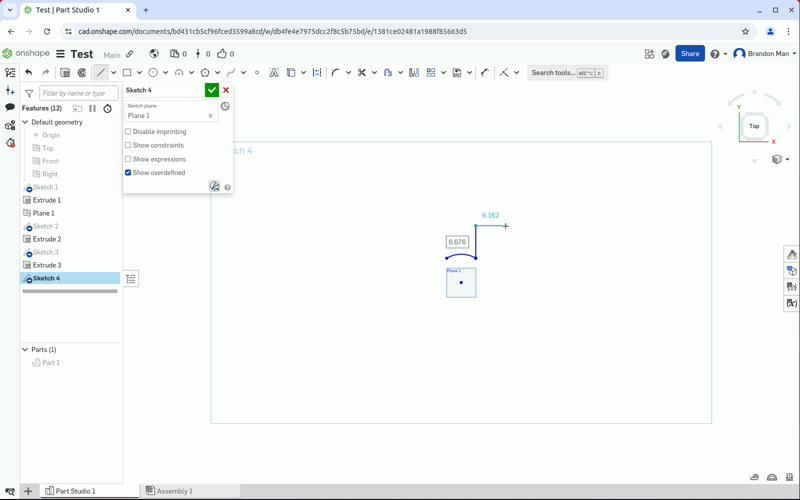
mouse_move(446, 225)
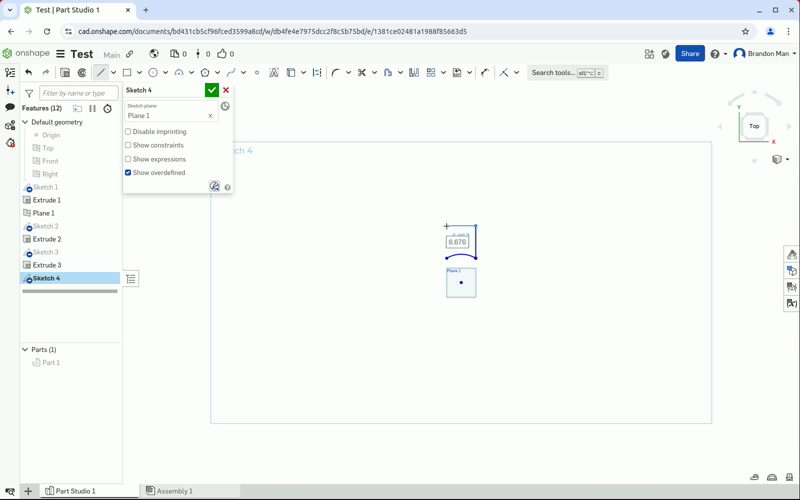
click(446, 225)
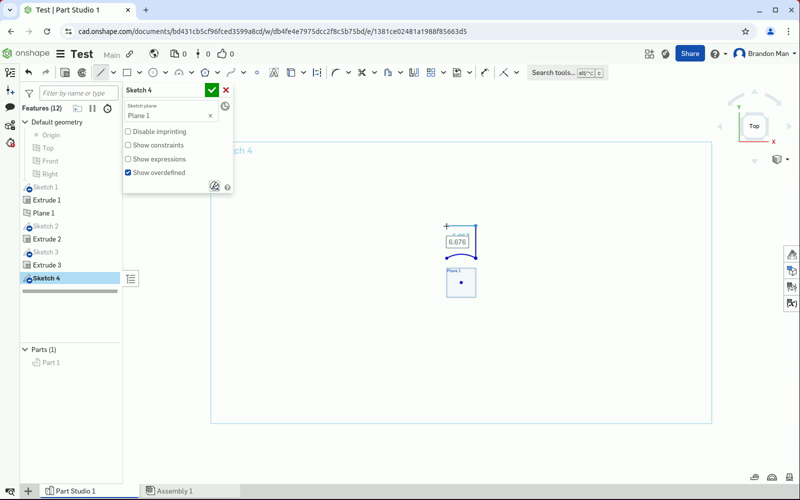
key_up(shift)
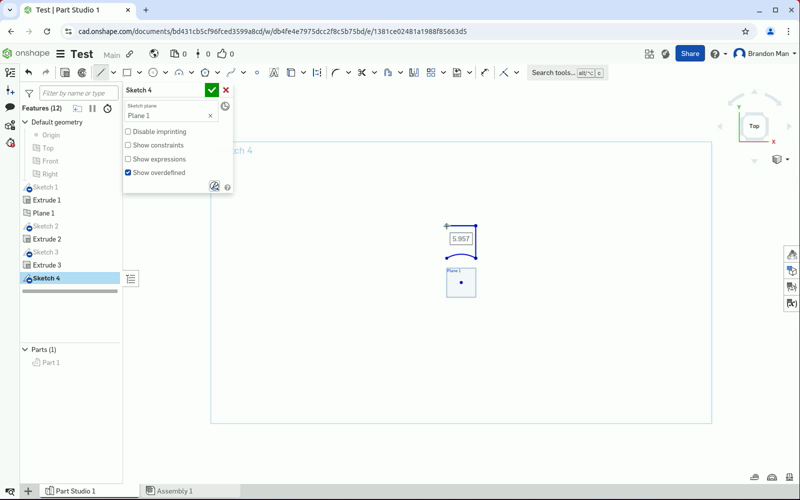
mouse_move(476, 225)
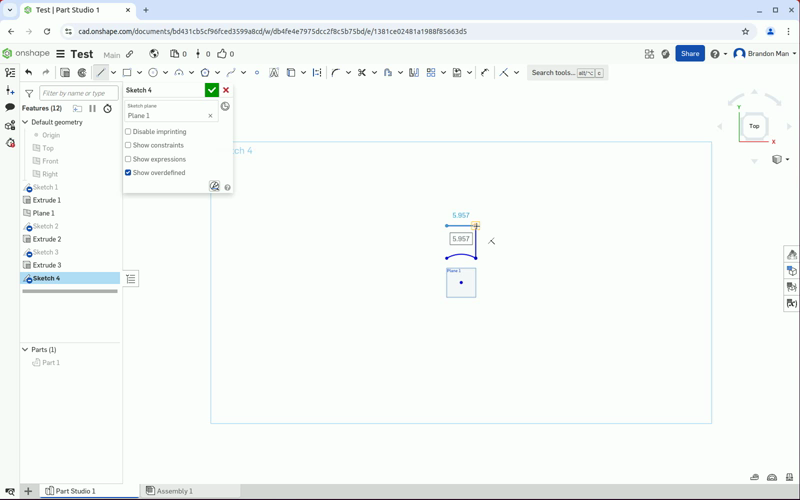
key_down(shift)
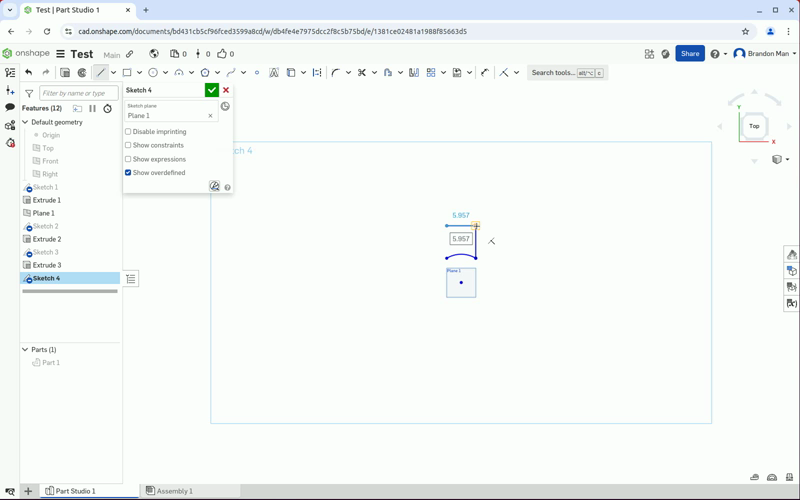
mouse_move(446, 258)
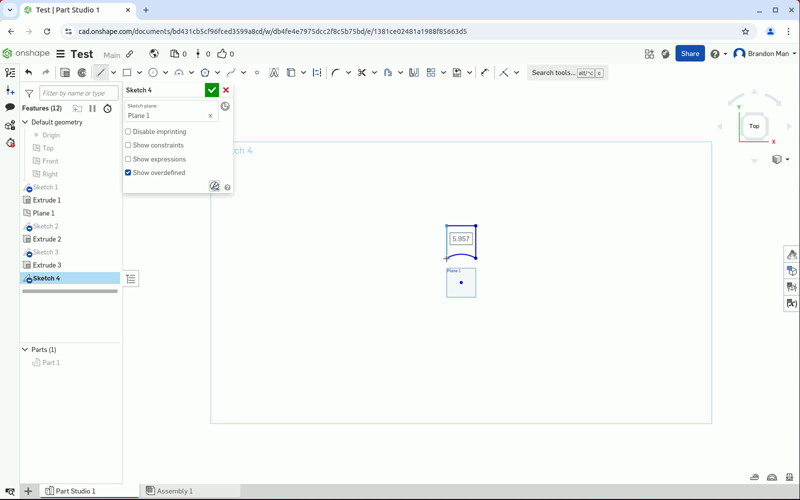
key_up(shift)
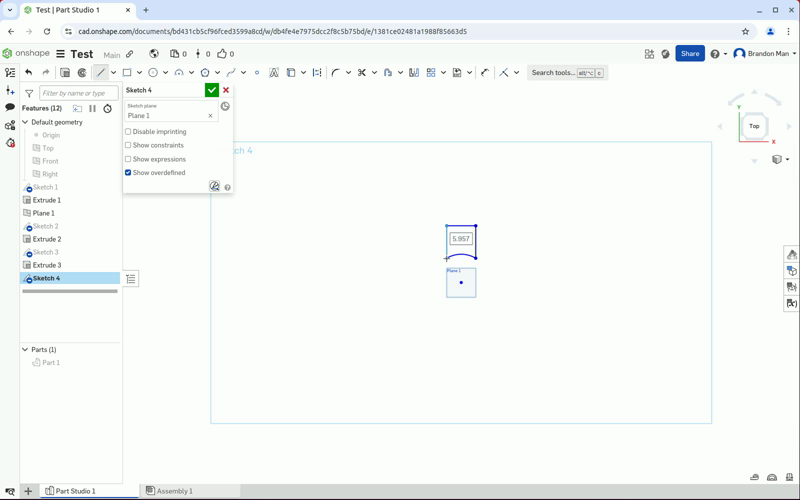
click(446, 258)
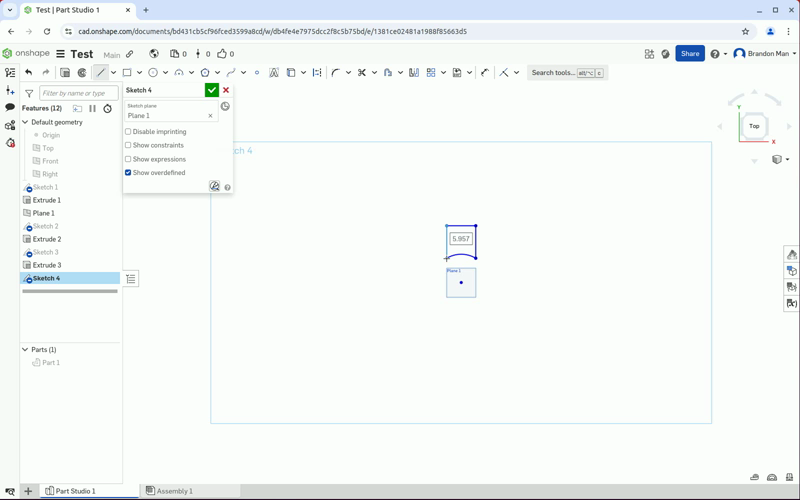
key(esc)
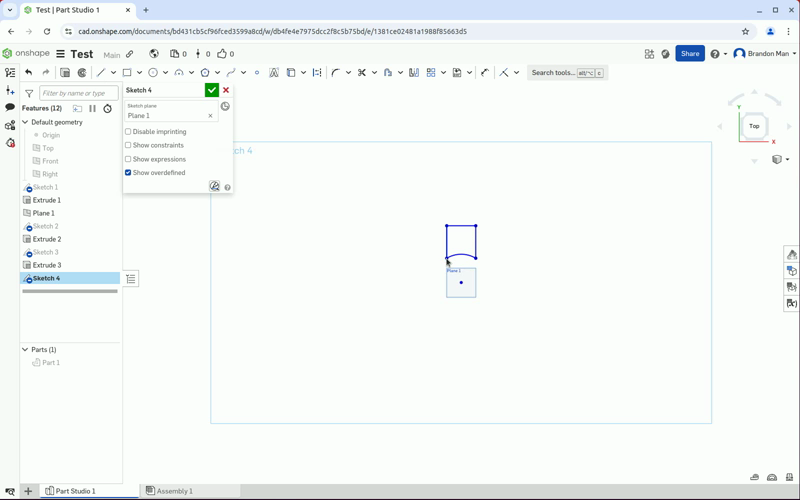
mouse_move(447, 243)
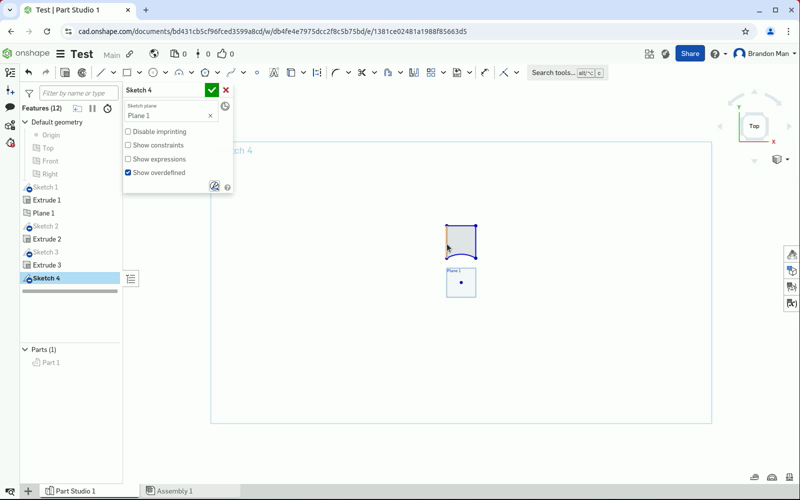
scroll(6)
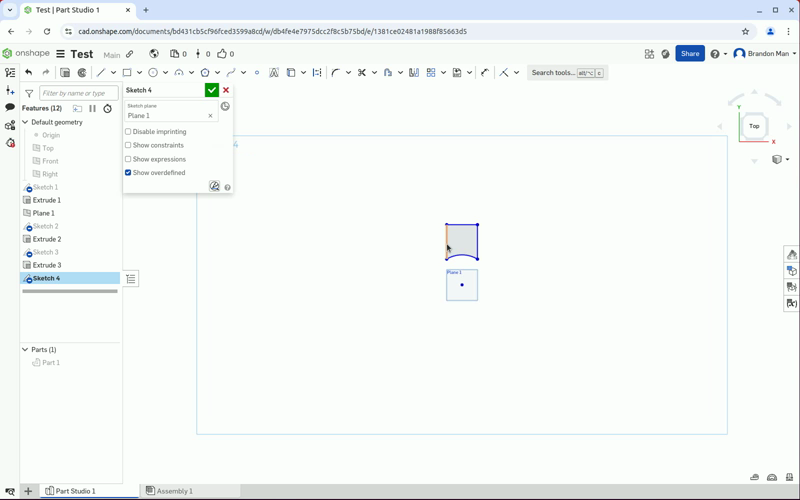
scroll(6)
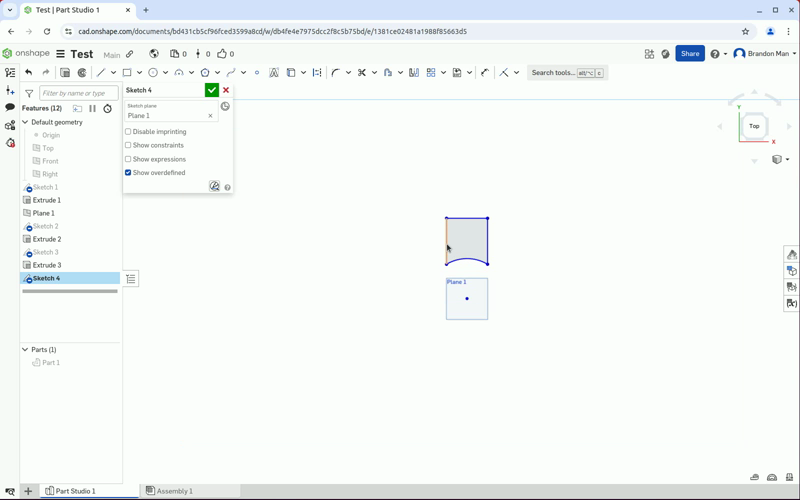
scroll(6)
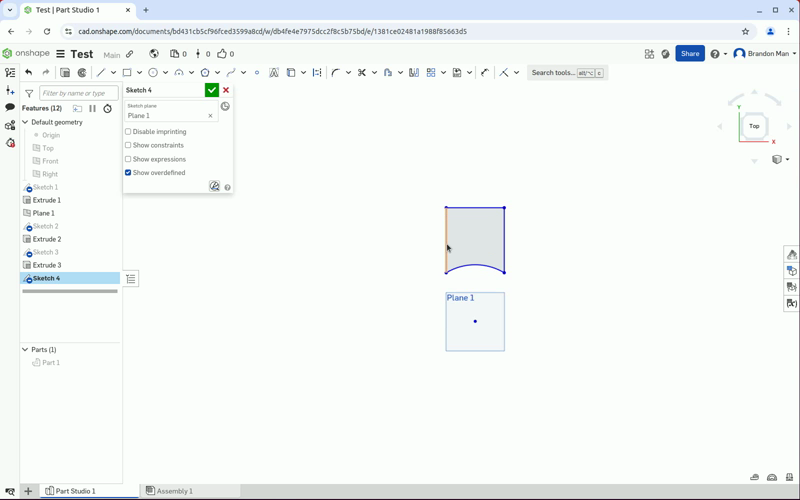
scroll(6)
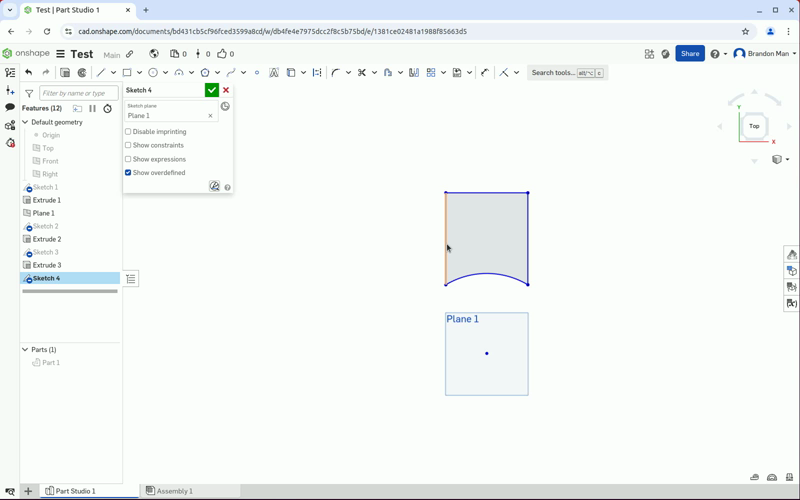
scroll(6)
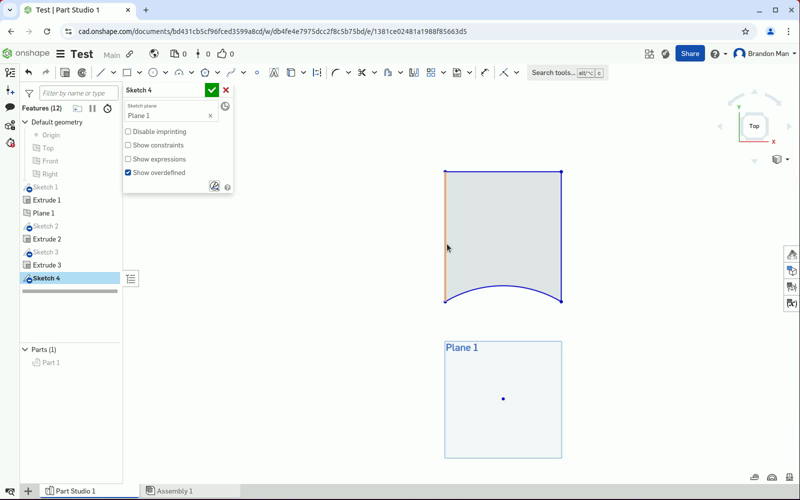
scroll(6)
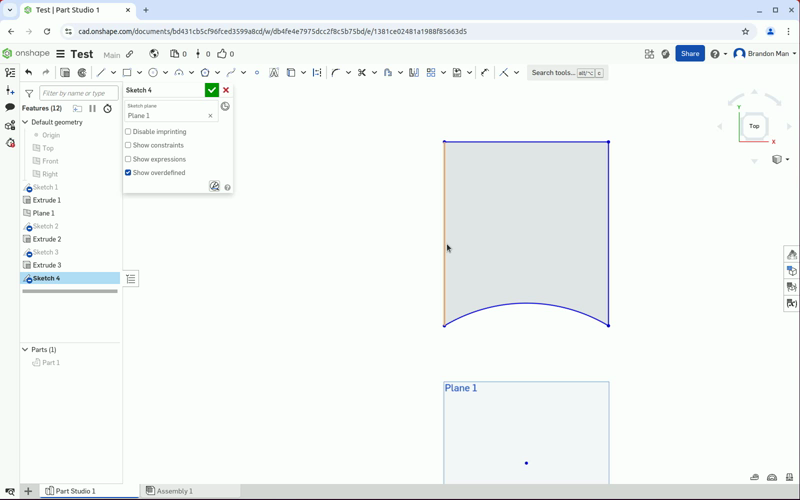
scroll(6)
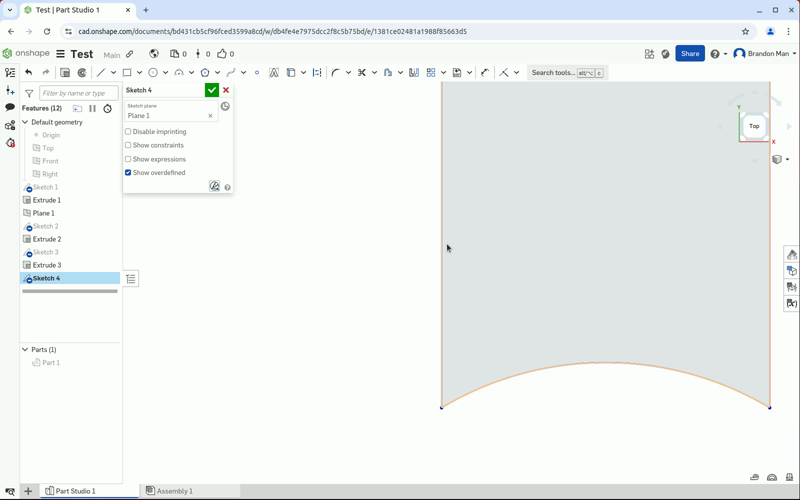
click(447, 243)
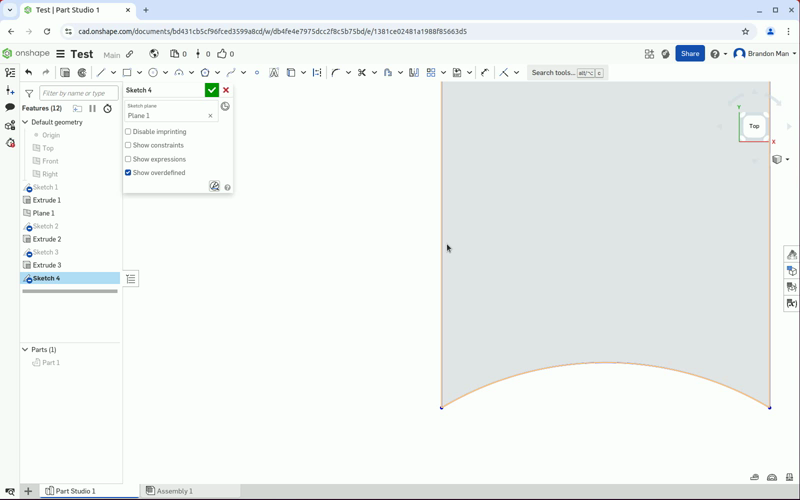
scroll(-6)
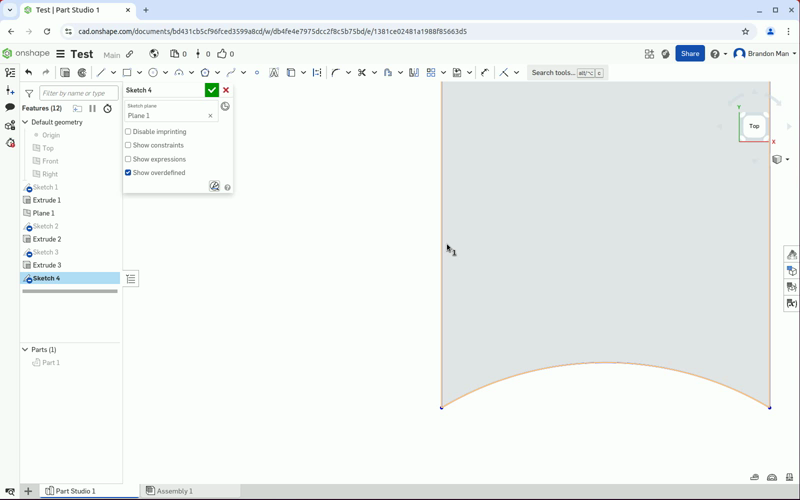
scroll(-6)
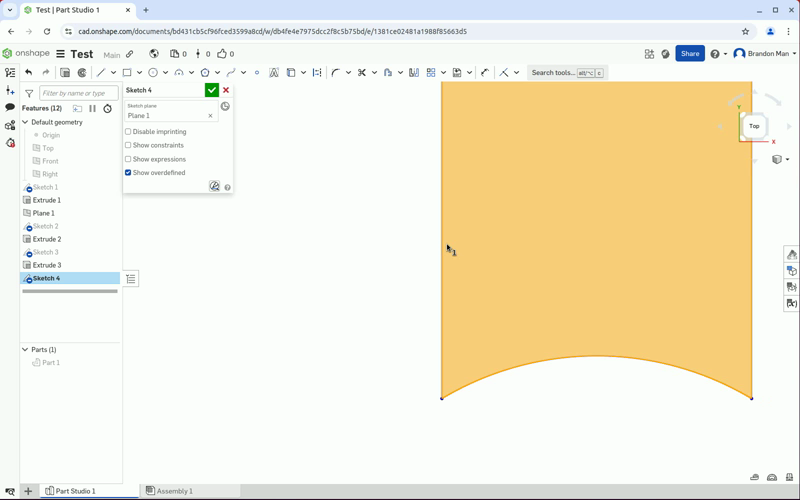
scroll(-6)
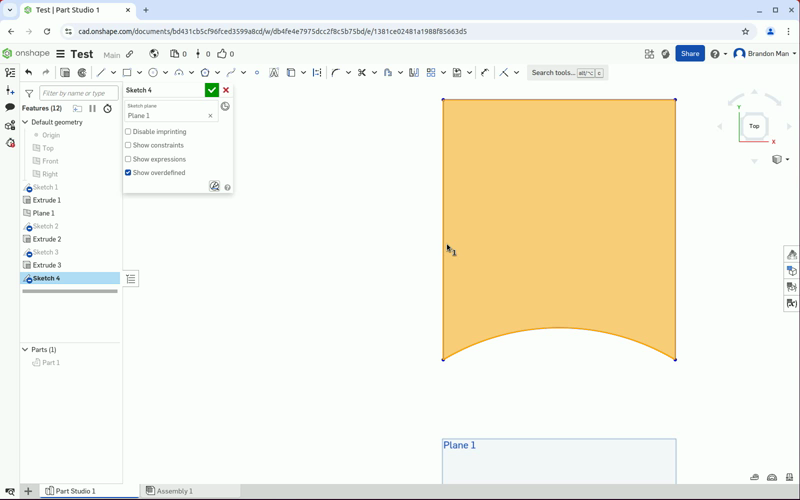
scroll(-6)
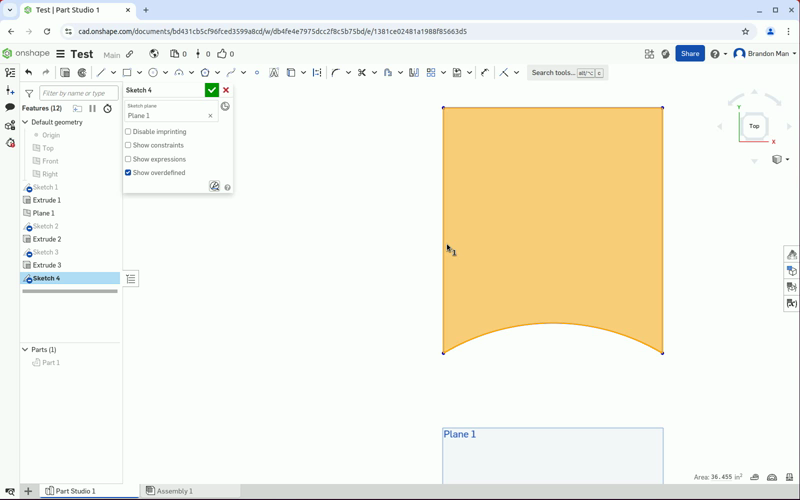
scroll(-6)
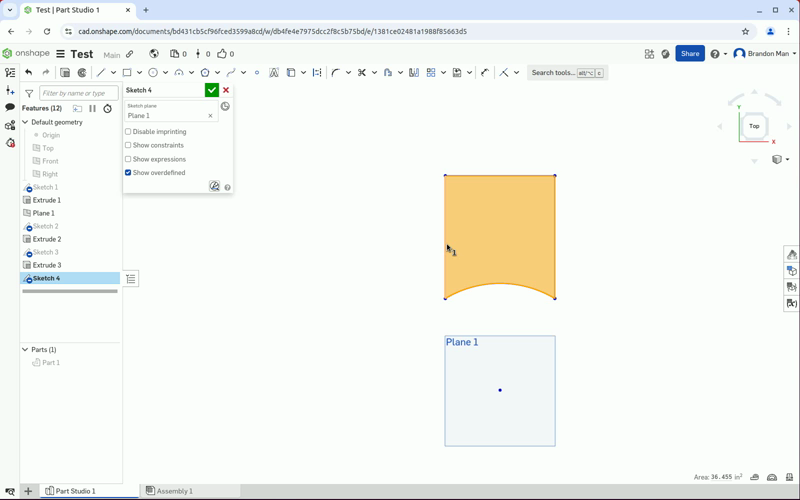
scroll(-6)
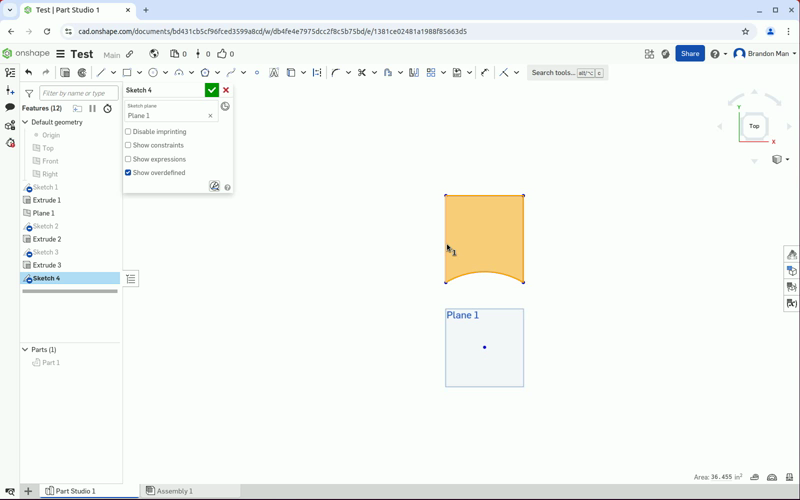
scroll(-6)
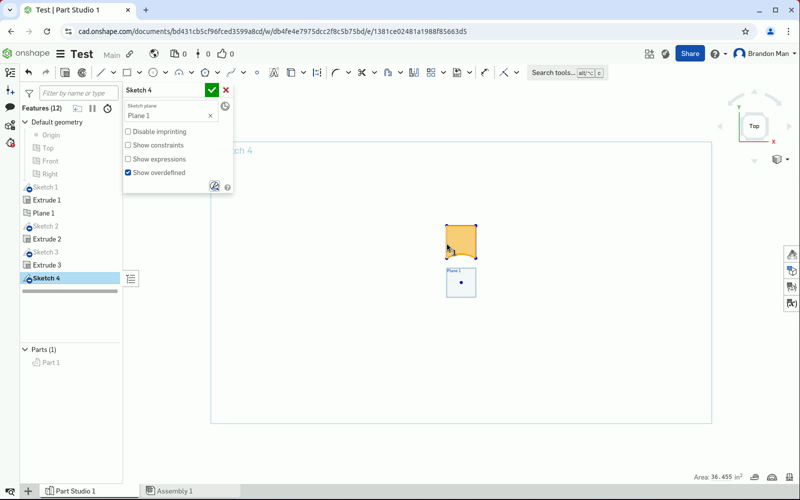
mouse_move(73, 352)
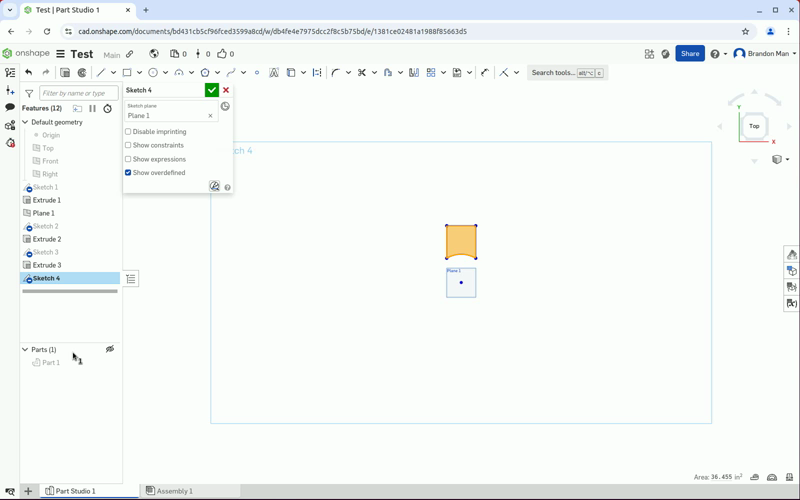
key(shift+y)
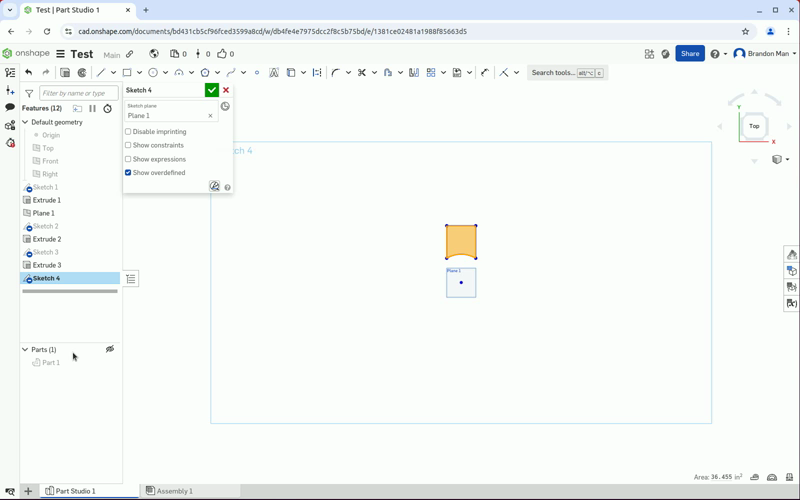
key(shift+e)
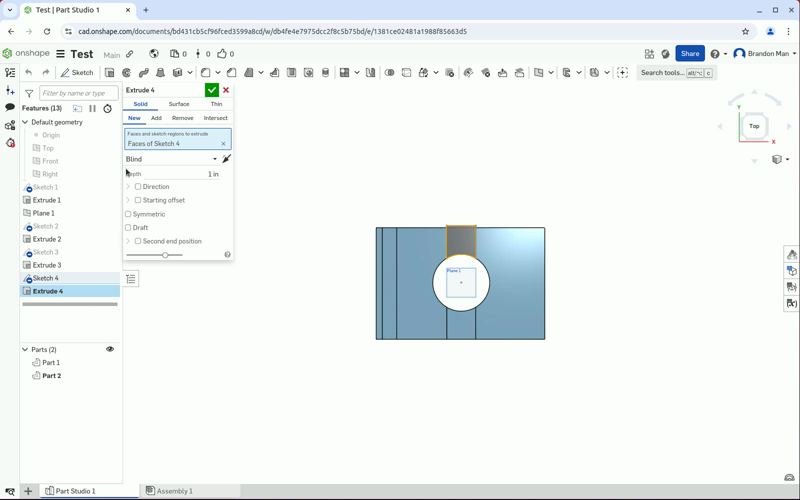
mouse_move(143, 106)
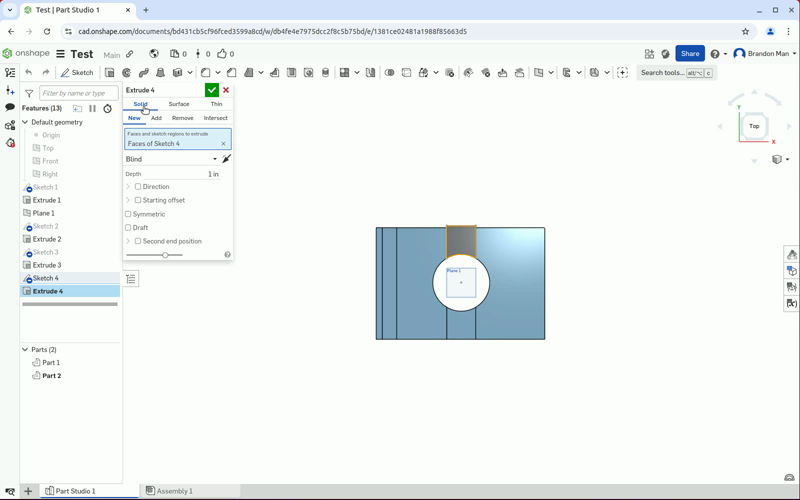
click(143, 106)
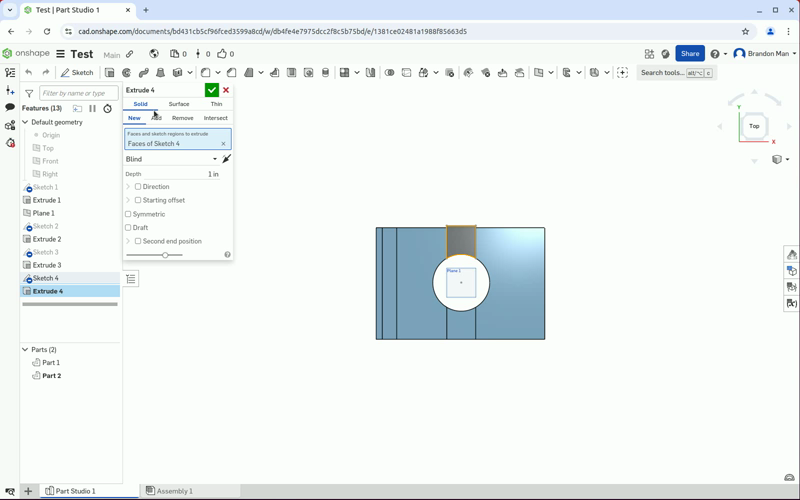
mouse_move(186, 120)
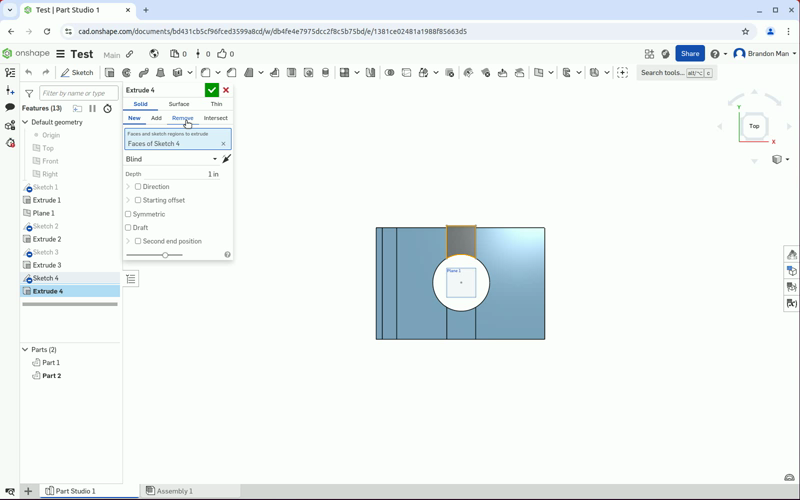
click(186, 120)
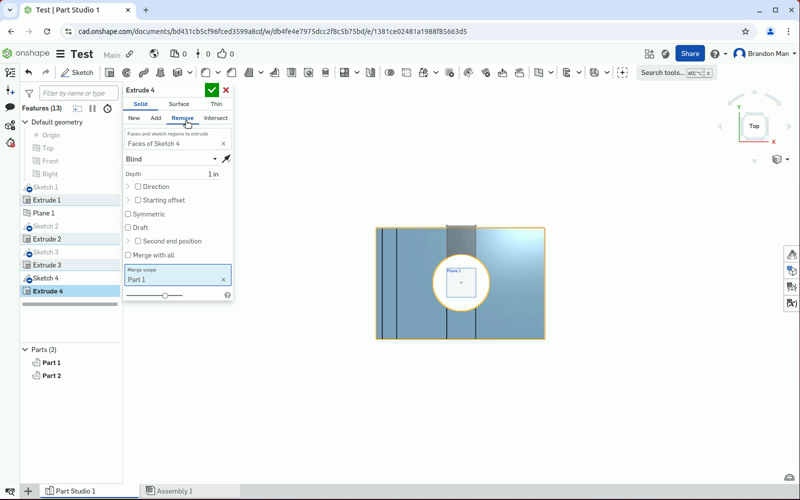
key(tab, 4)
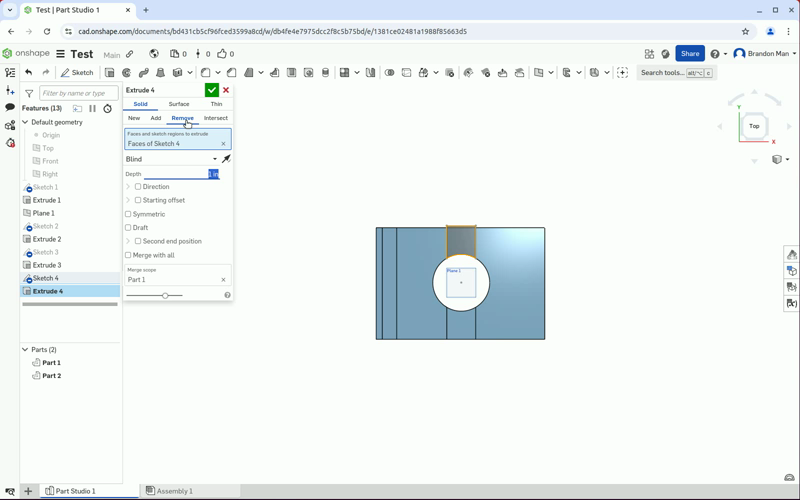
text(1.204)
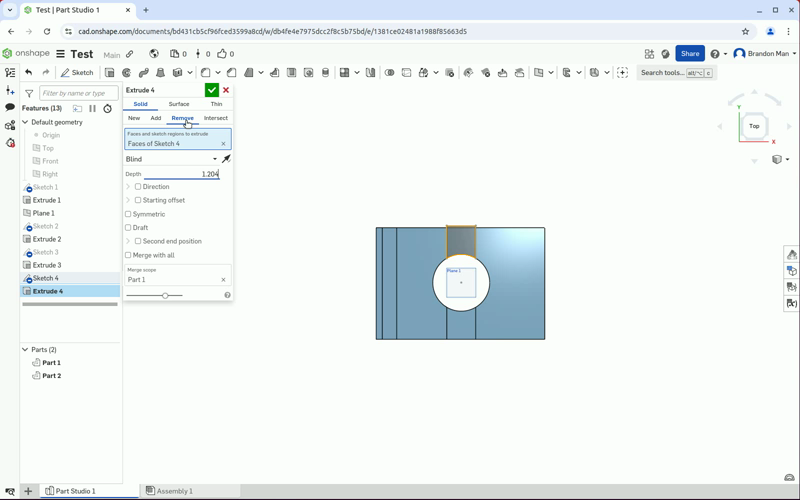
key(tab, 6)
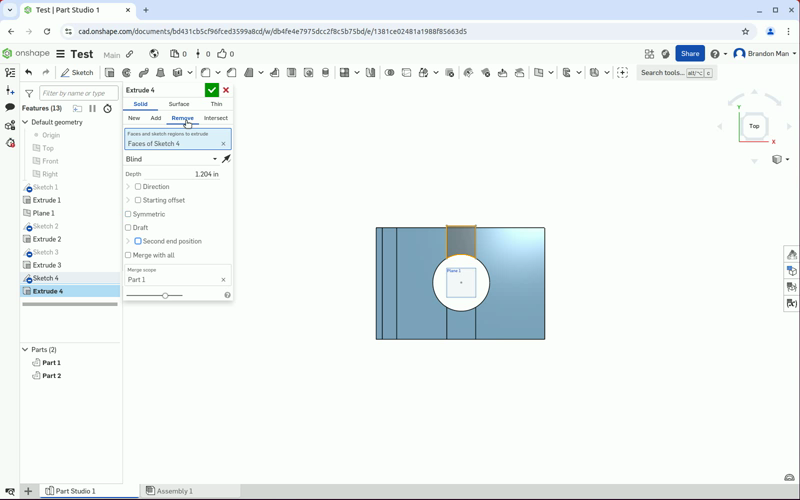
key(space)
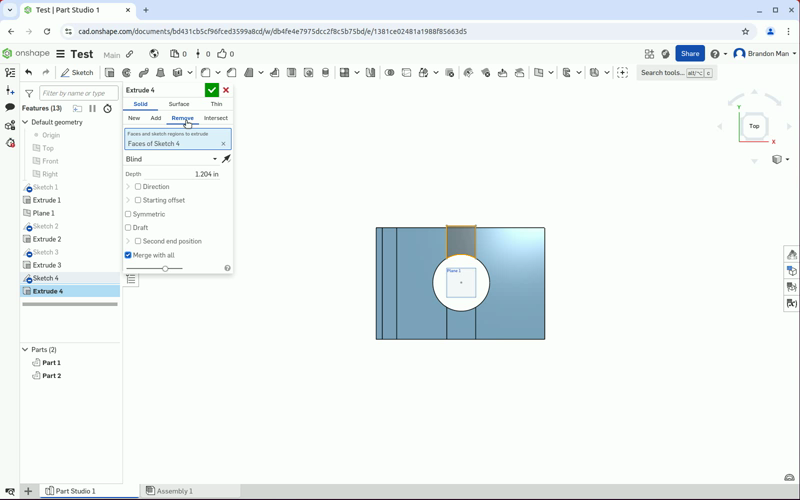
key(enter)
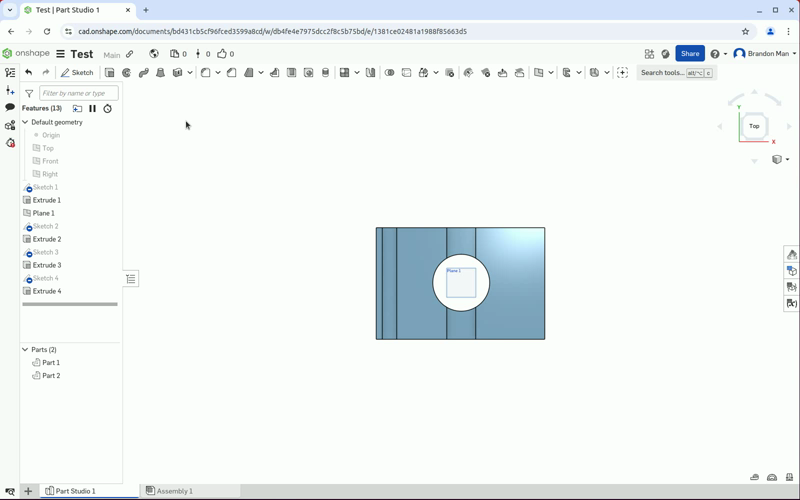
key(shift+h)
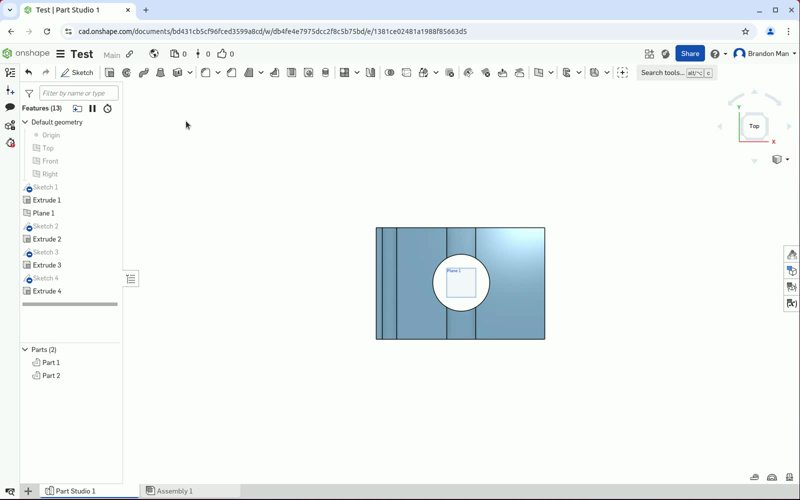
key(shift+h)
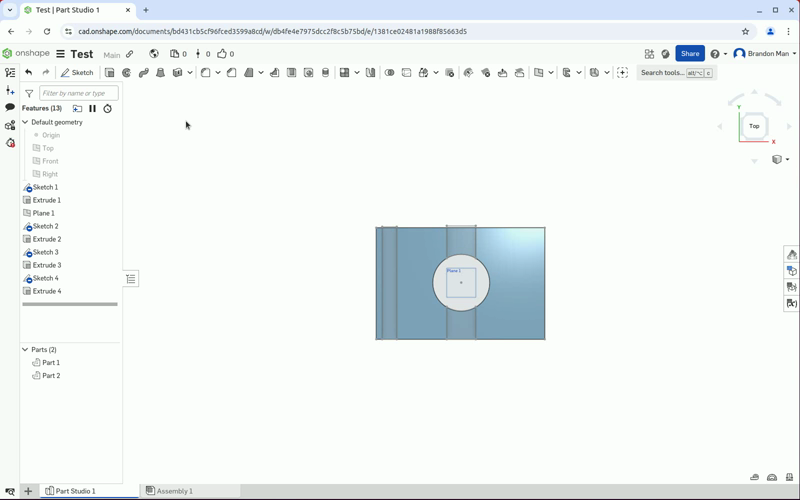
key(shift+7)
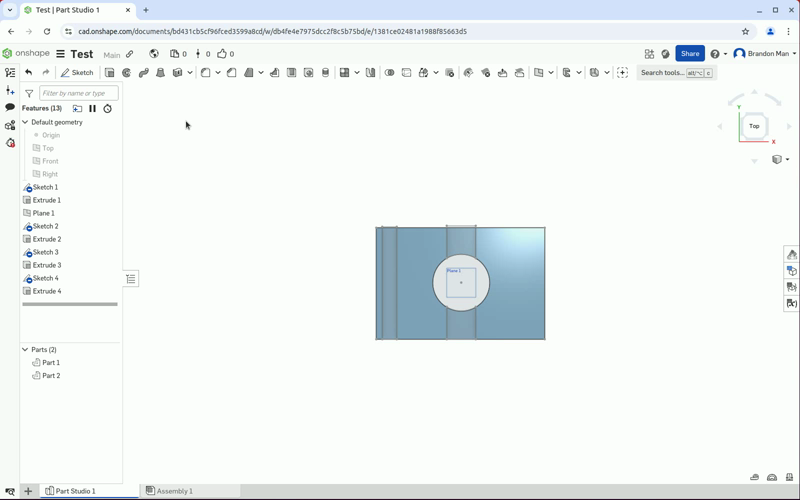
key(up, 3)
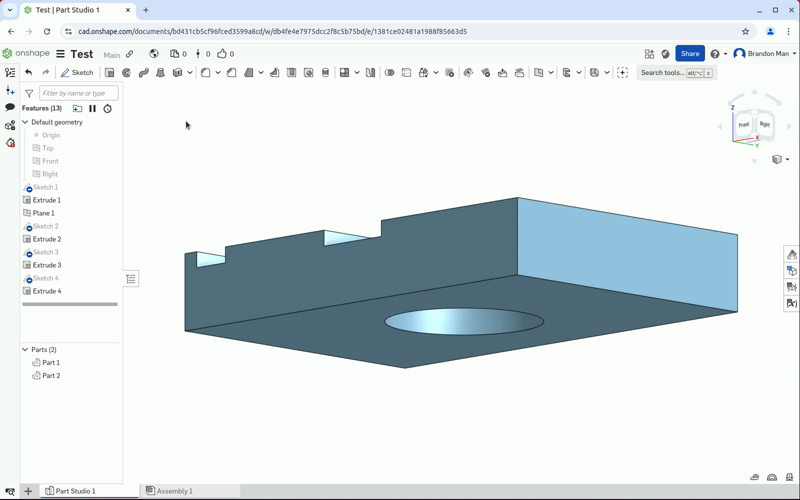
key(left, 3)
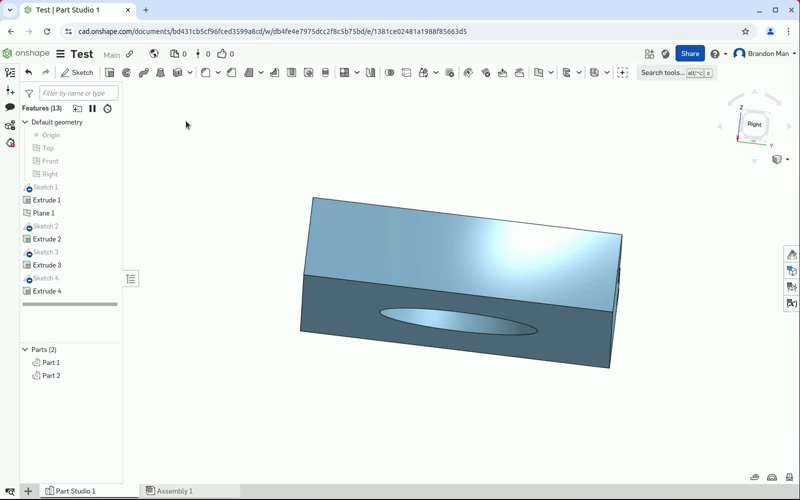
key(right, 3)
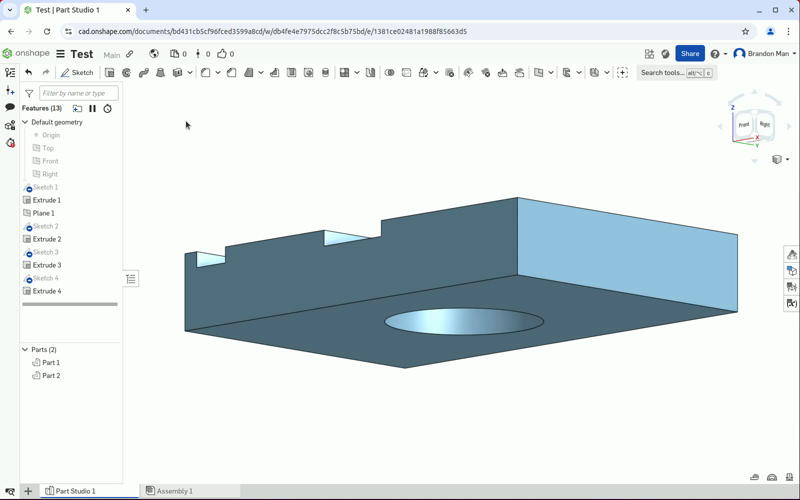
key(down, 3)
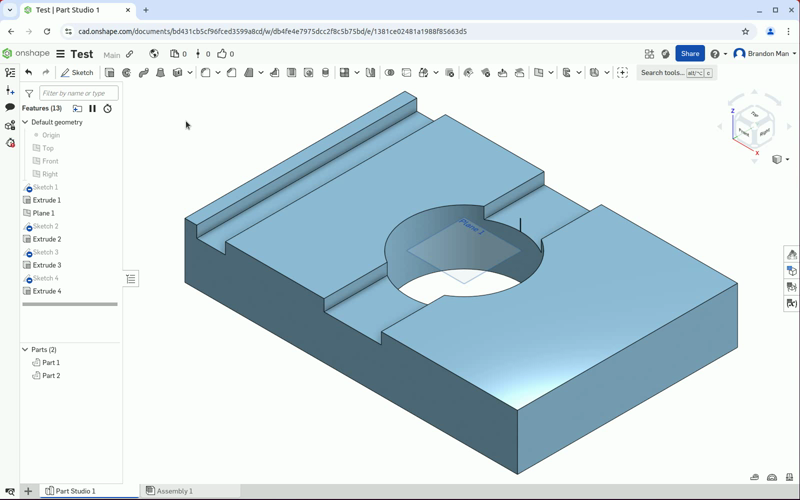
mouse_move(73, 189)
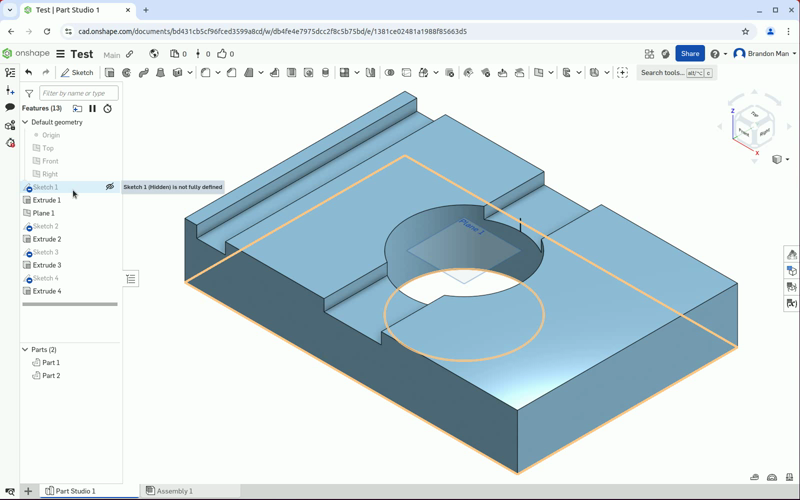
click(73, 189)